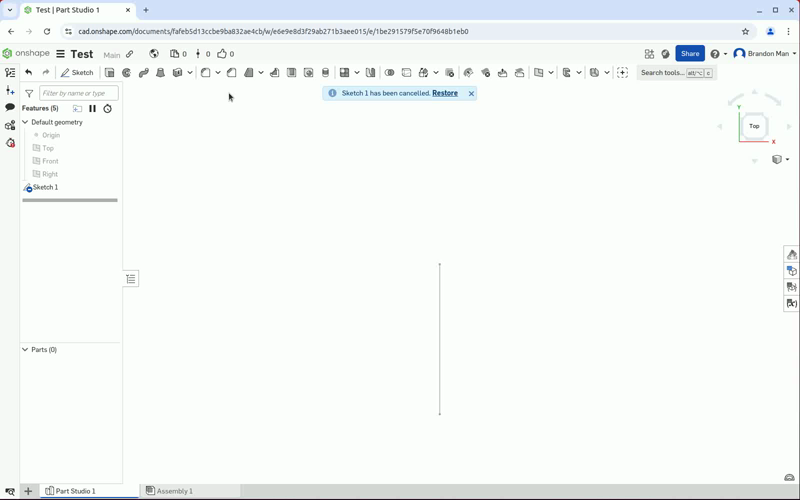
key(shift+h)
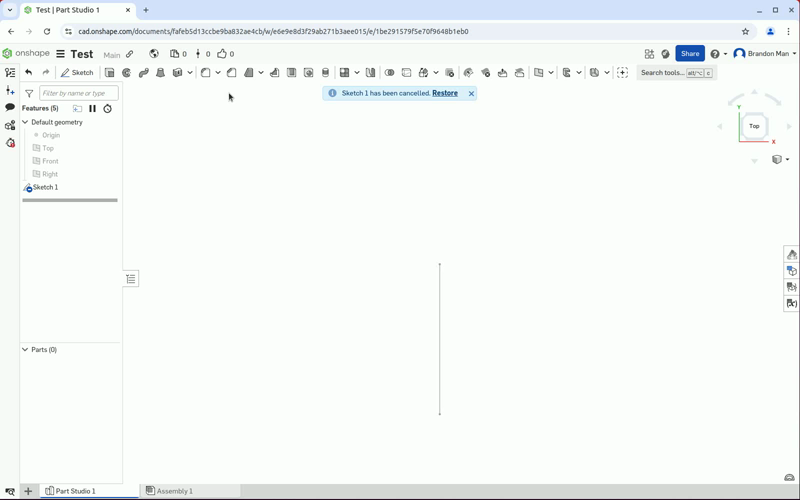
key(shift+s)
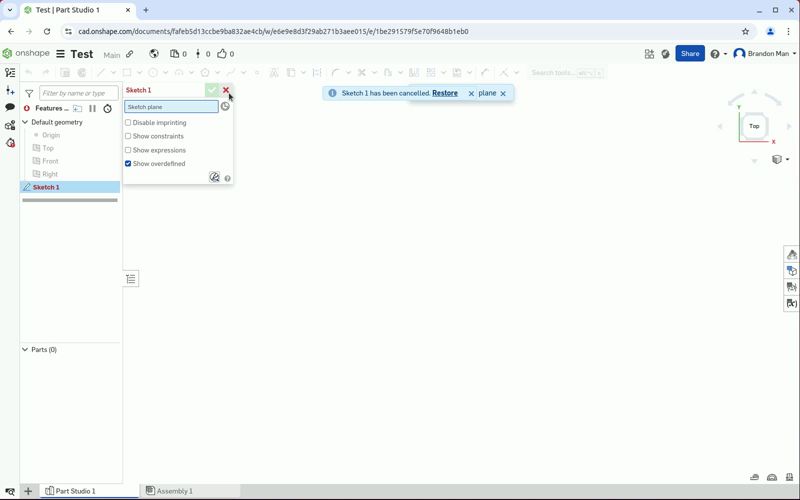
mouse_move(73, 150)
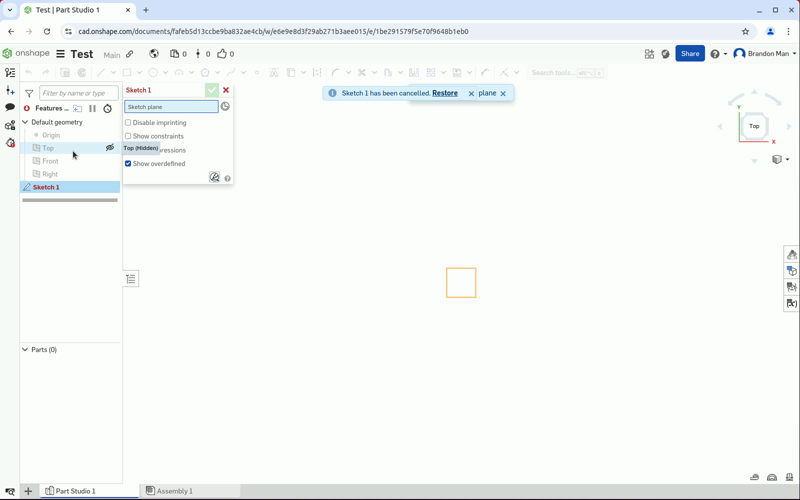
click(73, 150)
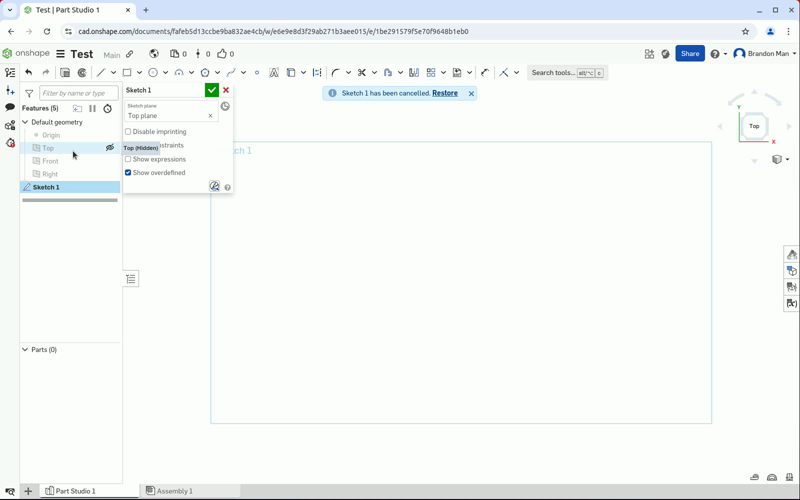
mouse_move(73, 352)
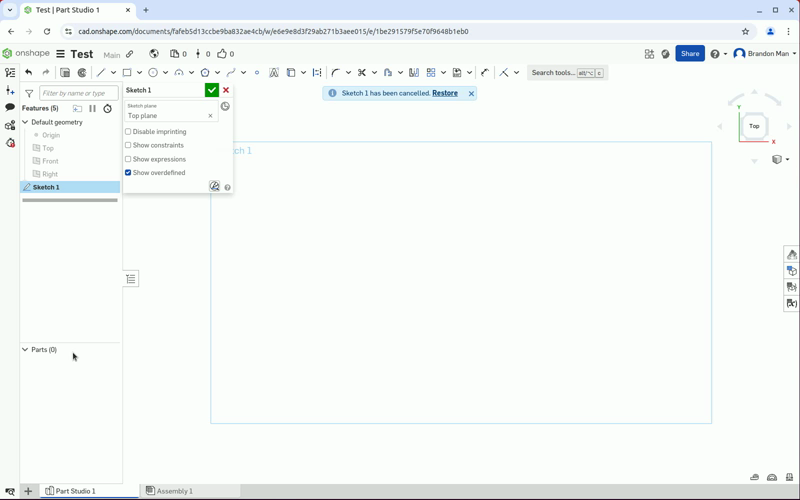
key(y)
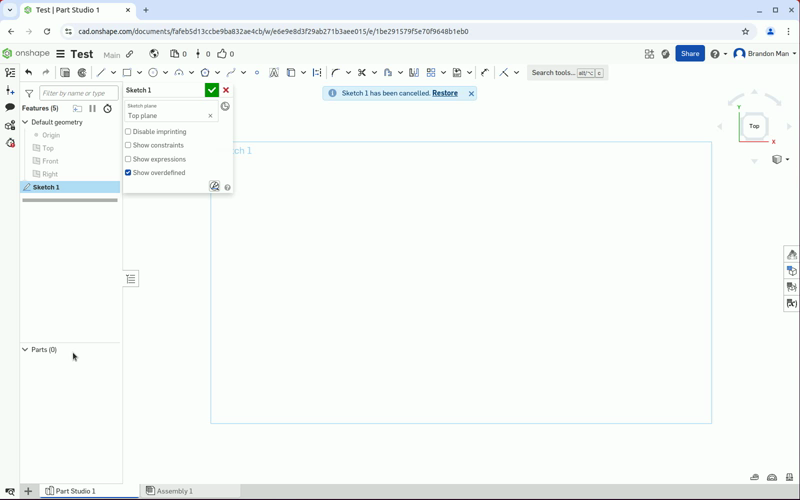
key(l)
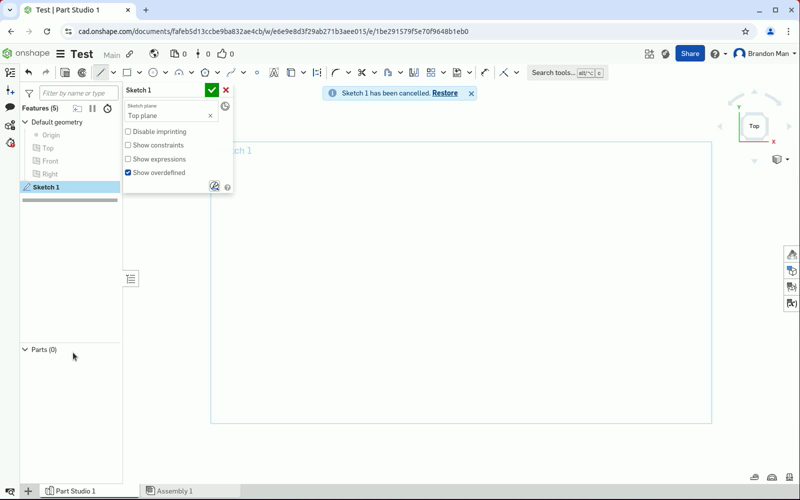
key_down(shift)
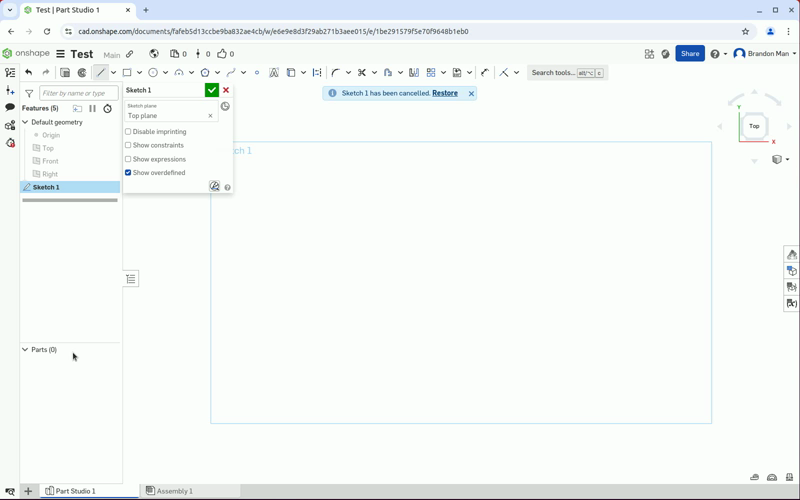
mouse_move(377, 312)
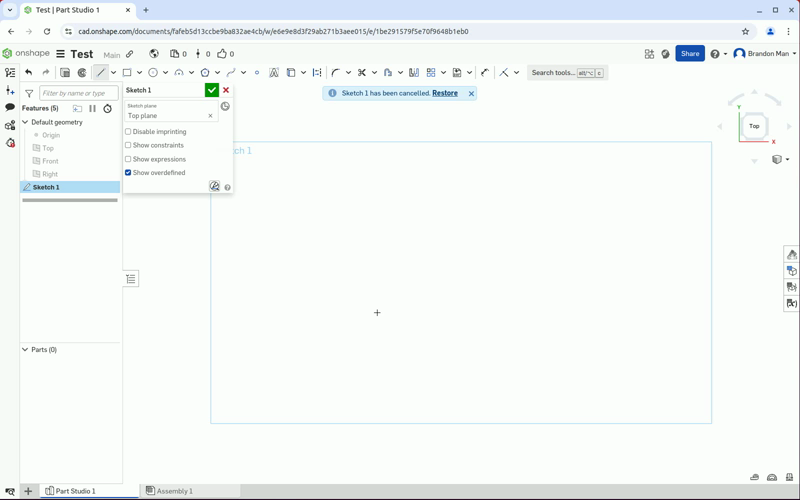
click(377, 312)
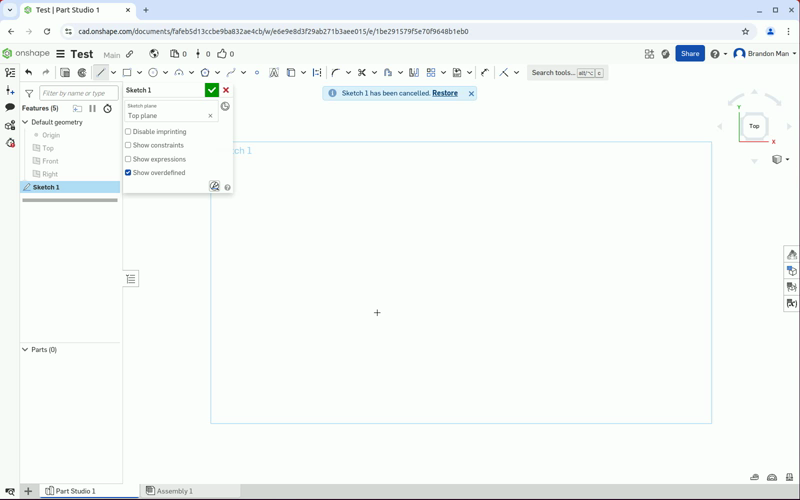
key_up(shift)
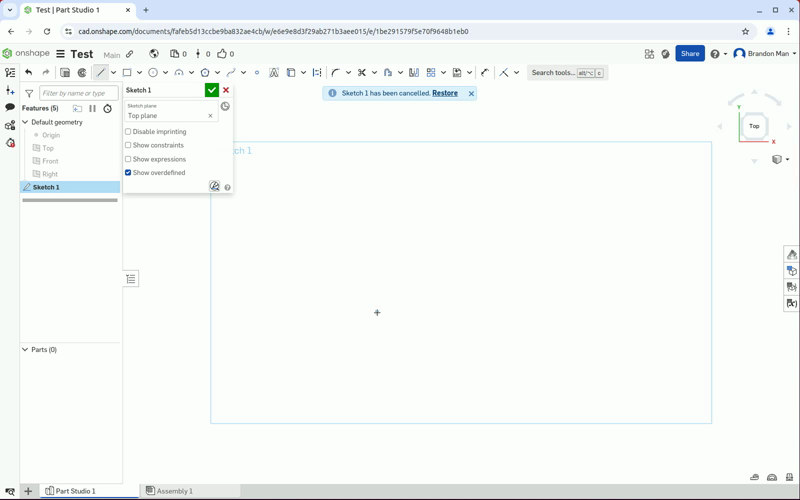
key_down(shift)
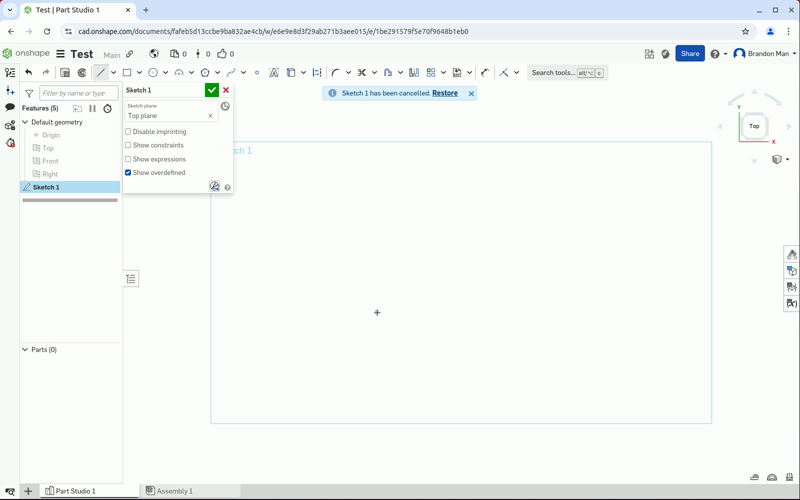
mouse_move(447, 324)
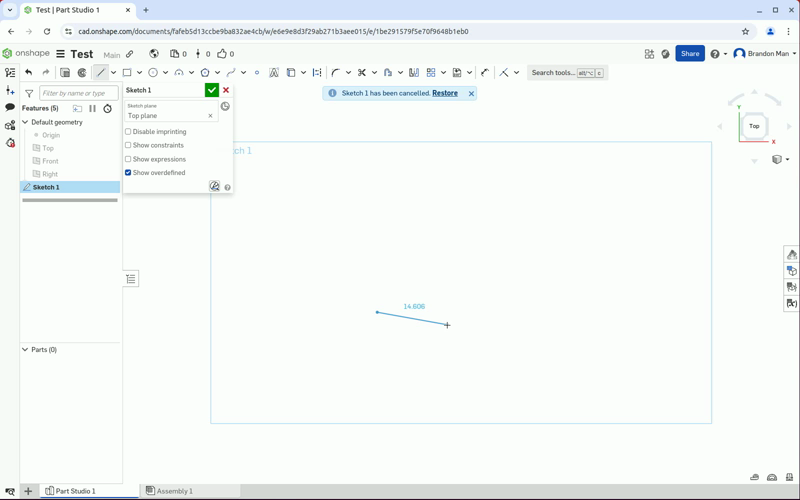
click(447, 324)
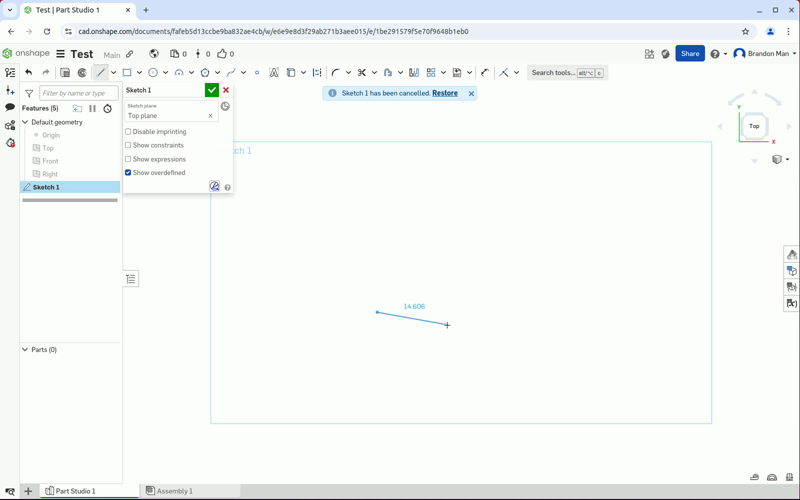
key_up(shift)
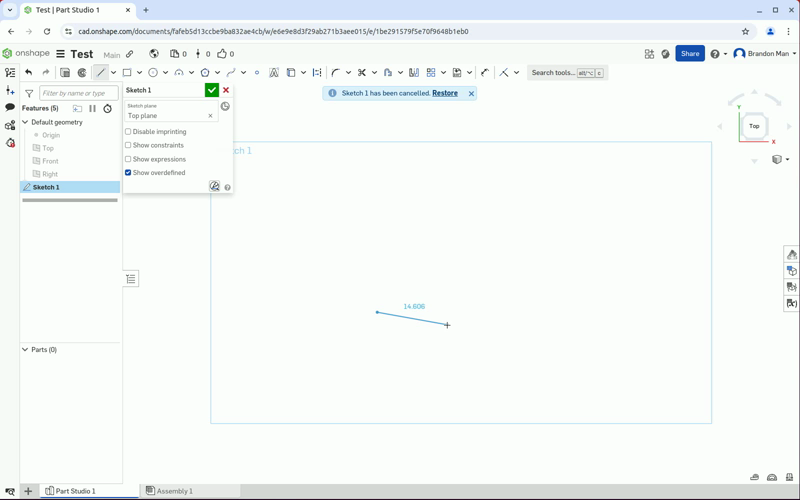
key(esc)
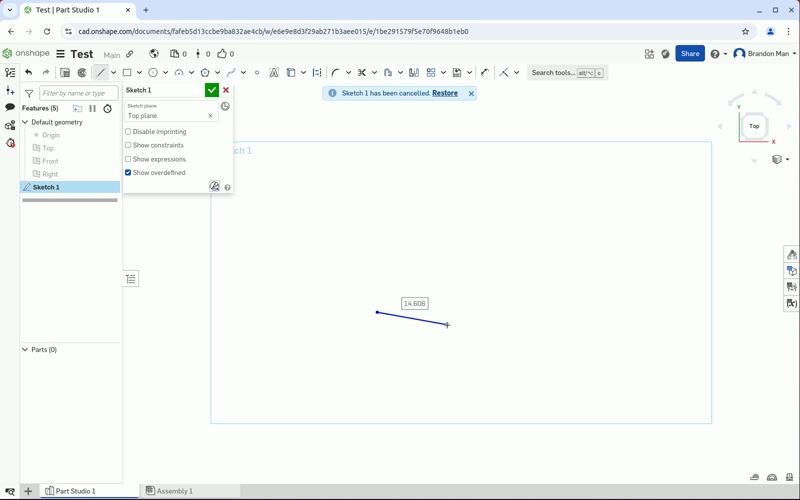
key(a)
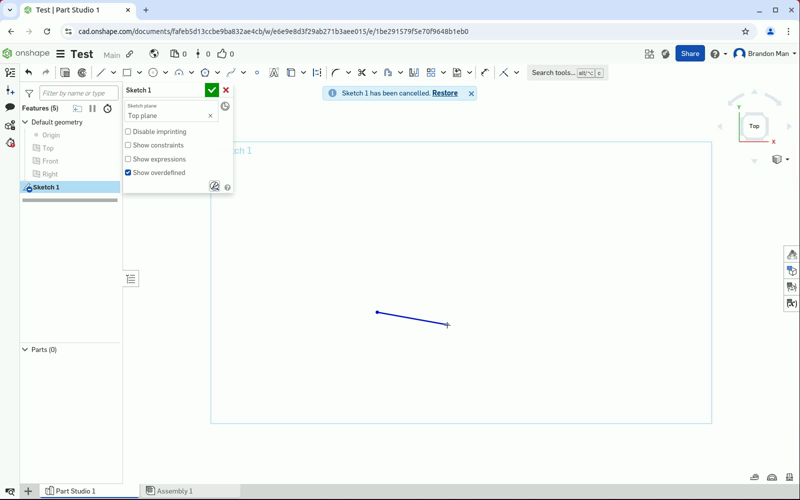
mouse_move(447, 324)
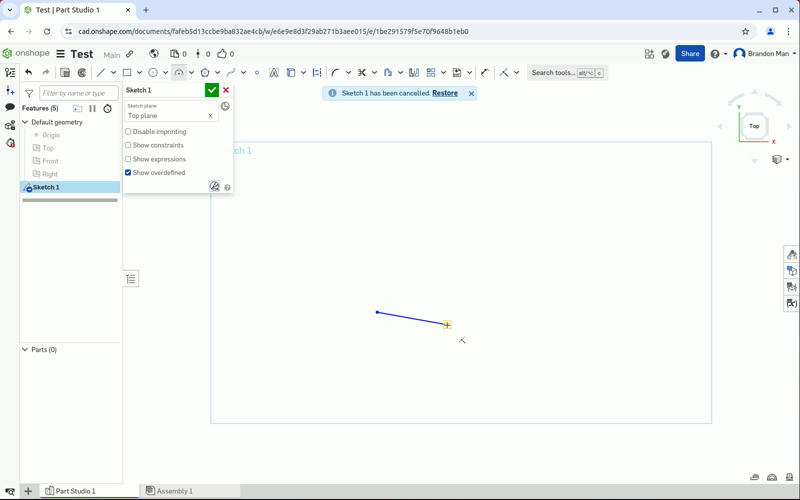
click(447, 324)
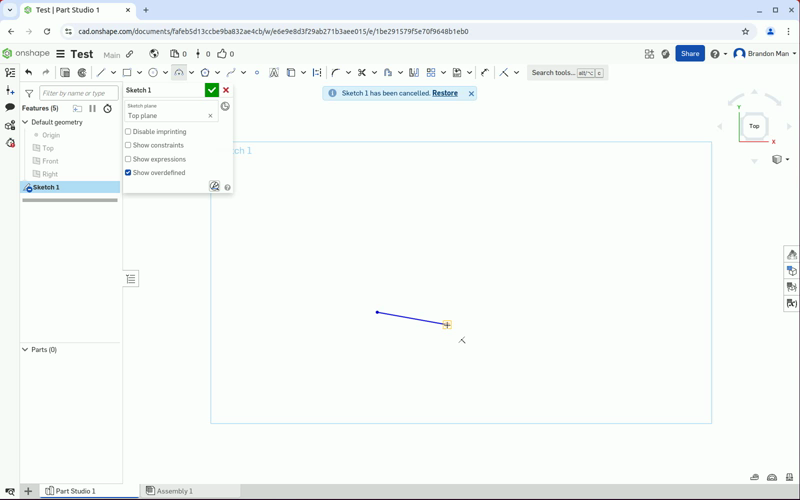
key_down(shift)
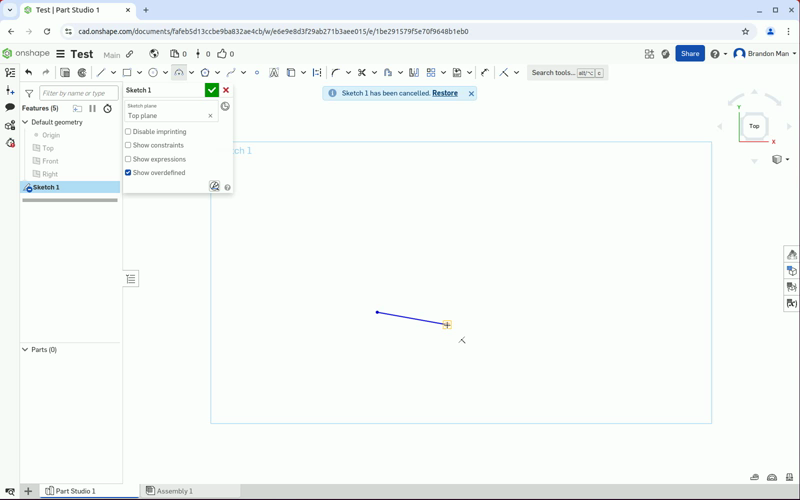
mouse_move(474, 324)
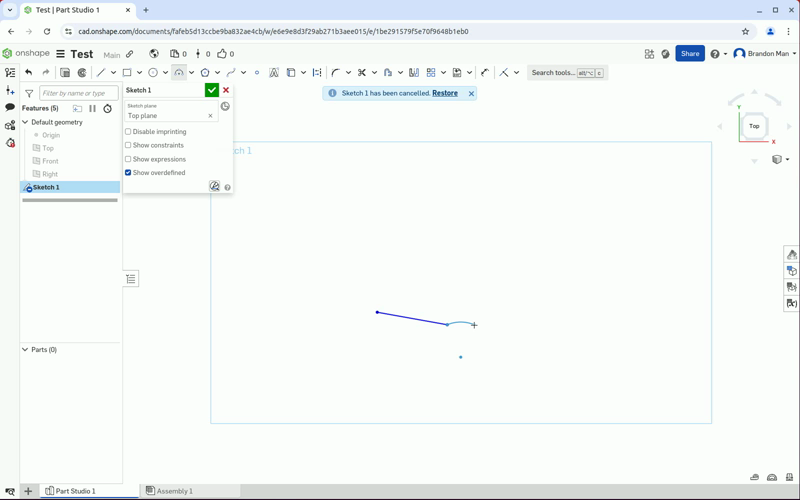
click(474, 324)
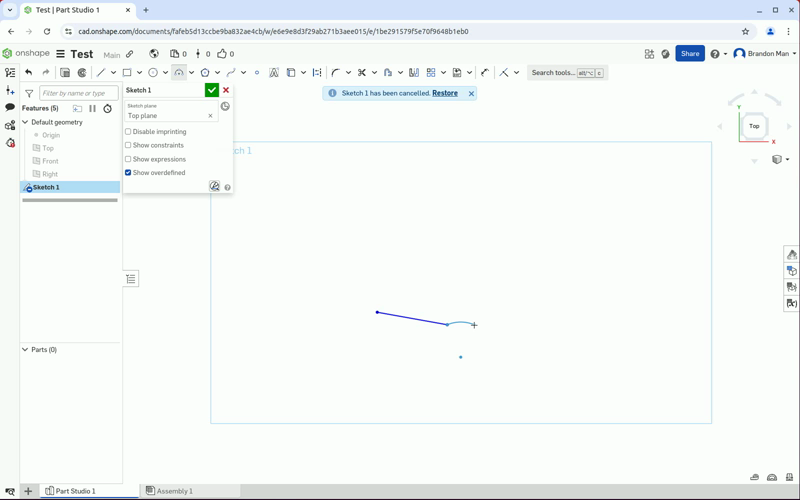
mouse_move(460, 330)
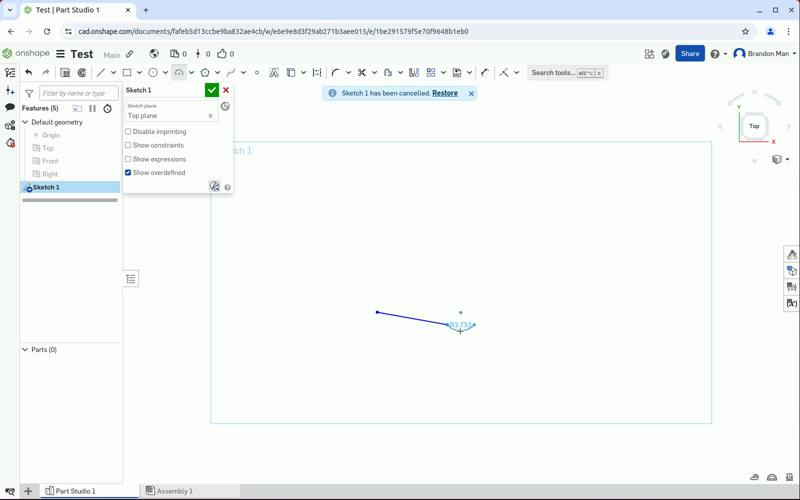
click(460, 330)
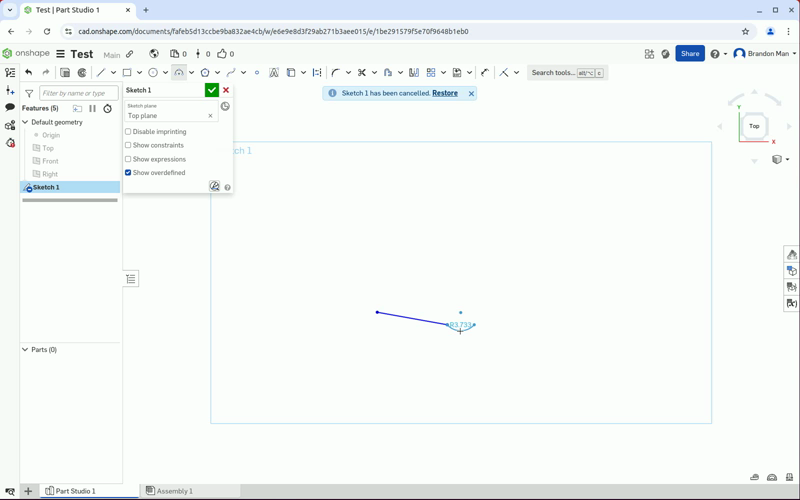
key_up(shift)
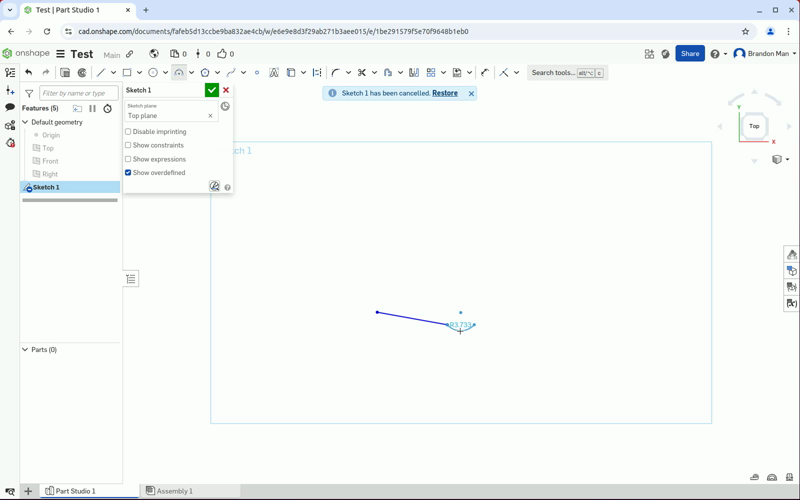
key(esc)
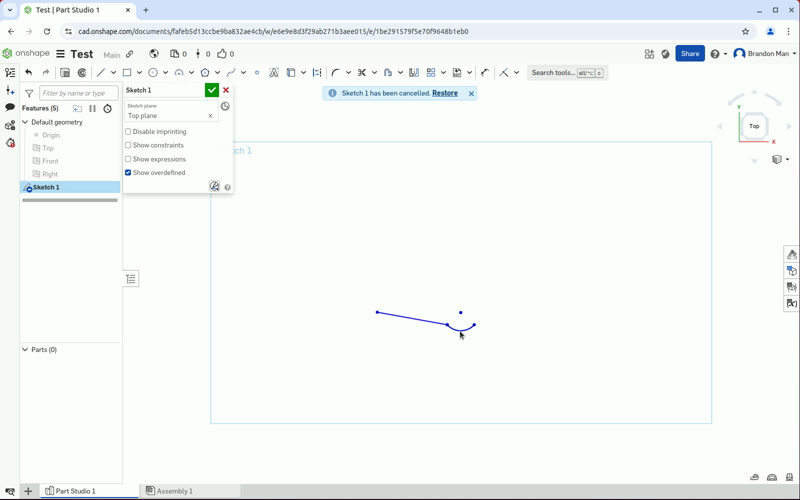
key(l)
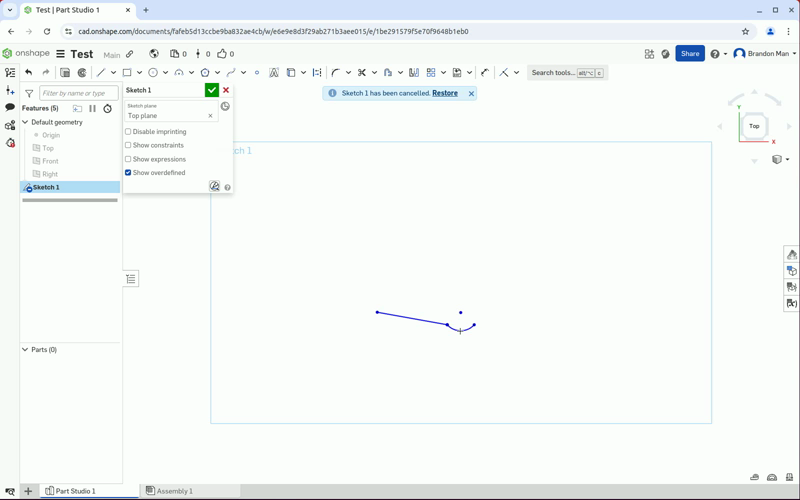
mouse_move(474, 324)
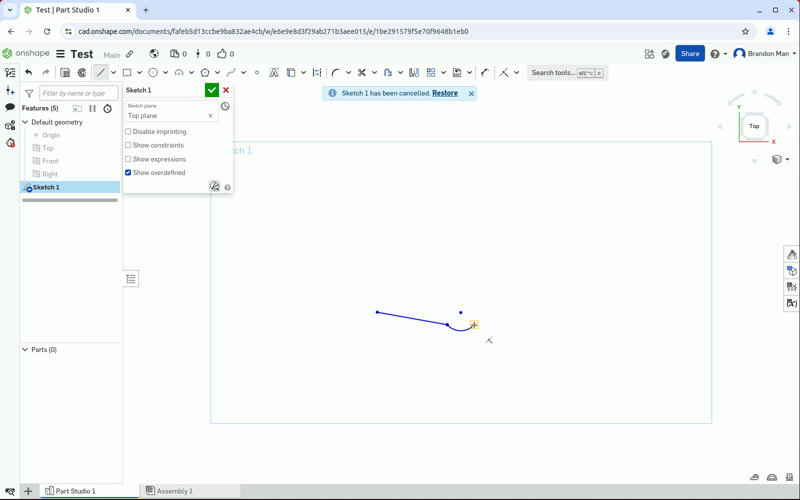
click(474, 324)
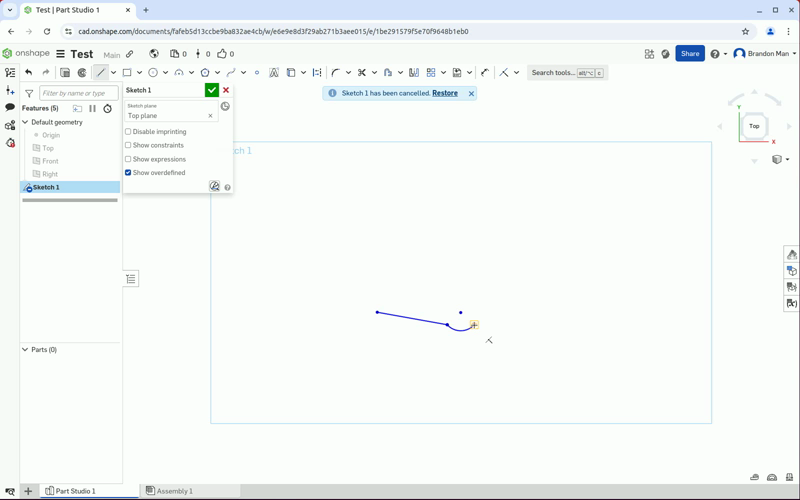
key_down(shift)
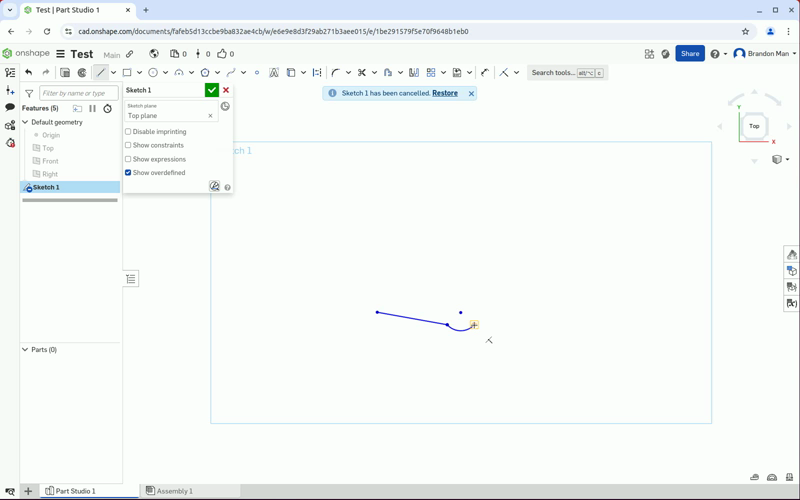
mouse_move(543, 312)
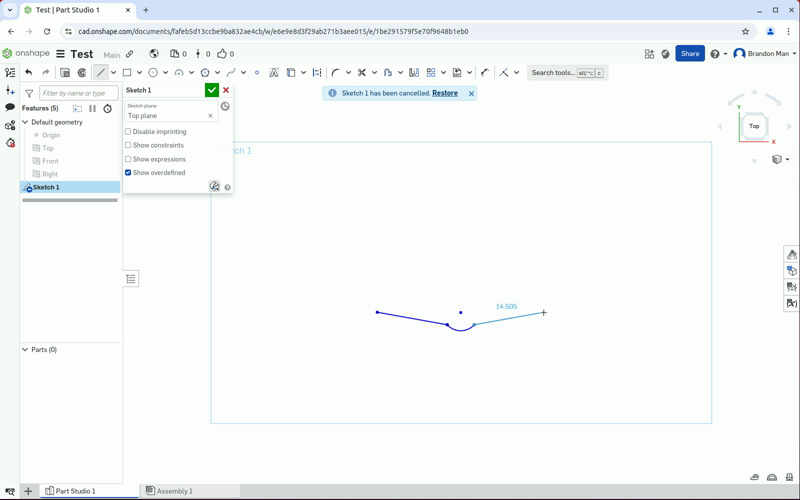
click(543, 312)
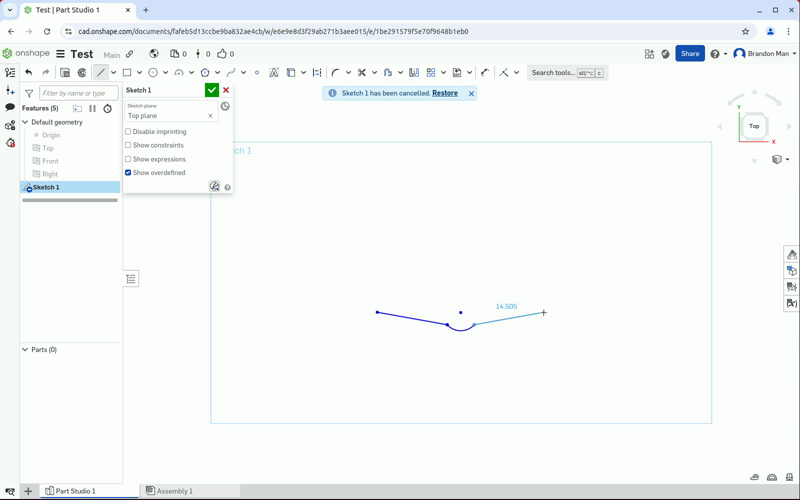
key_up(shift)
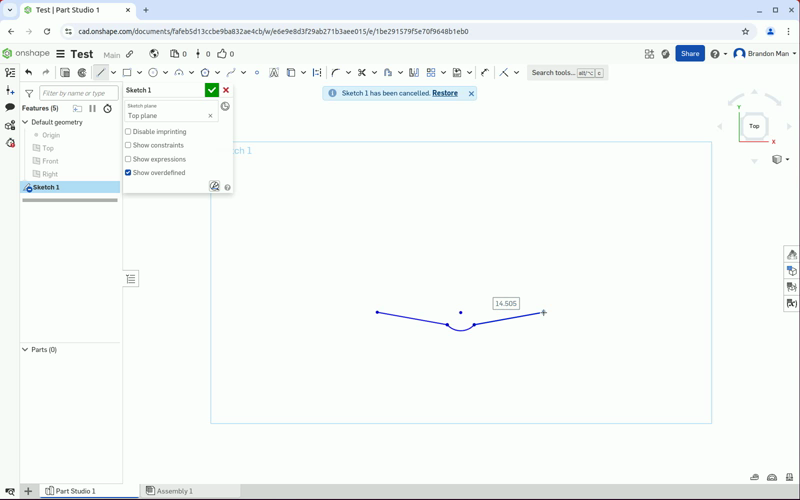
key(esc)
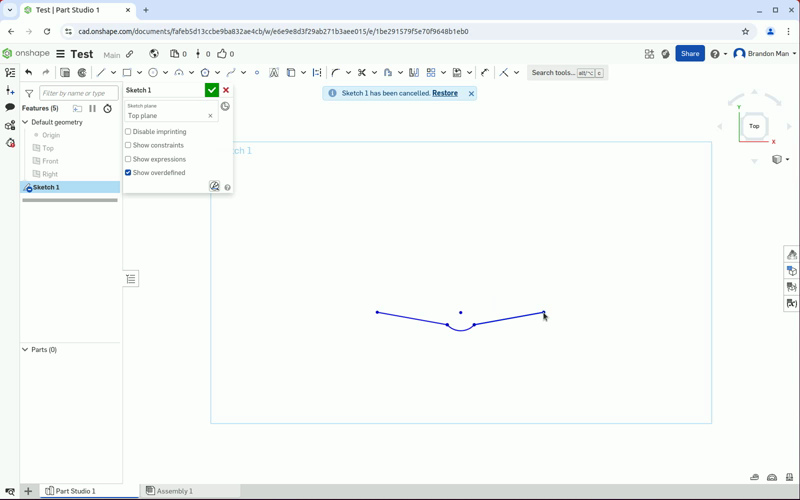
key(a)
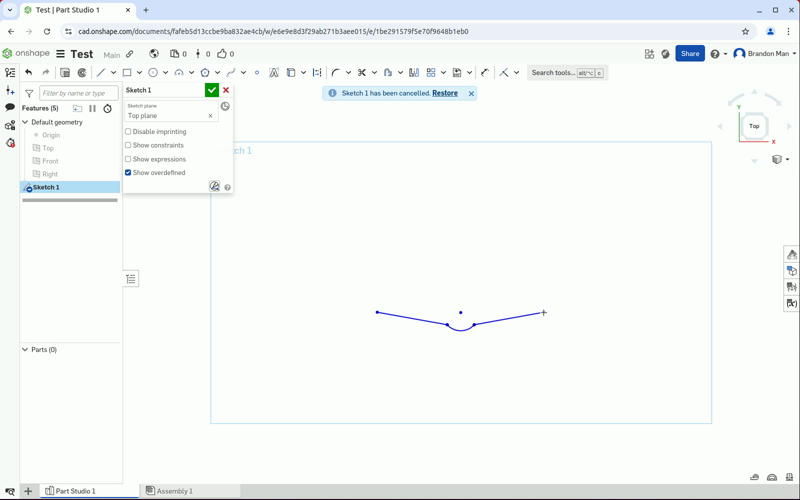
mouse_move(543, 312)
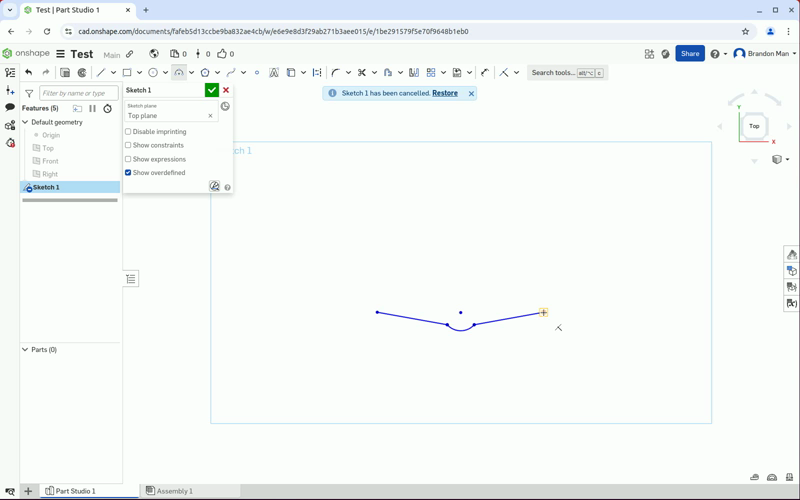
click(543, 312)
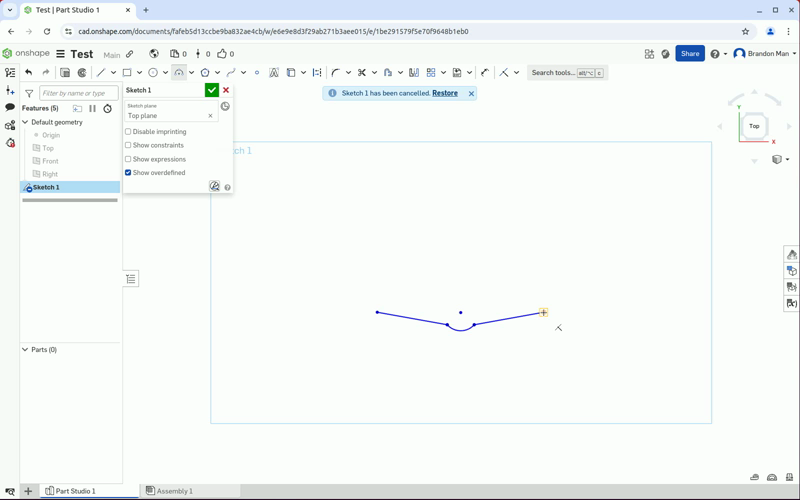
key_down(shift)
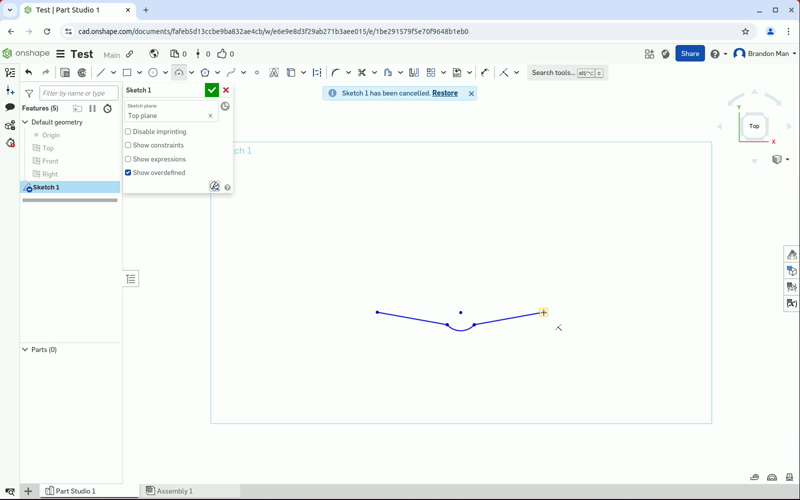
mouse_move(531, 256)
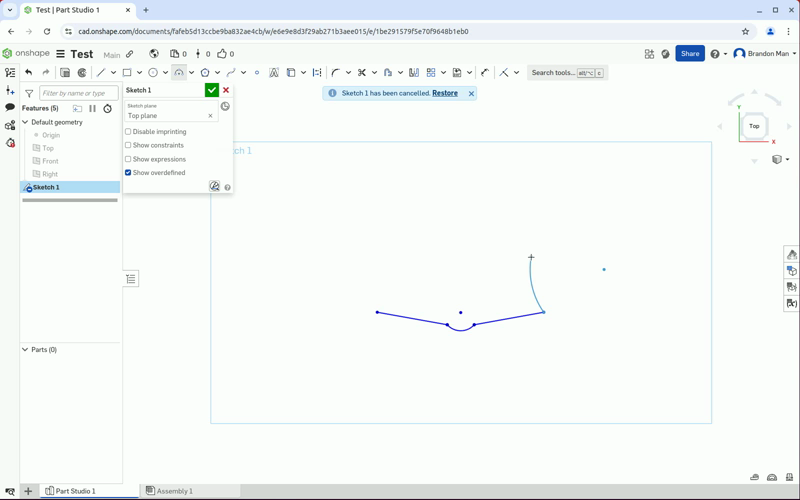
click(531, 256)
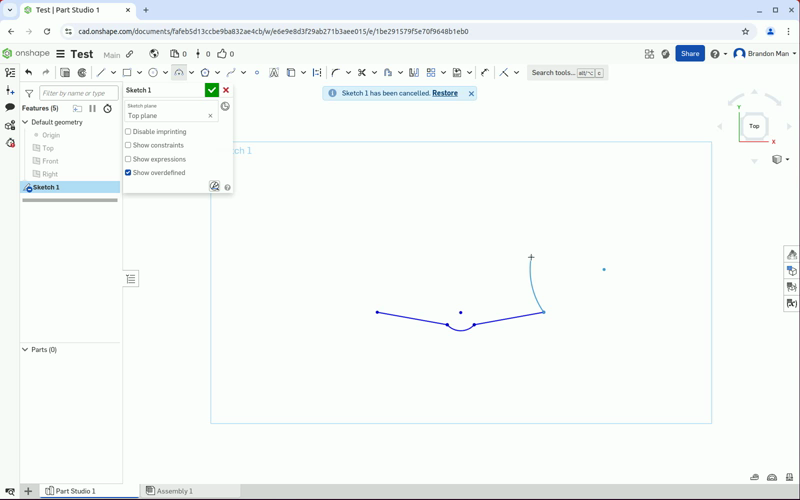
mouse_move(572, 276)
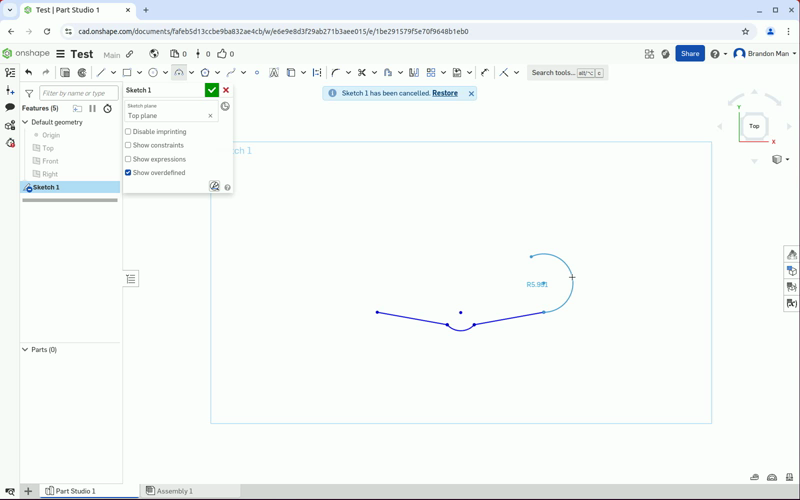
click(572, 276)
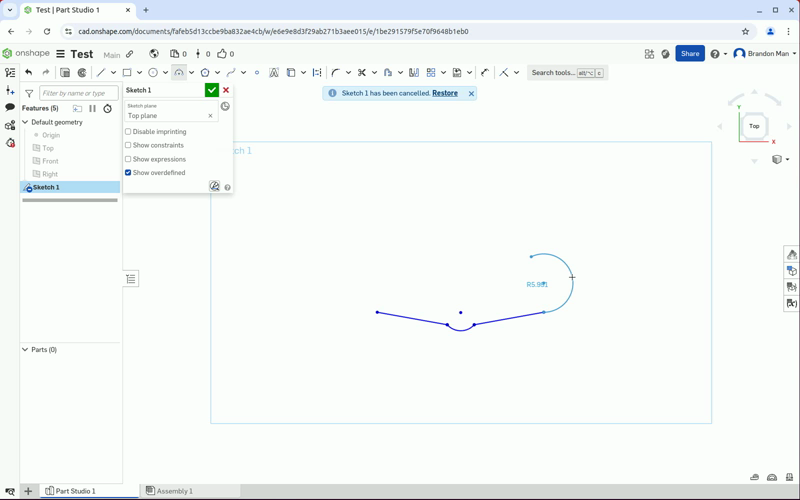
key_up(shift)
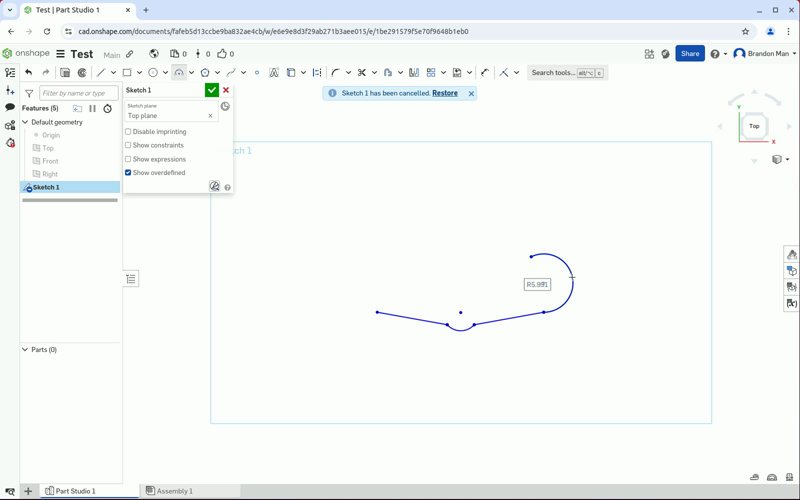
key(esc)
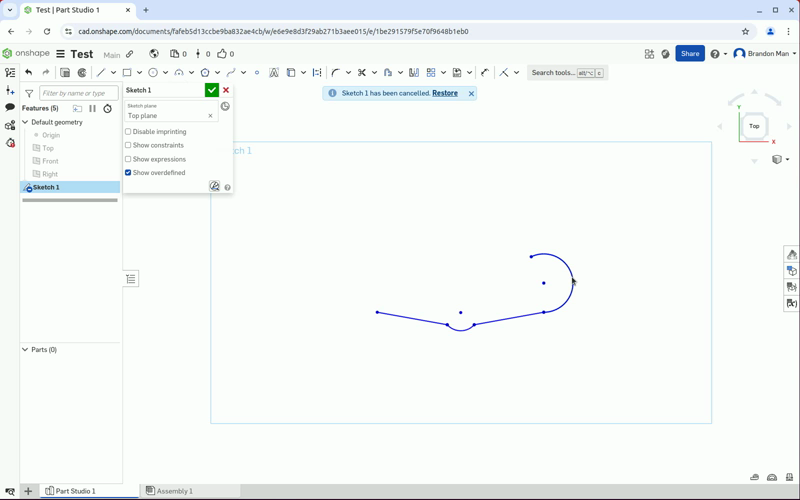
key(l)
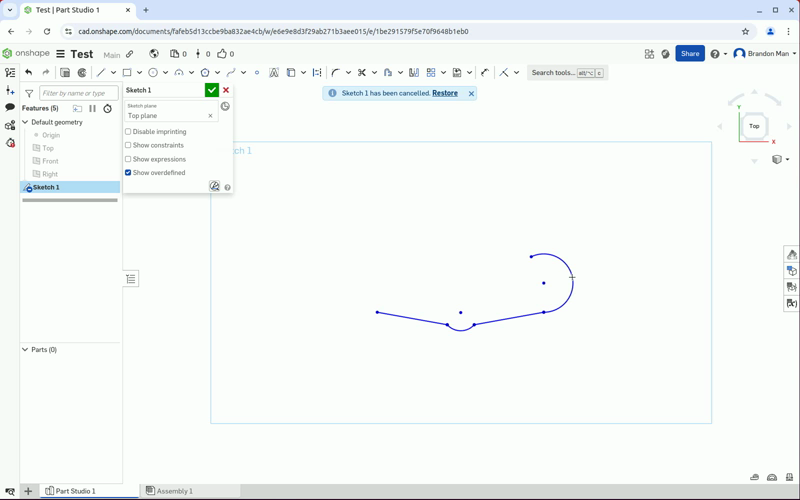
mouse_move(531, 256)
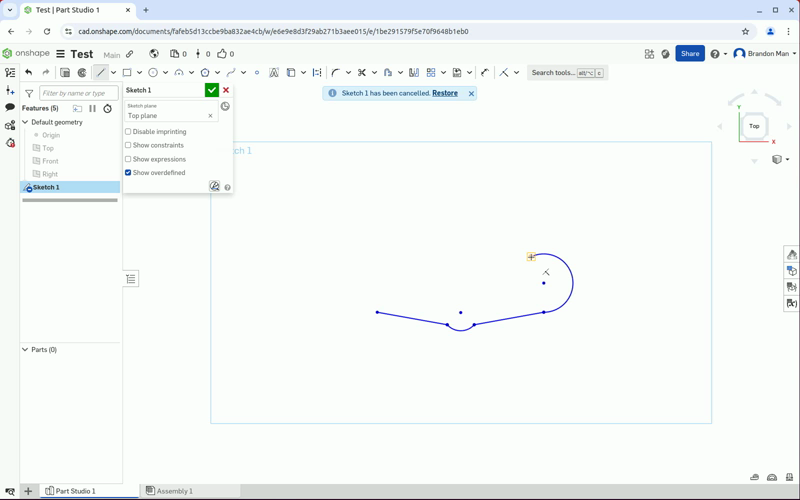
click(531, 256)
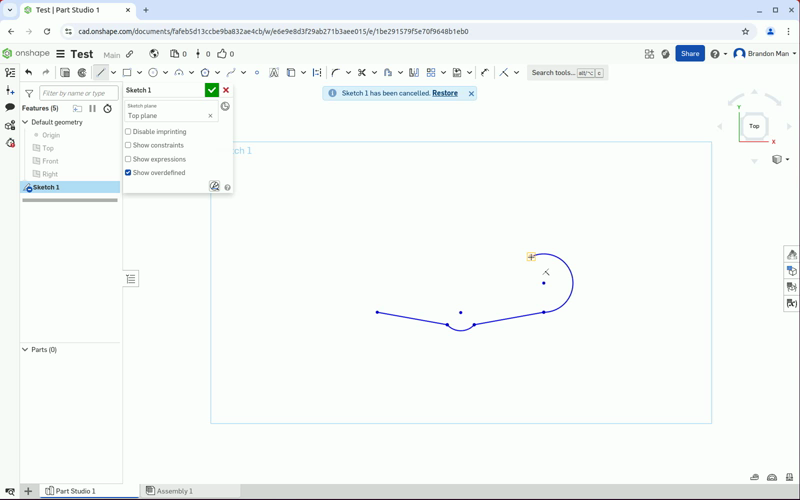
key_down(shift)
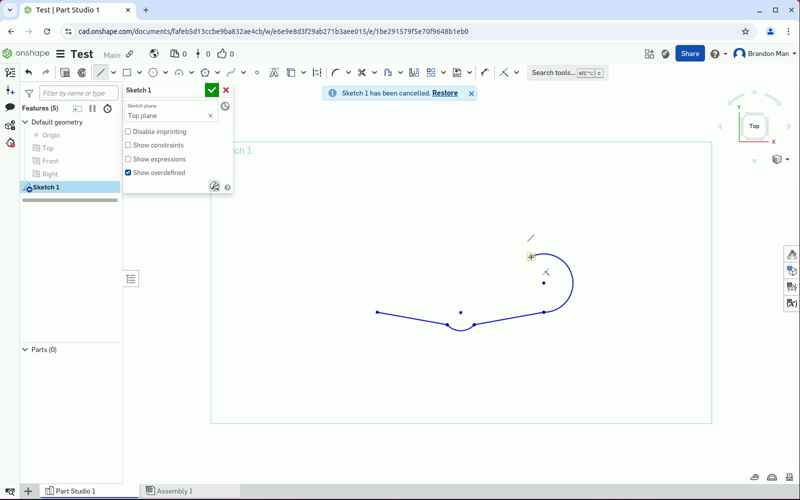
mouse_move(389, 256)
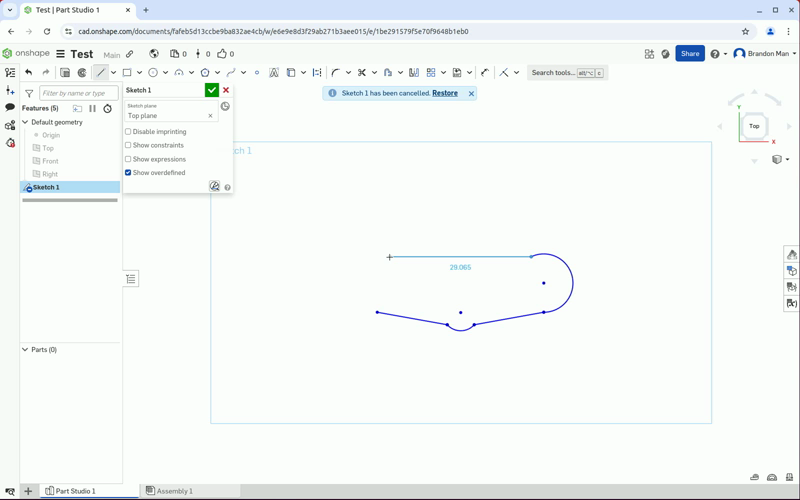
click(389, 256)
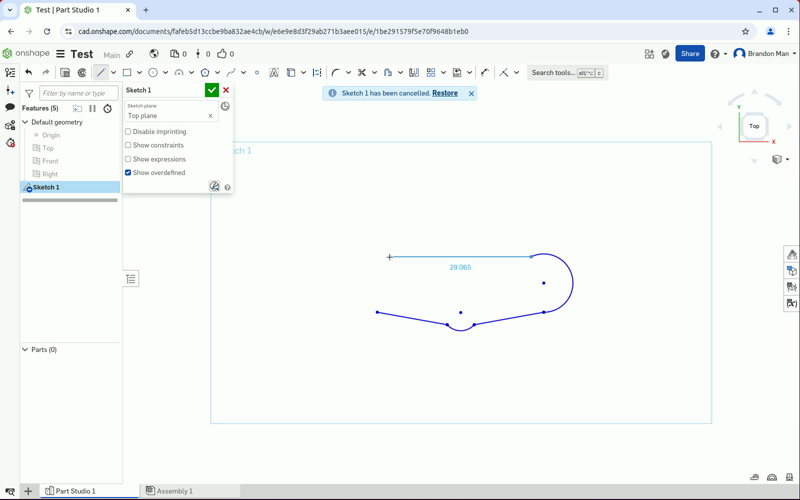
key_up(shift)
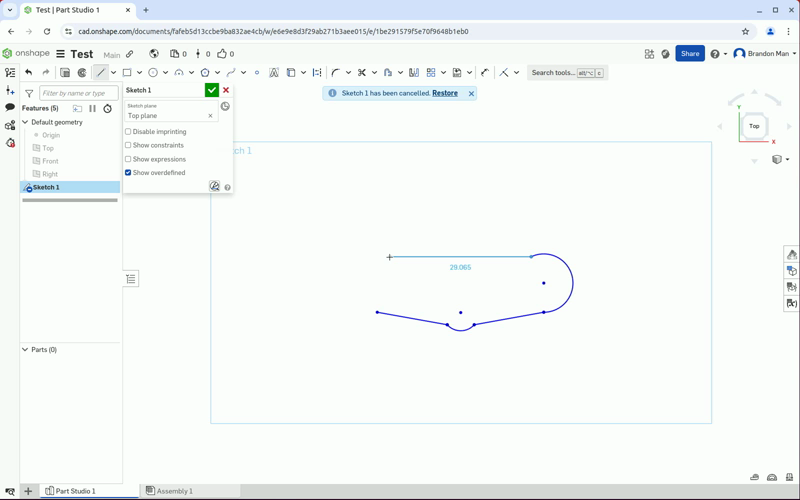
key(esc)
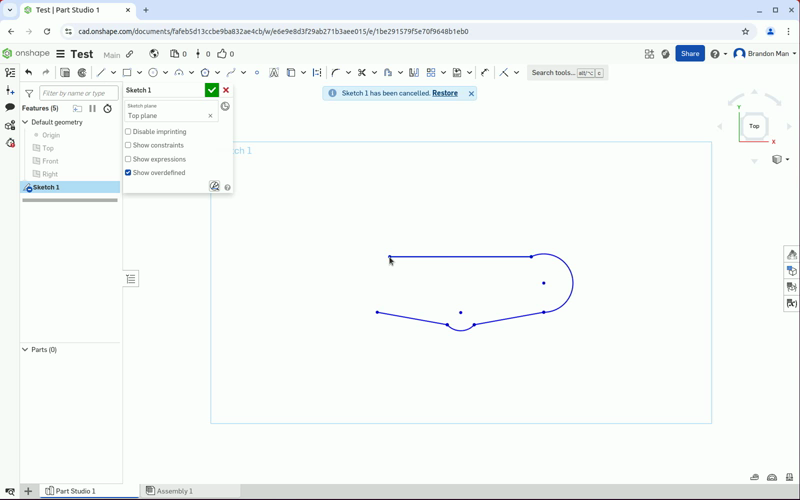
key(a)
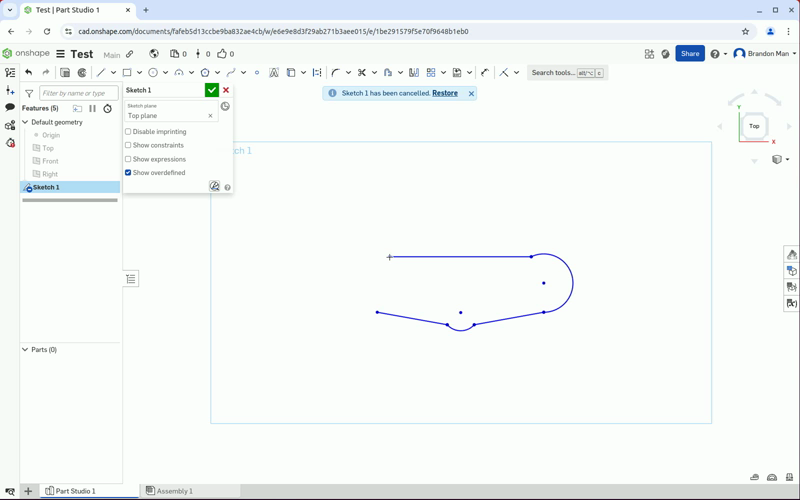
mouse_move(389, 256)
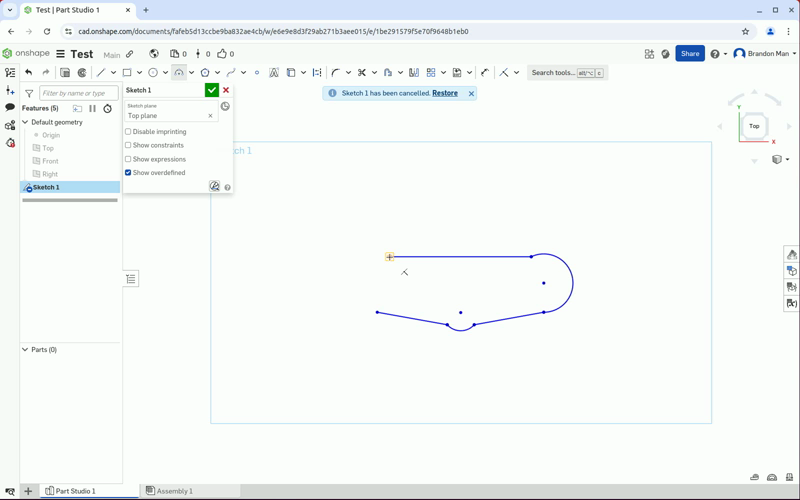
click(389, 256)
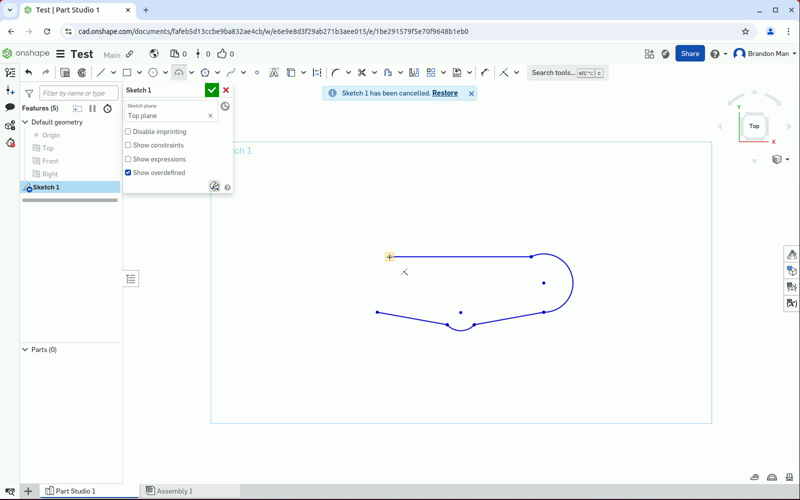
mouse_move(377, 312)
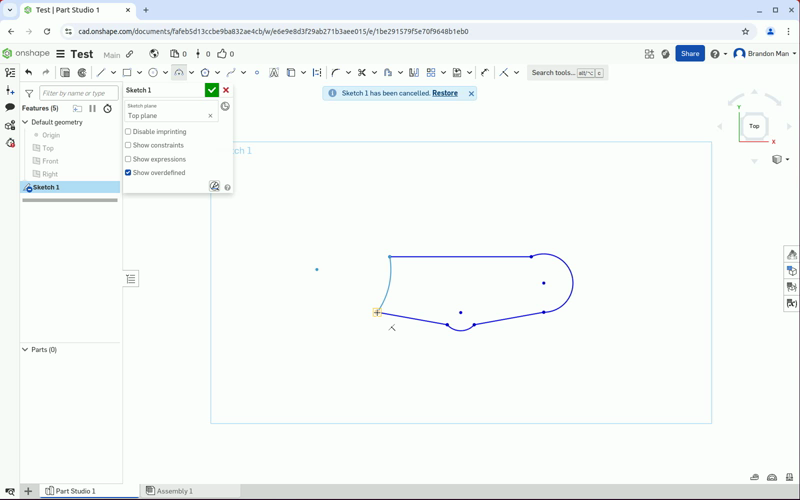
click(377, 312)
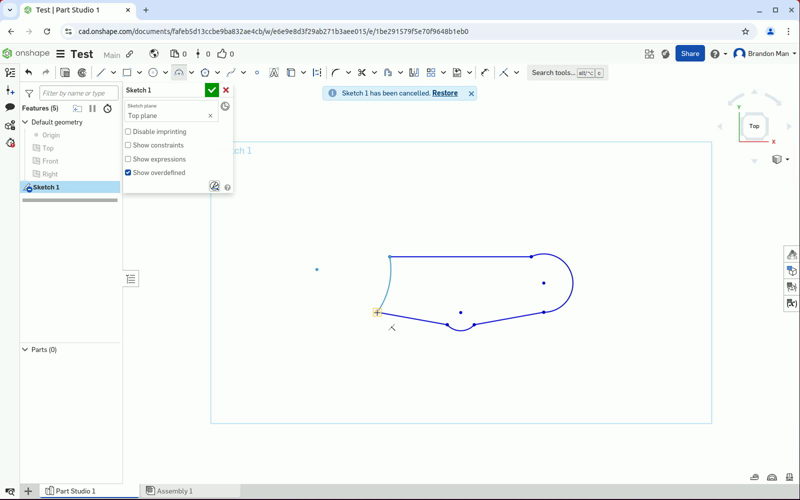
key_down(shift)
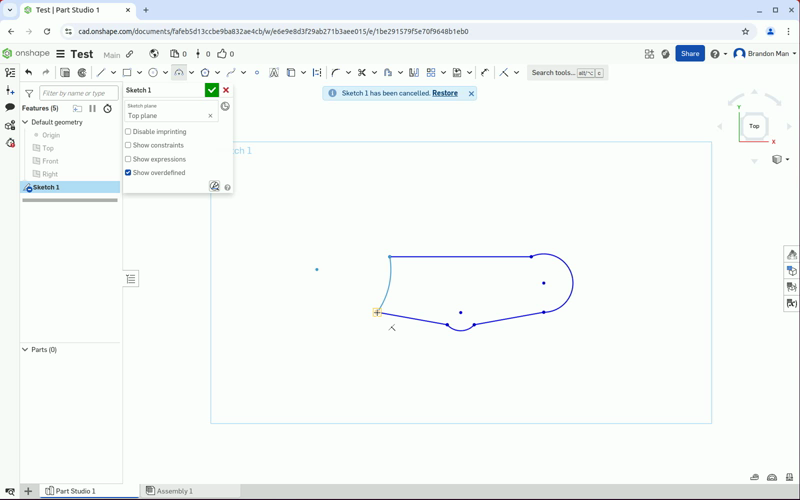
mouse_move(348, 276)
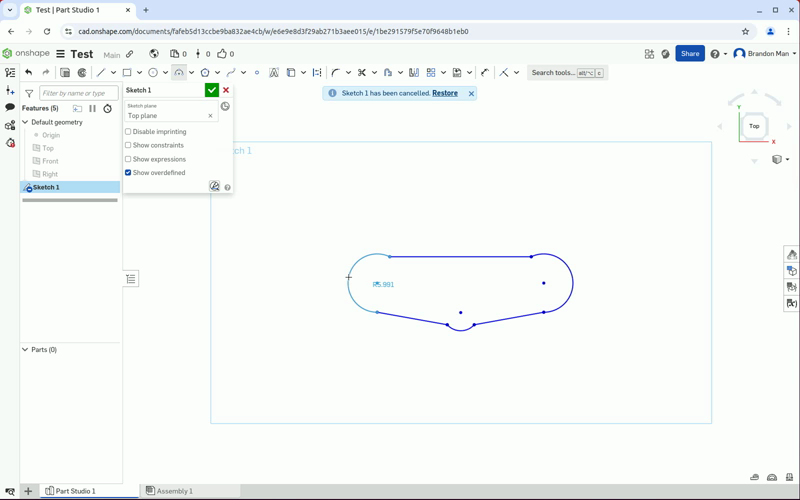
click(348, 276)
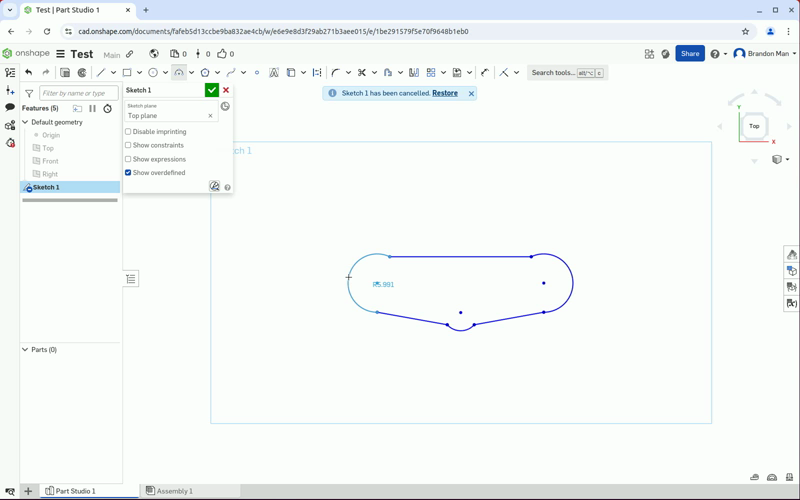
key_up(shift)
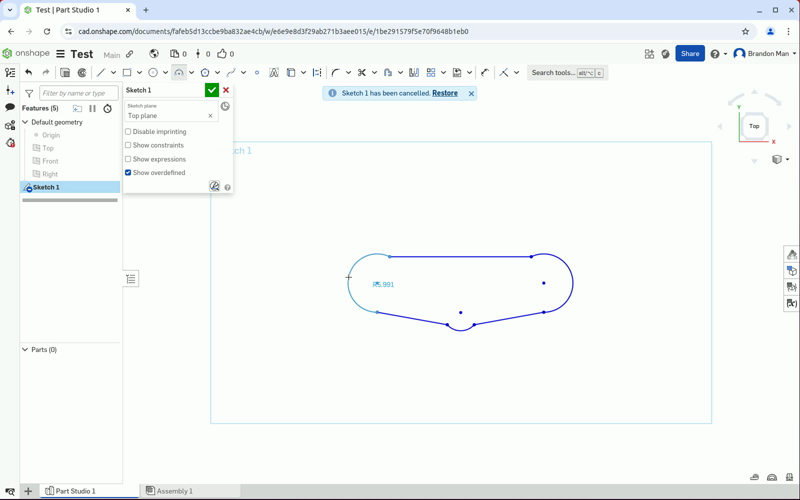
key(esc)
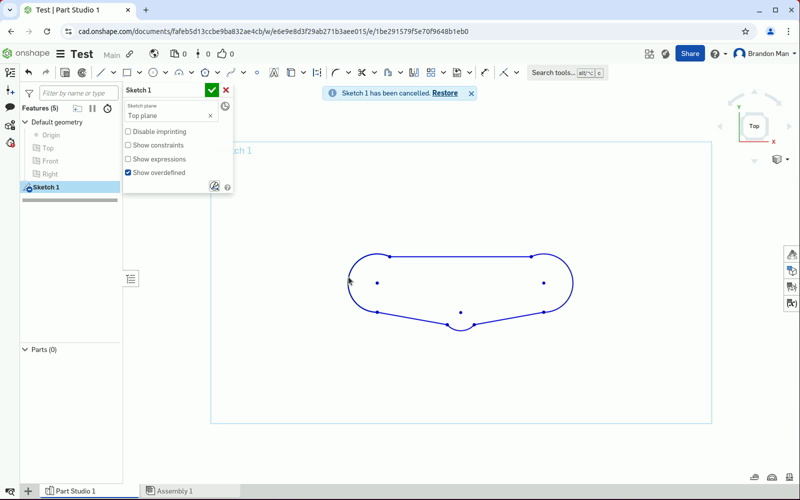
key(c)
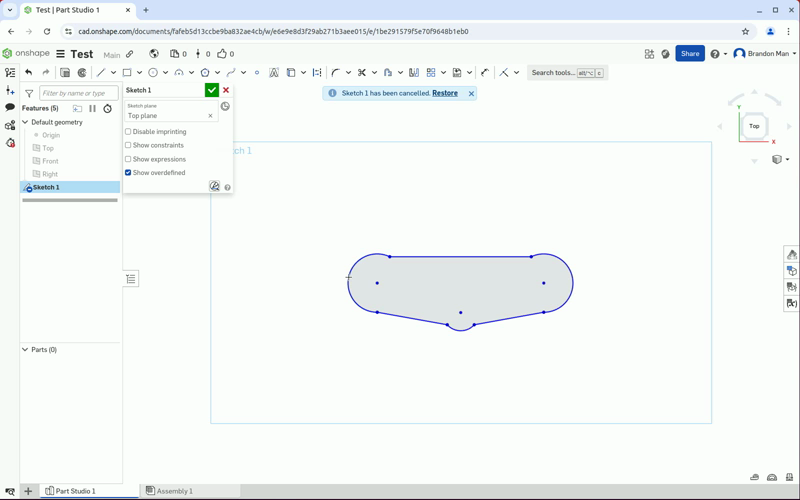
key_down(shift)
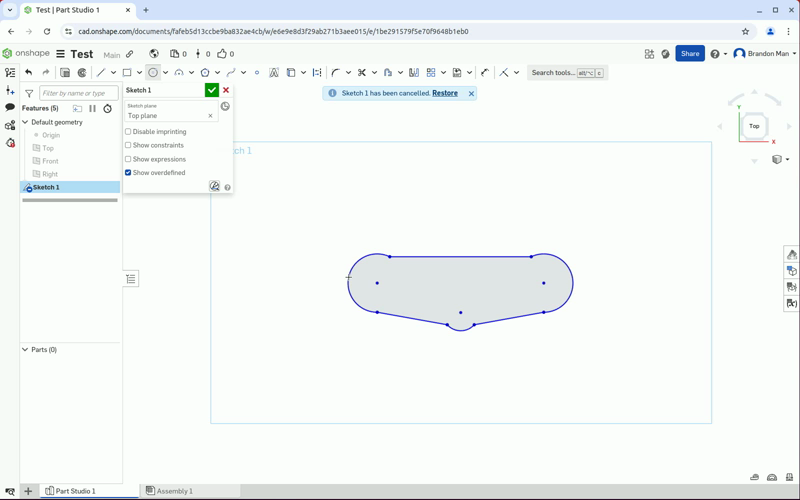
mouse_move(377, 283)
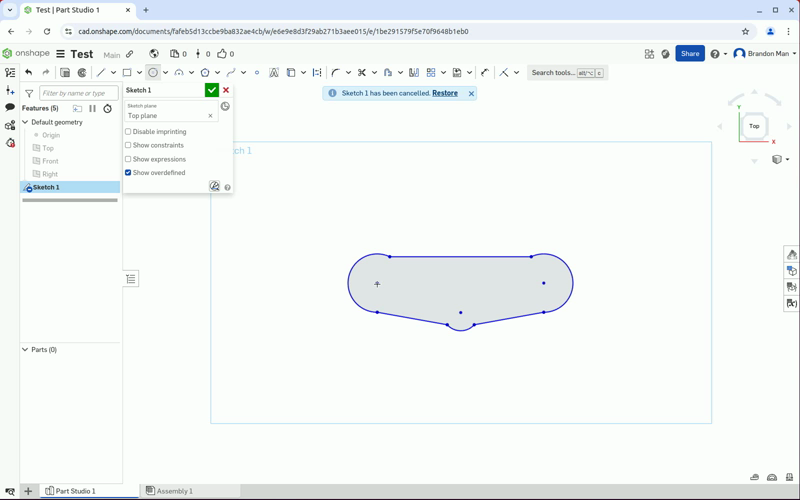
scroll(6)
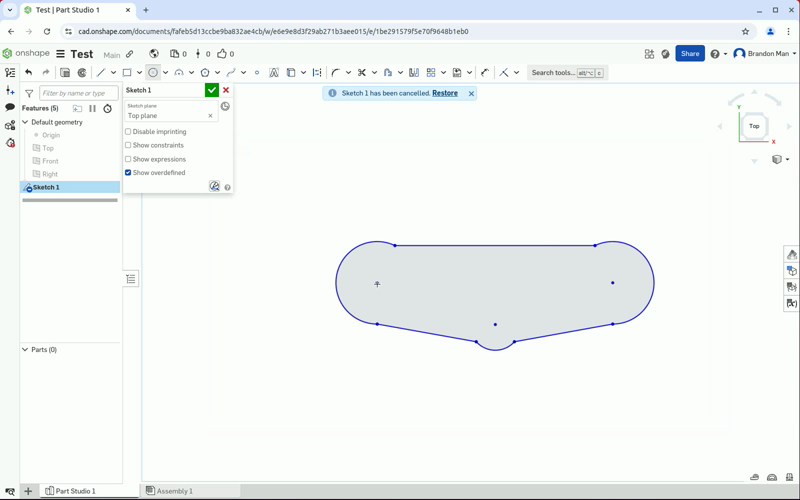
scroll(6)
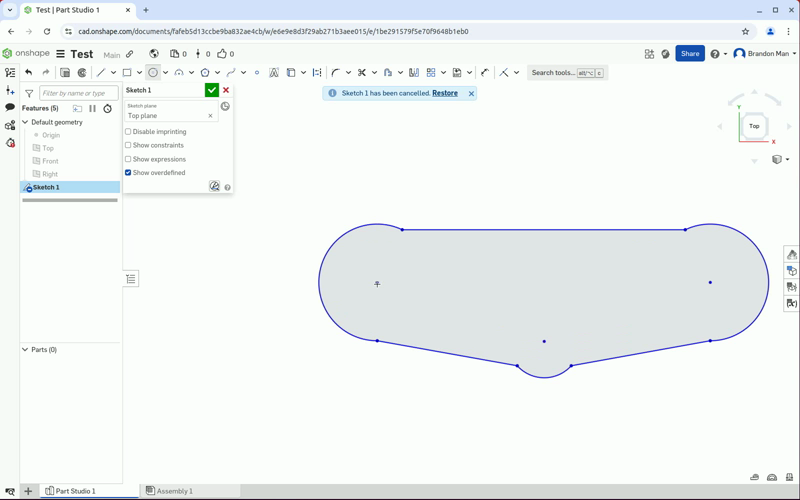
scroll(6)
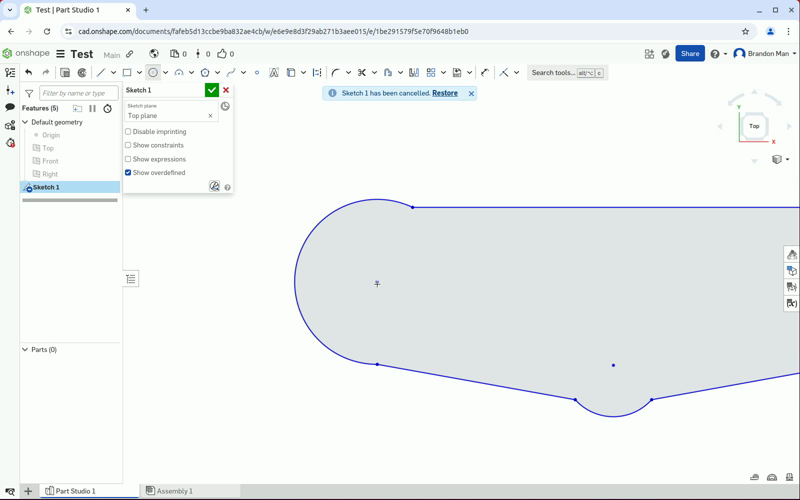
scroll(6)
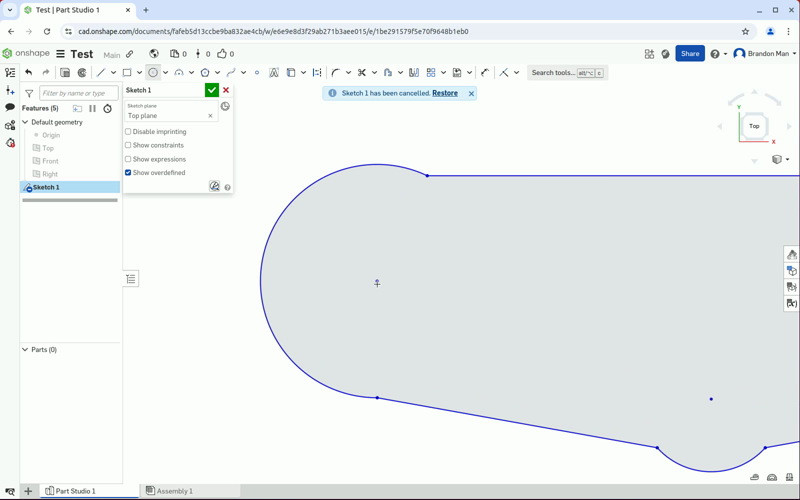
scroll(6)
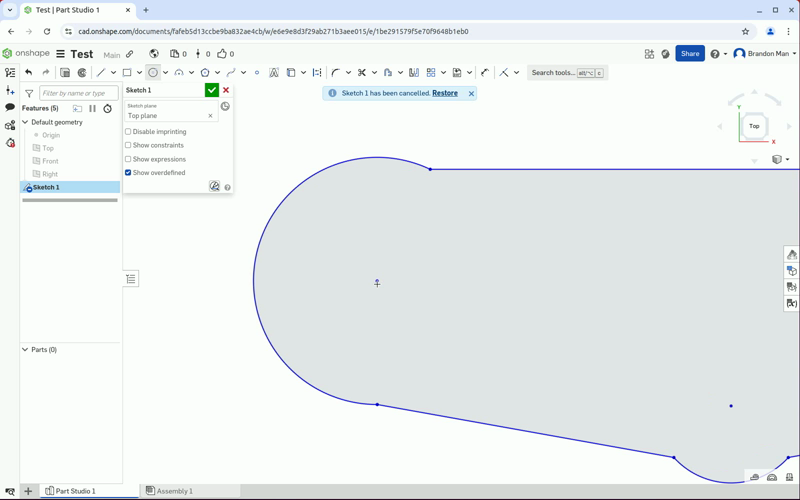
scroll(6)
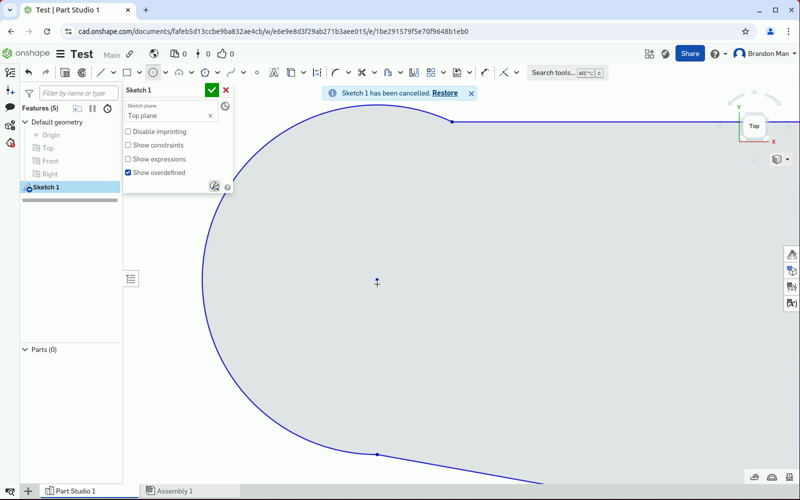
scroll(6)
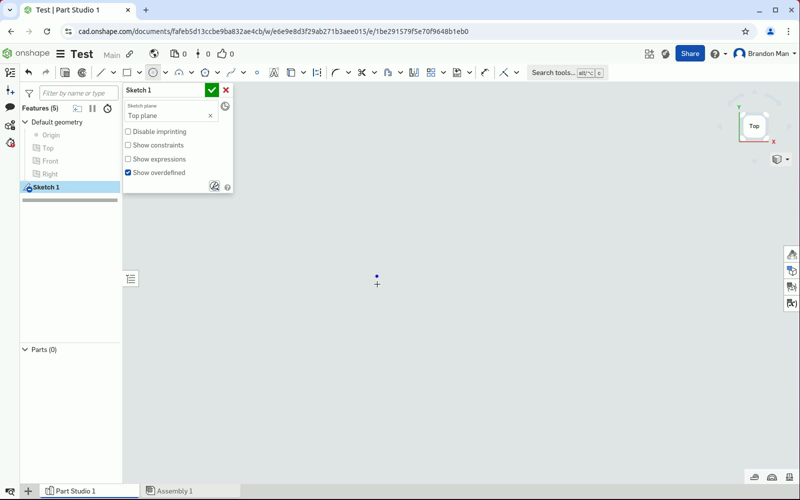
click(377, 283)
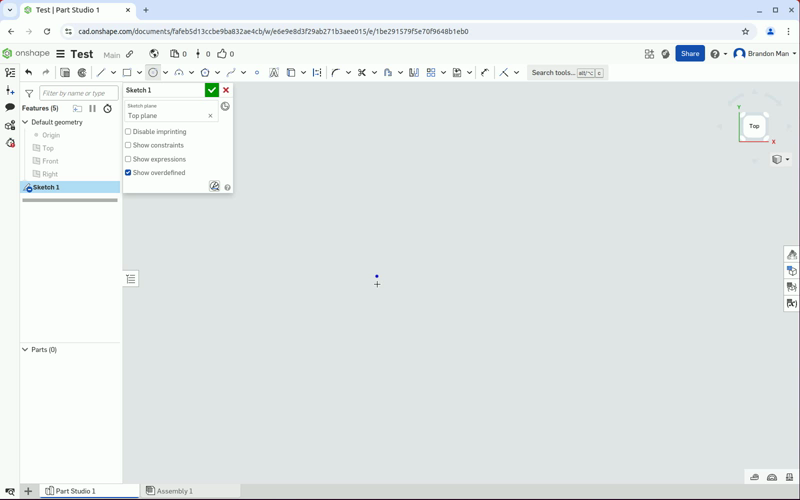
scroll(-6)
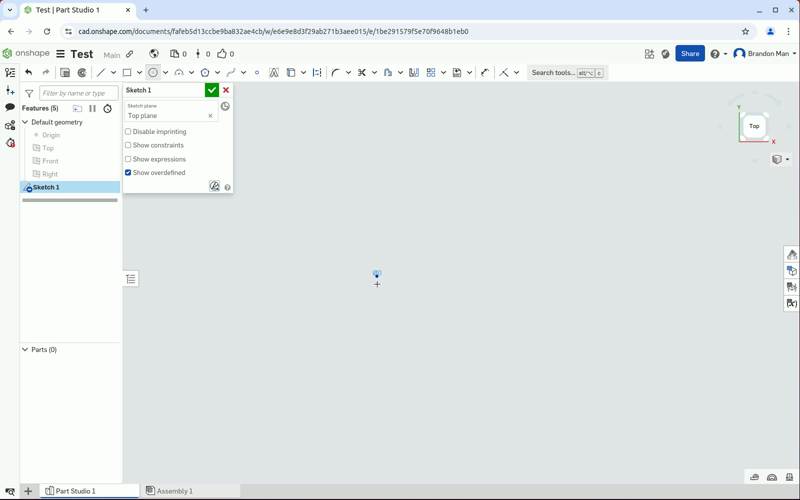
scroll(-6)
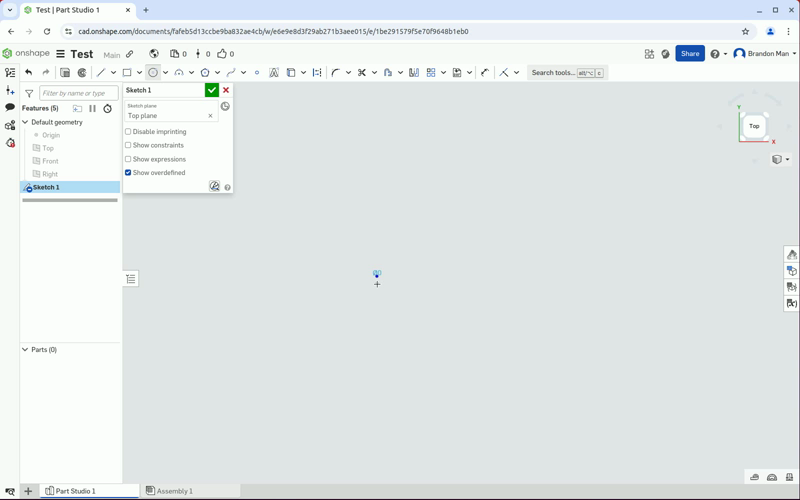
scroll(-6)
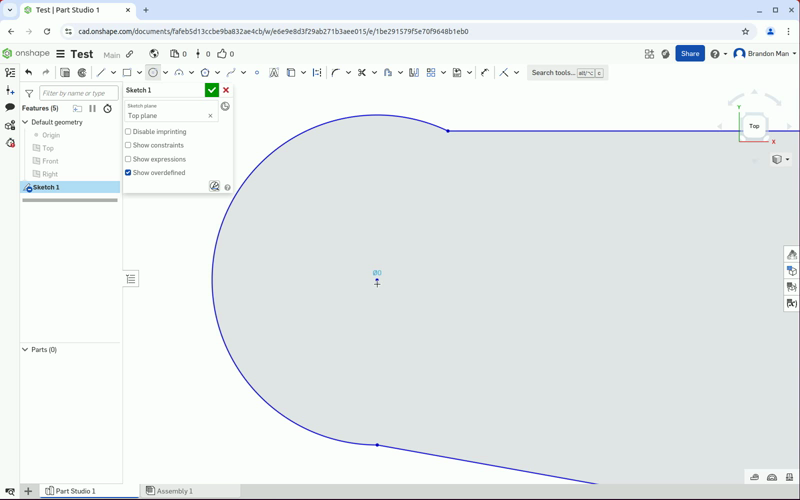
scroll(-6)
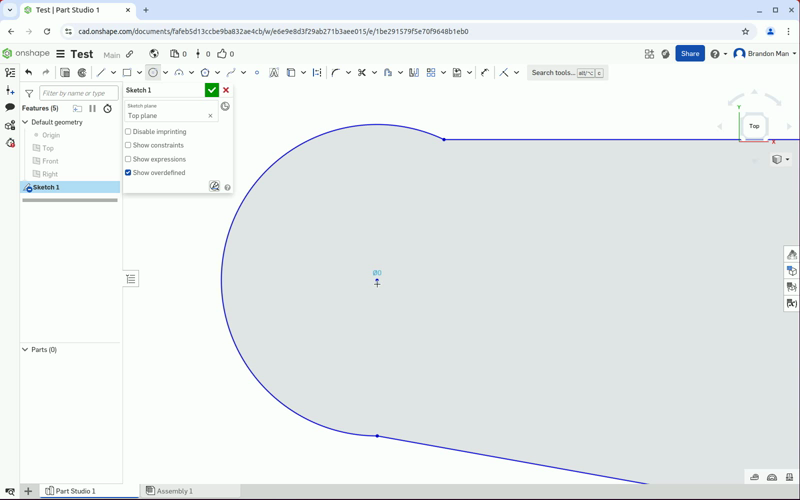
scroll(-6)
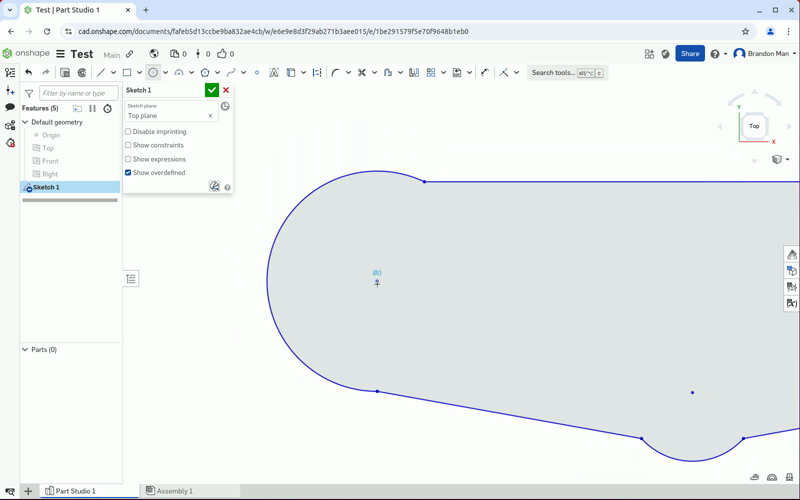
scroll(-6)
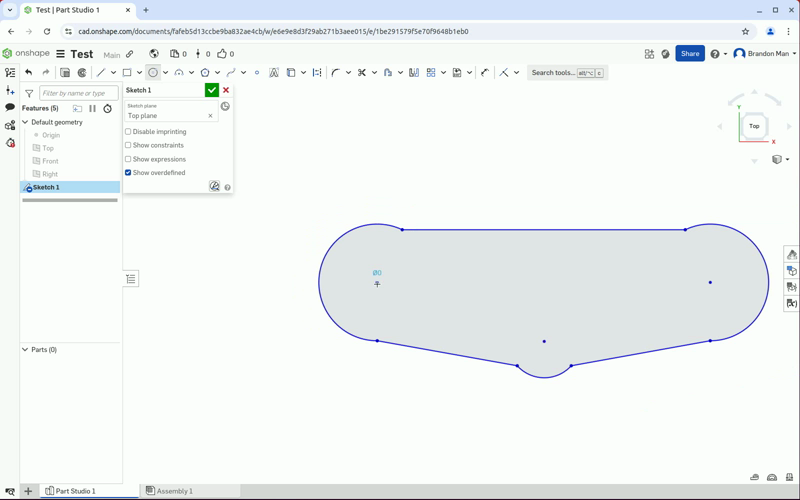
scroll(-6)
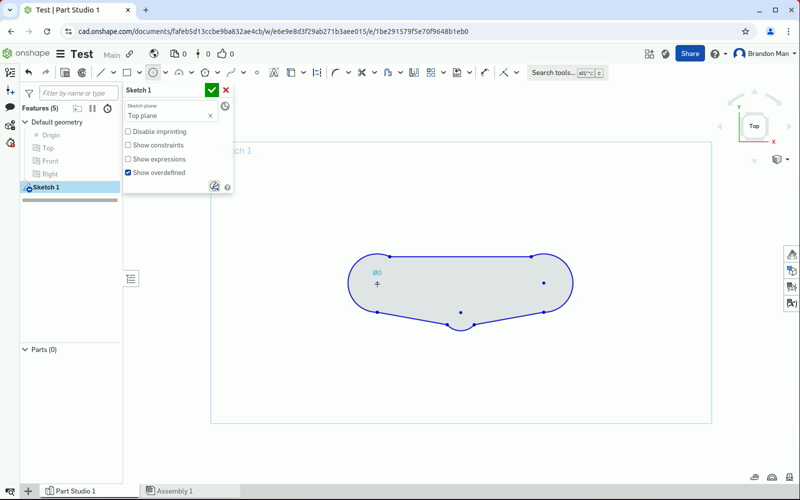
key_up(shift)
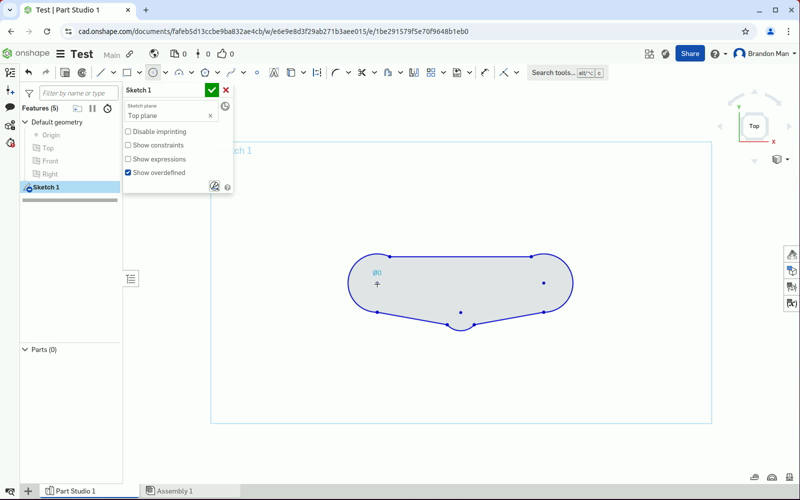
mouse_move(401, 283)
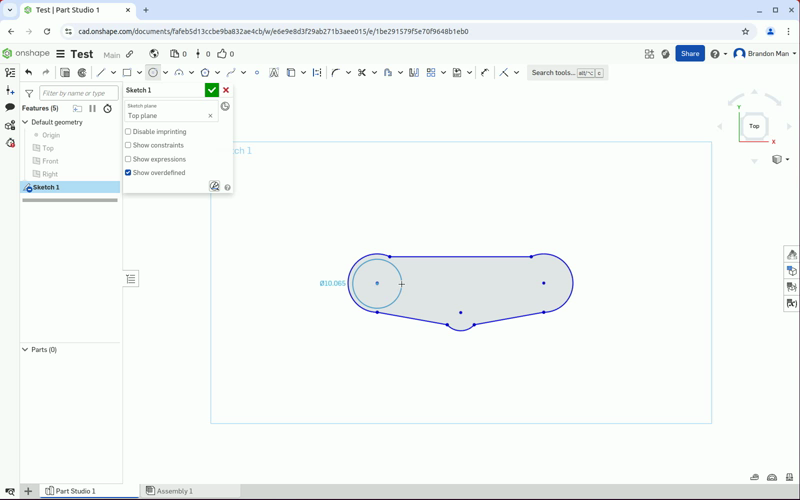
click(401, 283)
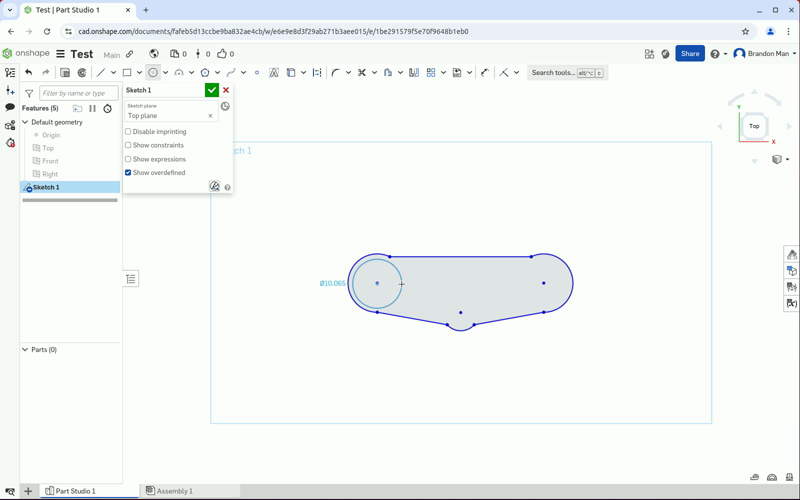
key(esc)
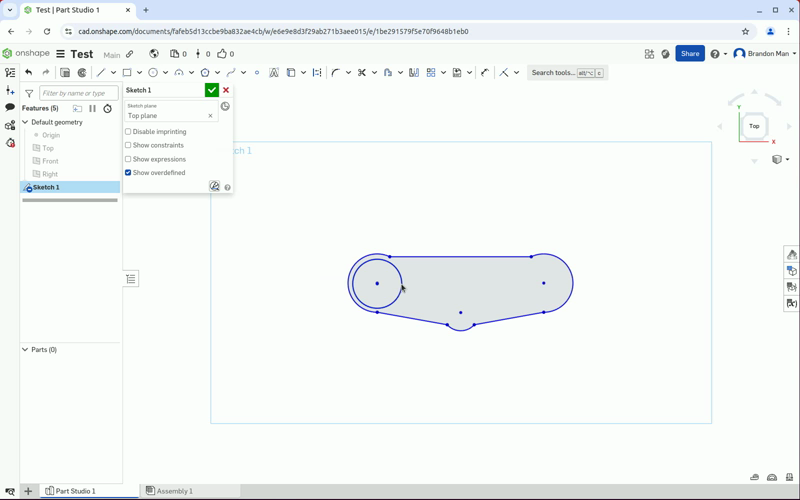
key(c)
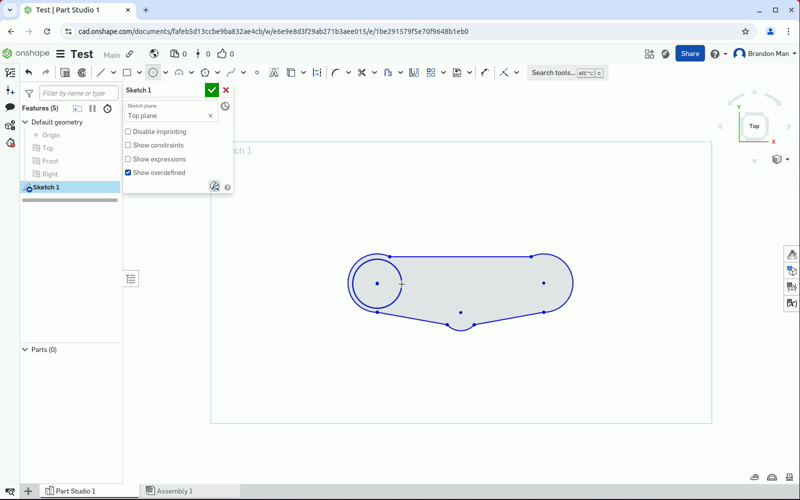
key_down(shift)
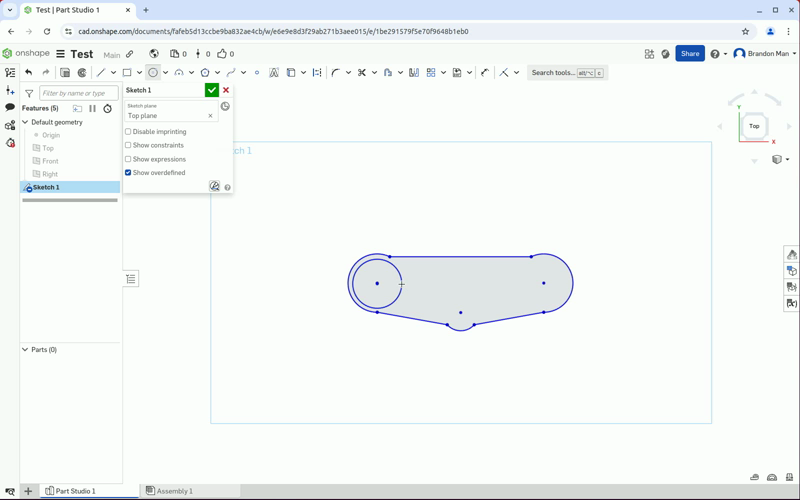
mouse_move(459, 312)
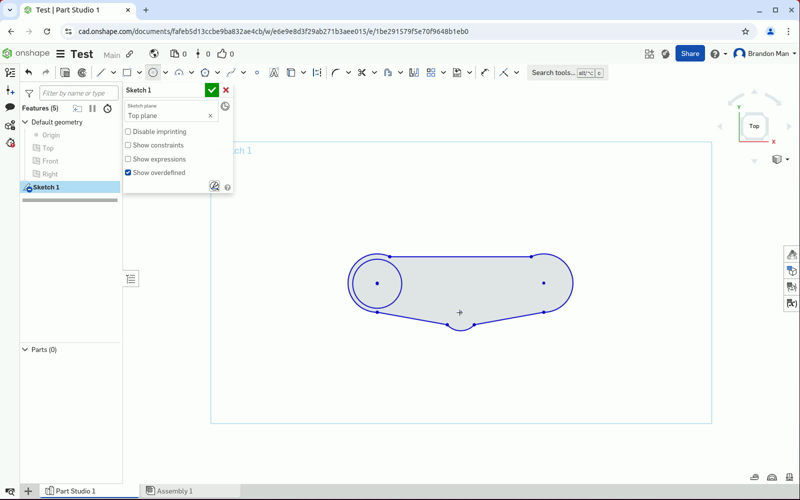
scroll(6)
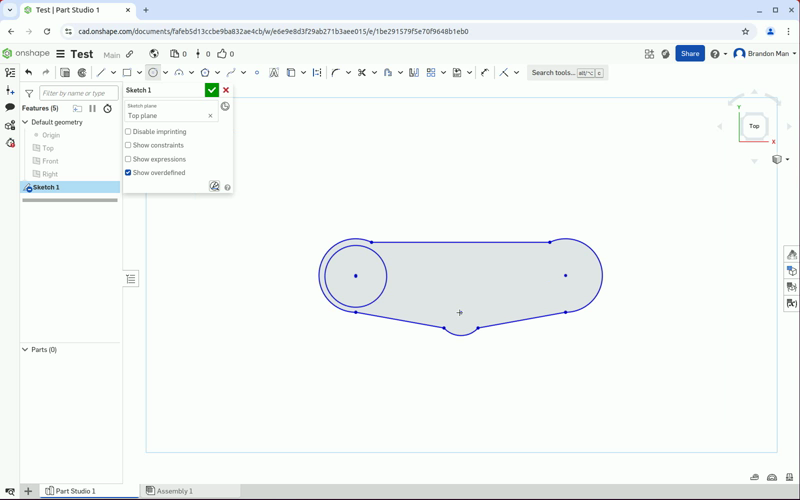
scroll(6)
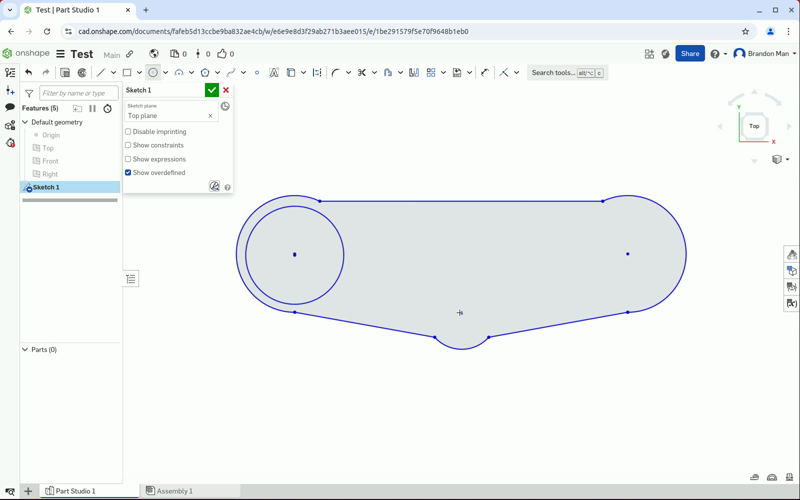
scroll(6)
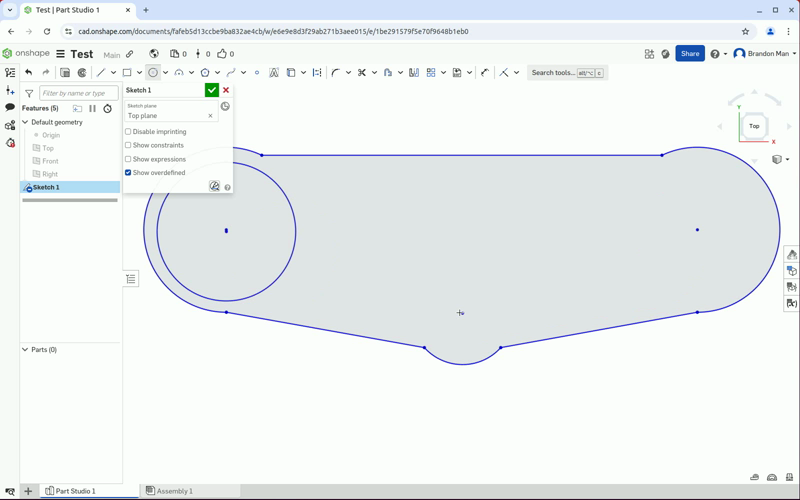
scroll(6)
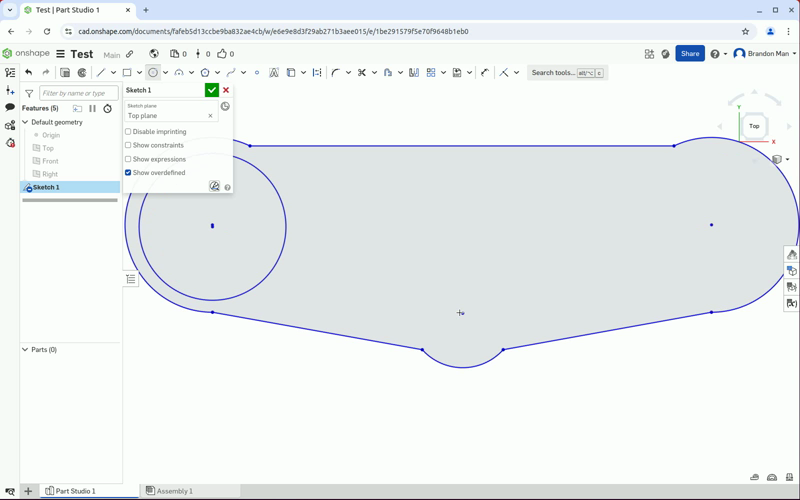
scroll(6)
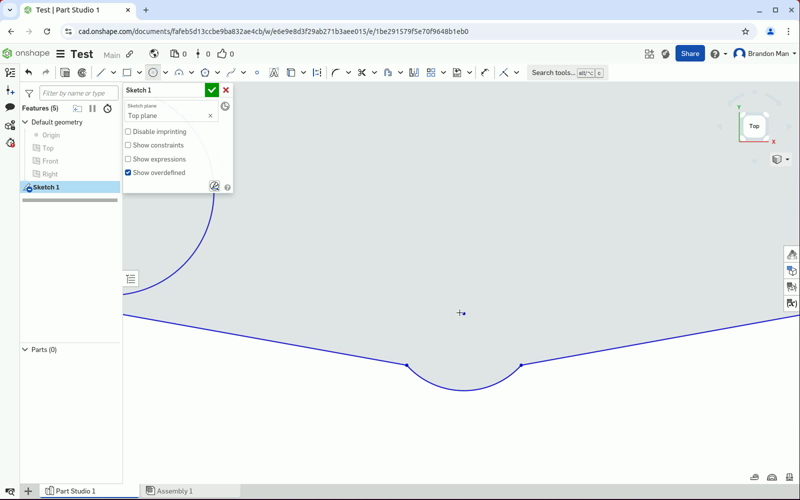
scroll(6)
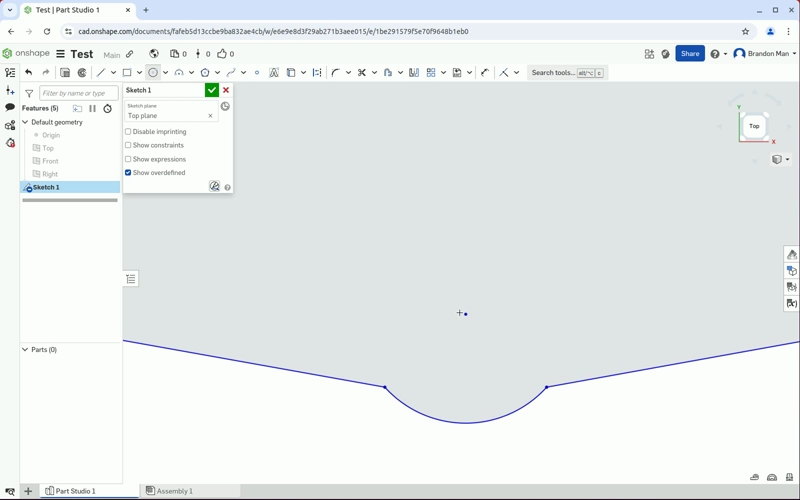
scroll(6)
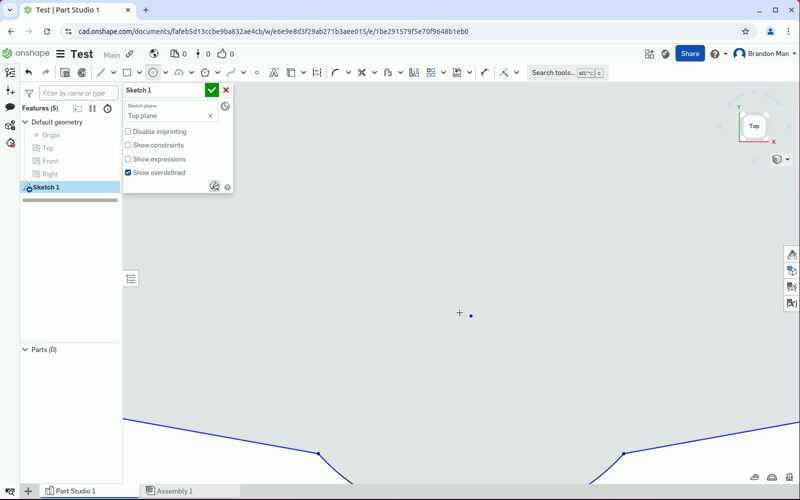
click(459, 312)
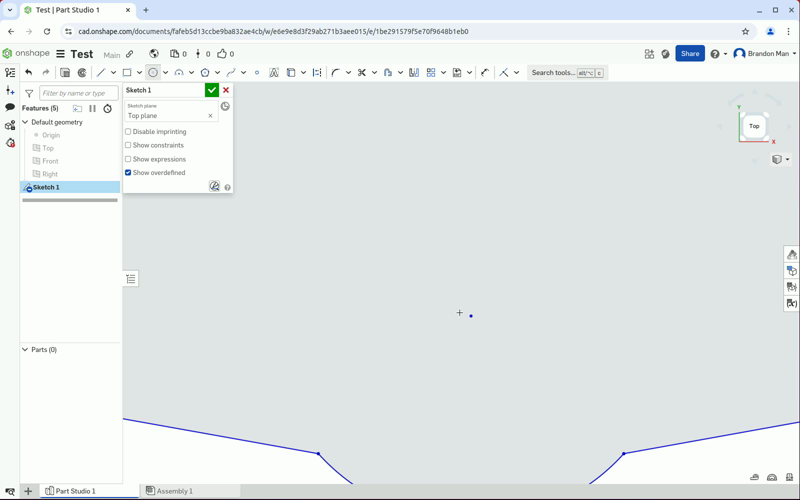
scroll(-6)
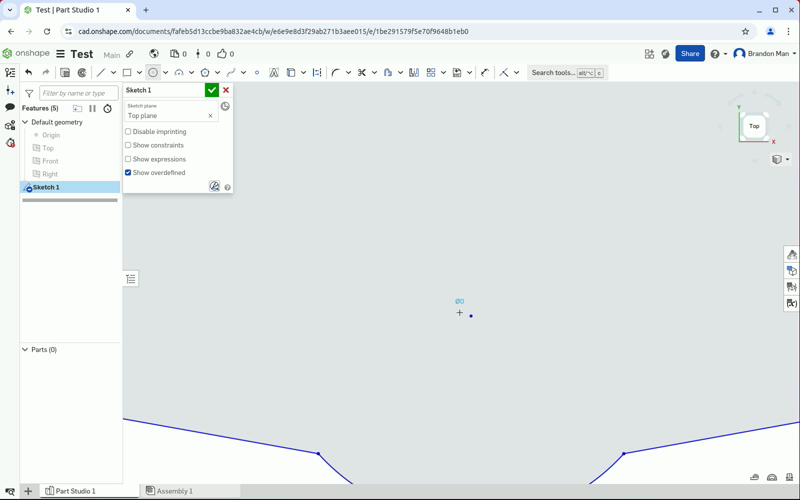
scroll(-6)
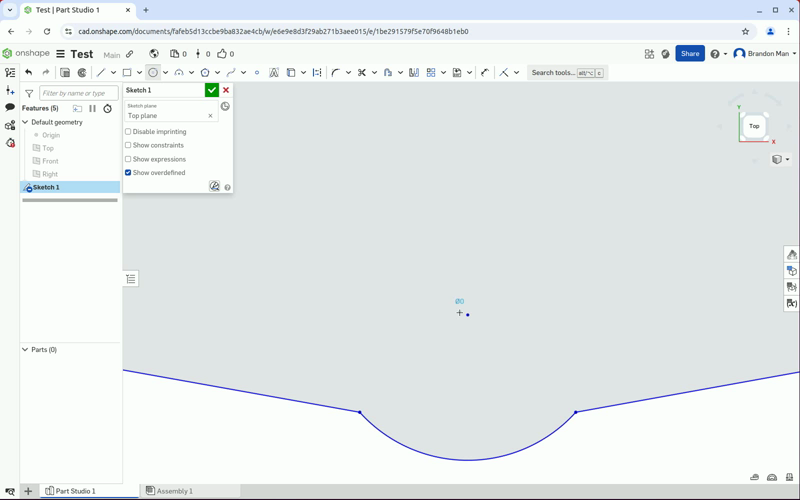
scroll(-6)
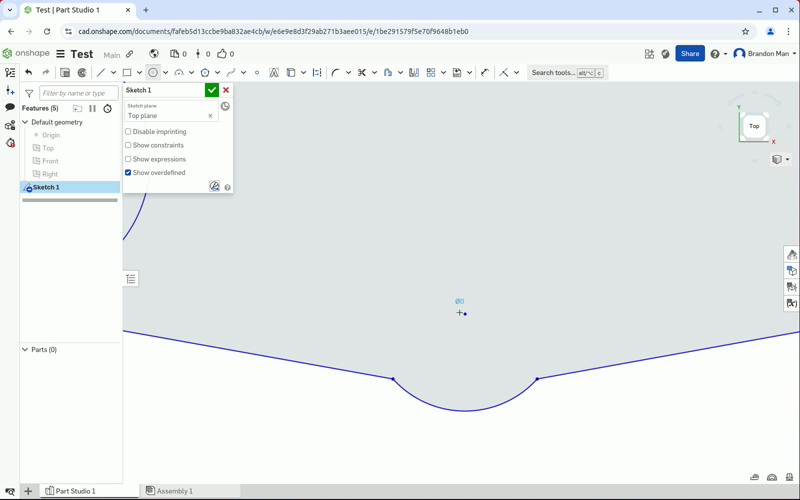
scroll(-6)
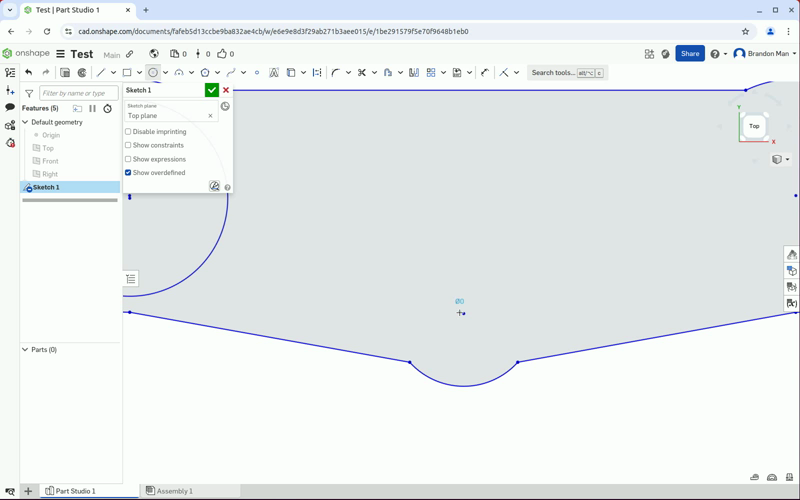
scroll(-6)
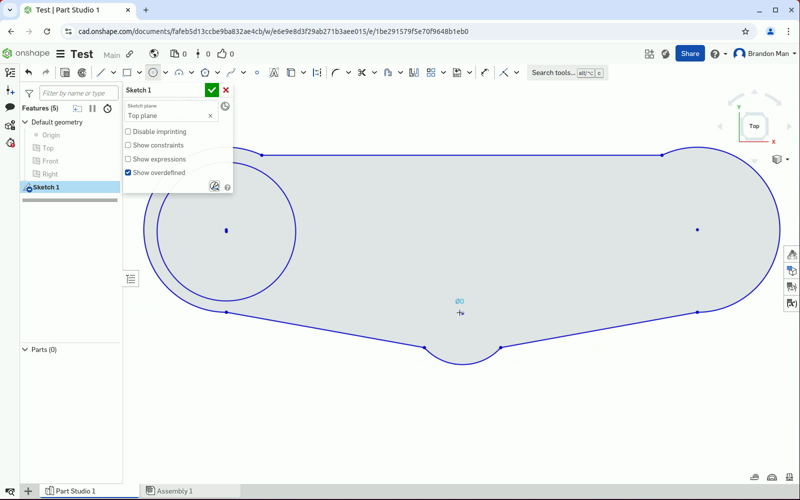
scroll(-6)
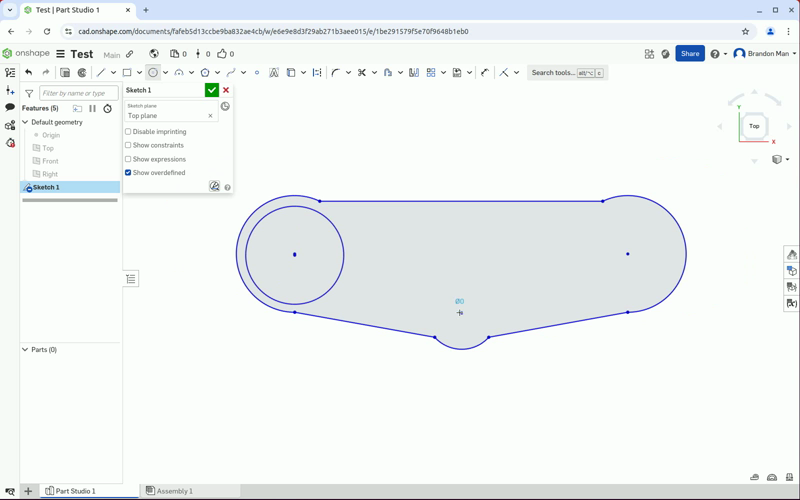
scroll(-6)
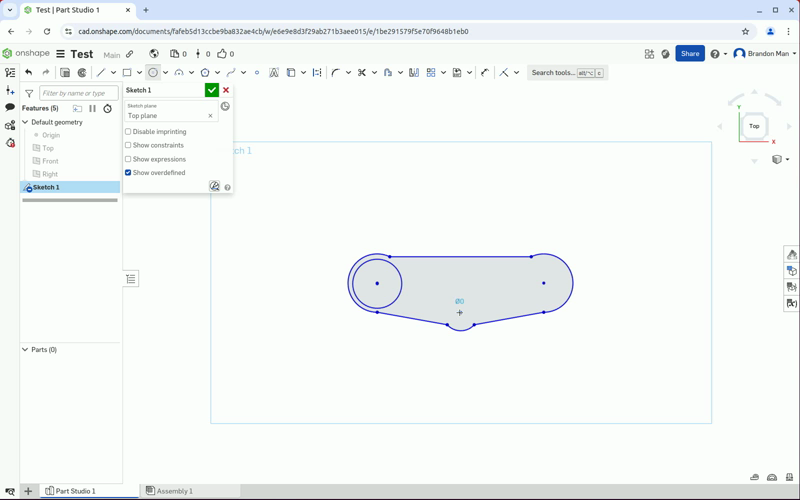
key_up(shift)
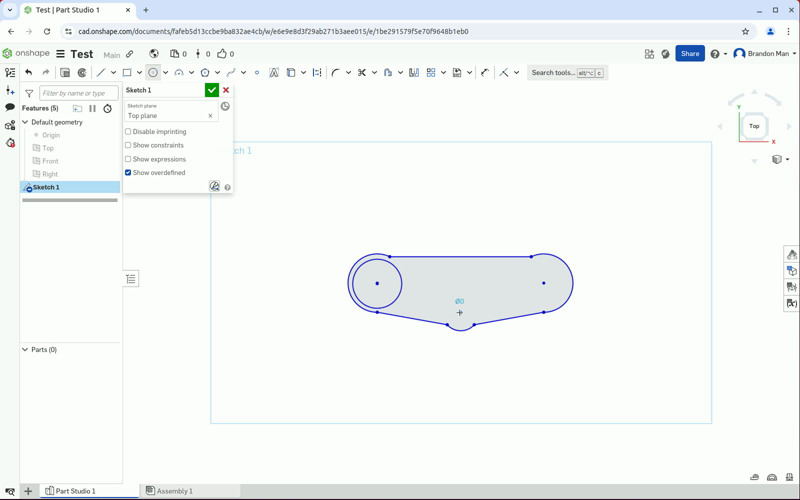
mouse_move(471, 312)
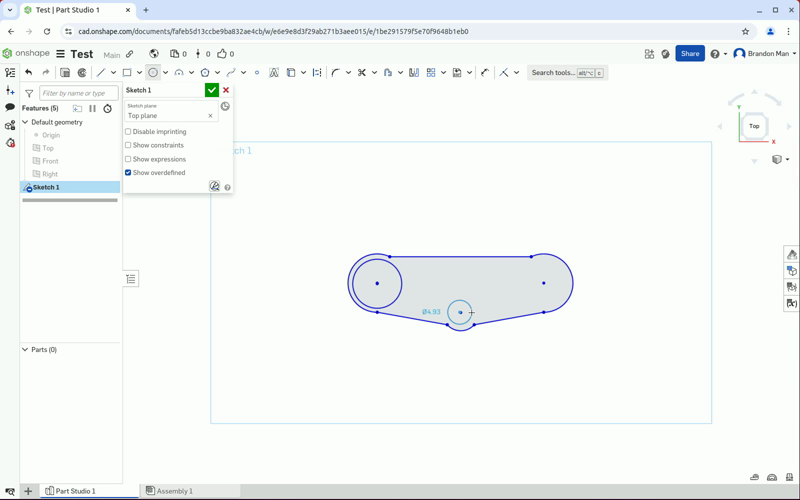
click(471, 312)
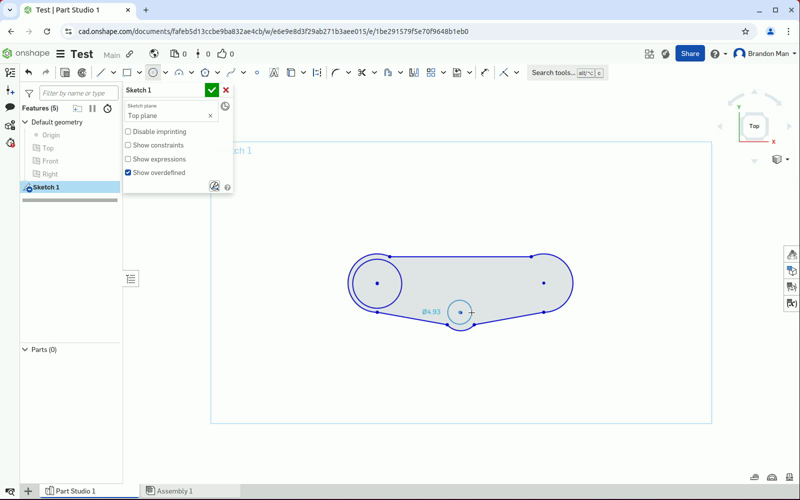
key(esc)
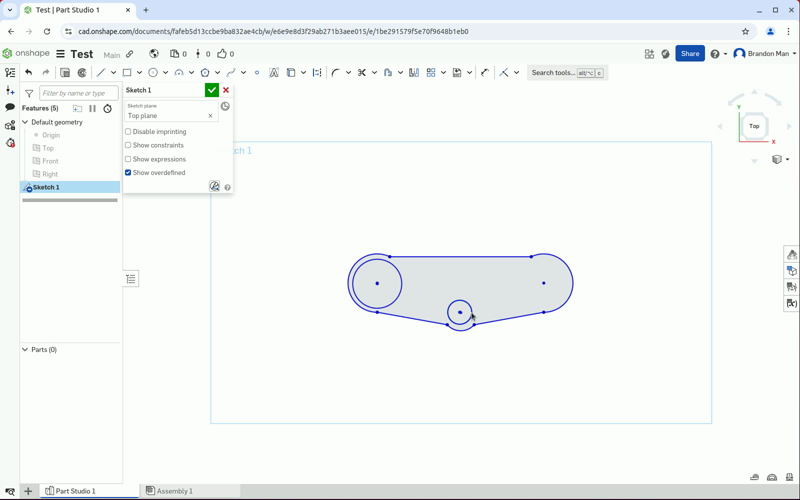
key(c)
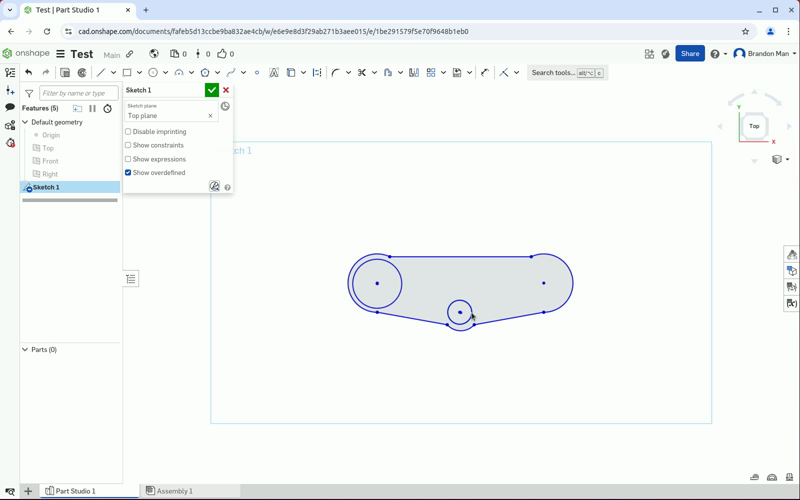
key_down(shift)
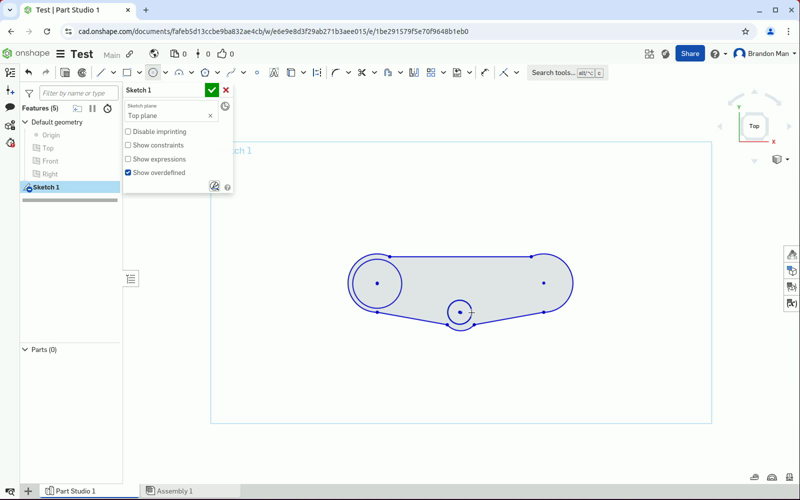
mouse_move(543, 283)
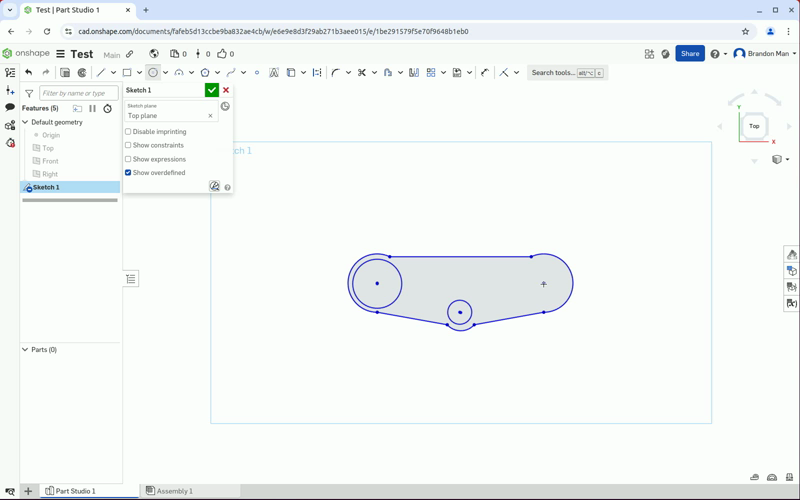
scroll(6)
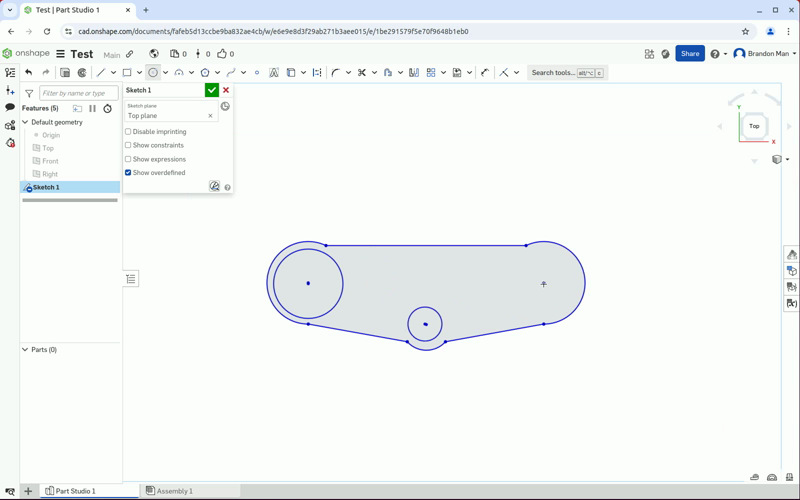
scroll(6)
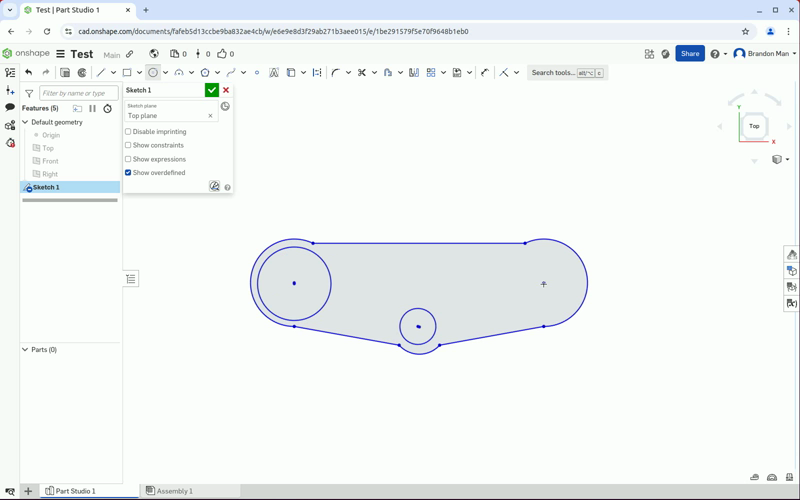
scroll(6)
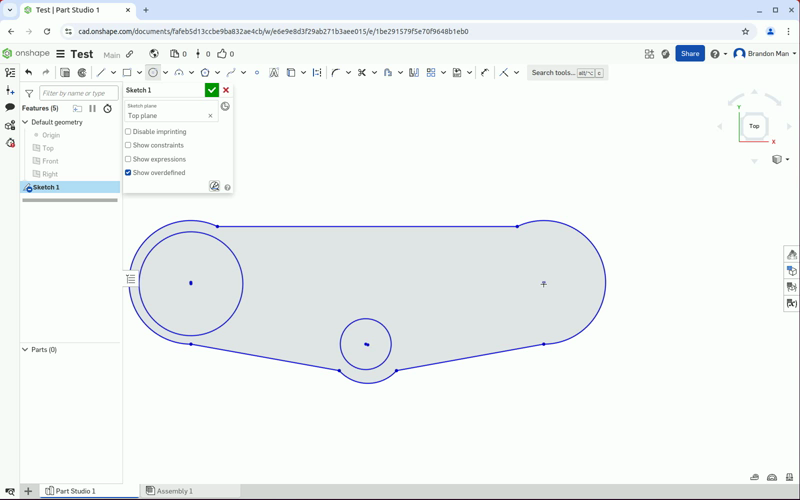
scroll(6)
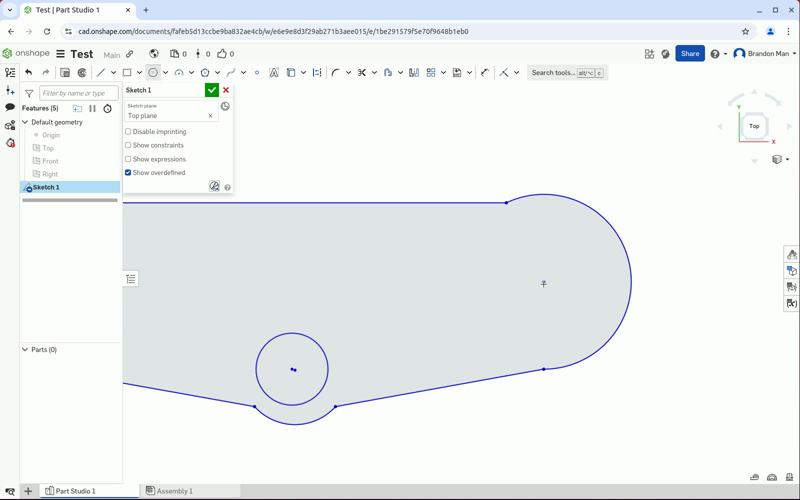
scroll(6)
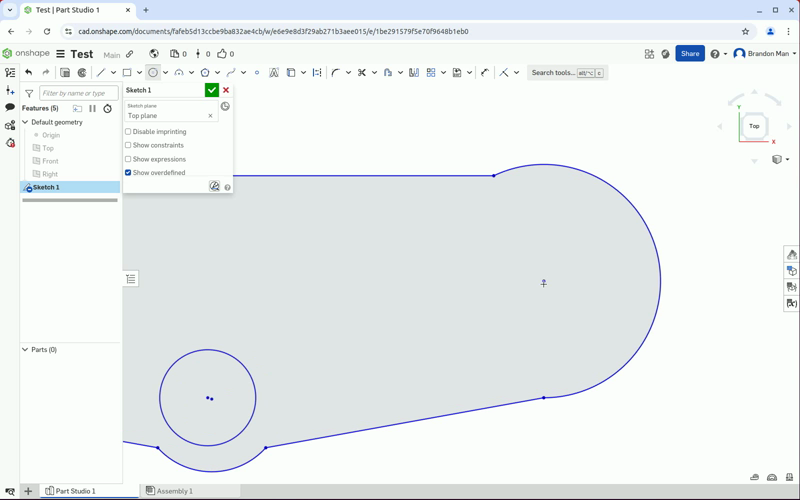
scroll(6)
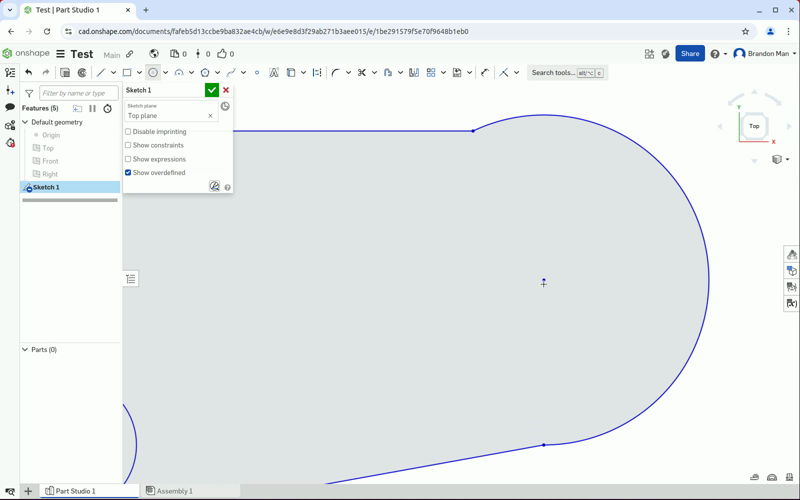
scroll(6)
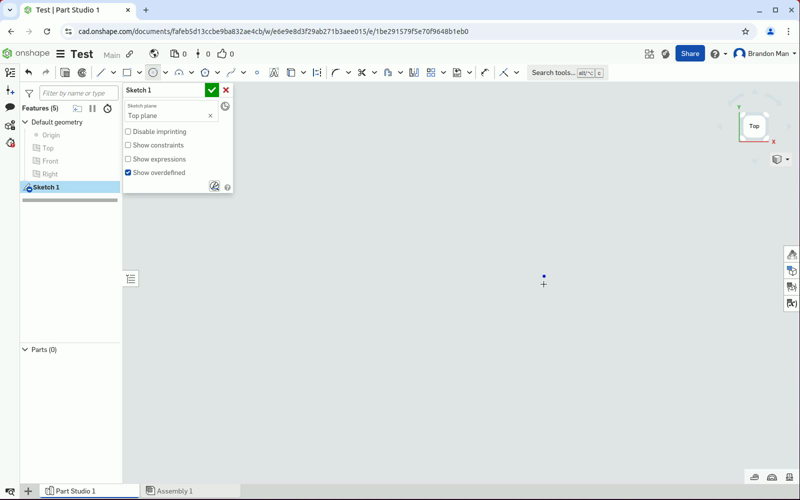
click(543, 283)
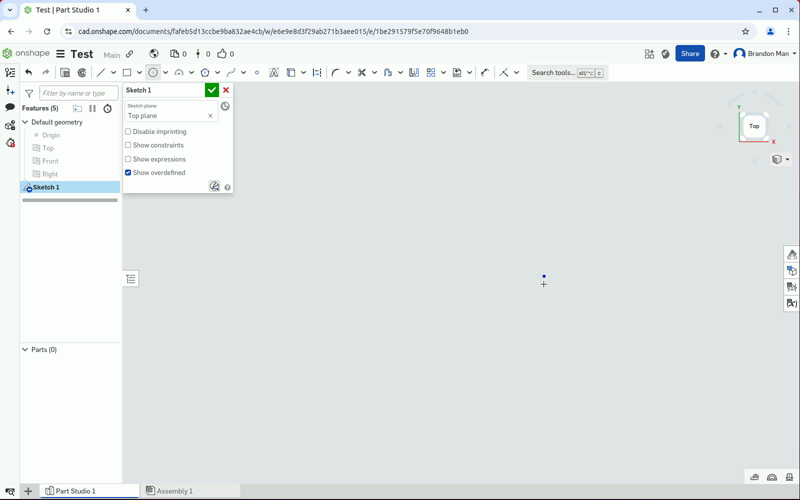
scroll(-6)
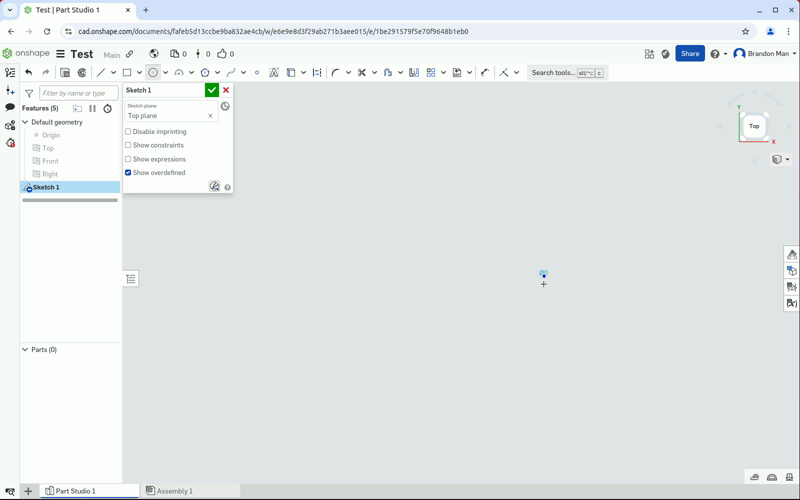
scroll(-6)
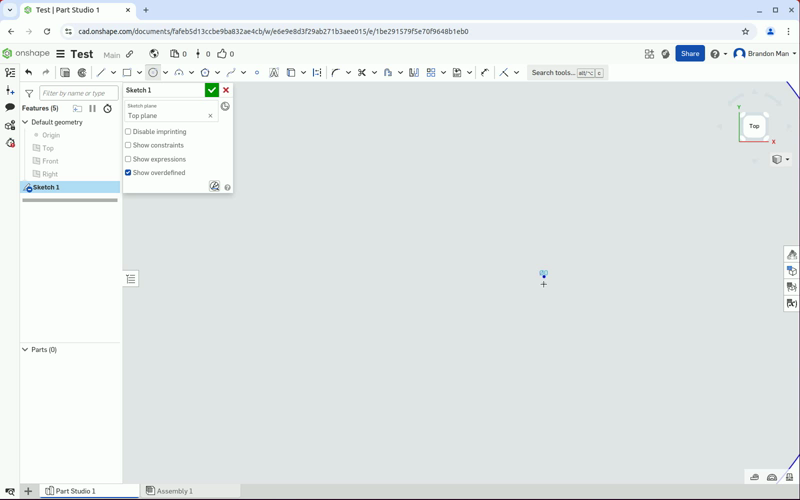
scroll(-6)
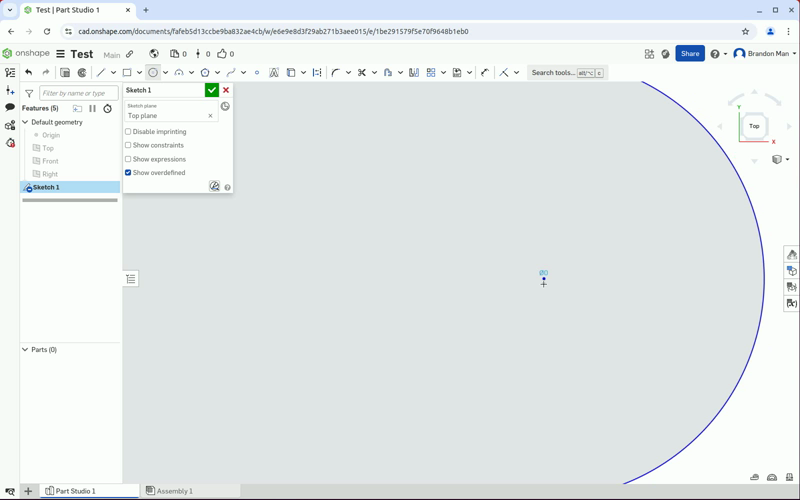
scroll(-6)
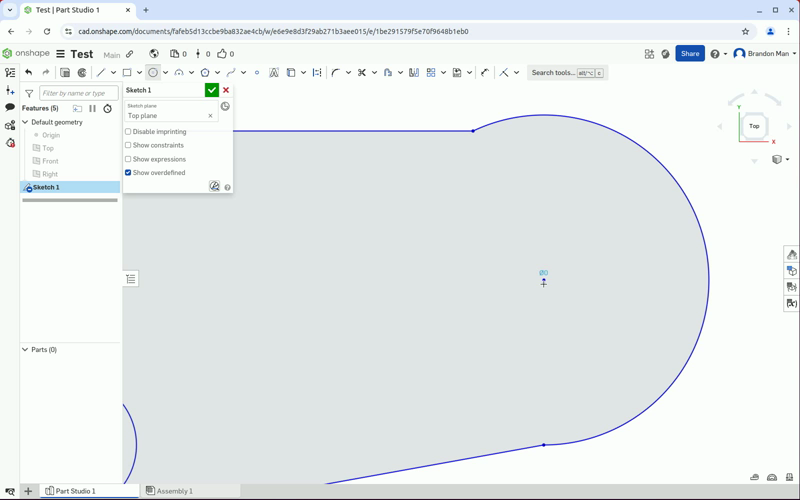
scroll(-6)
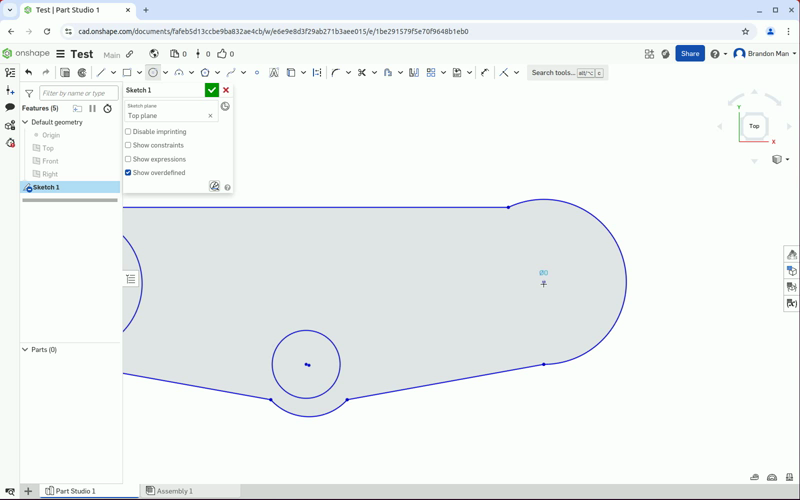
scroll(-6)
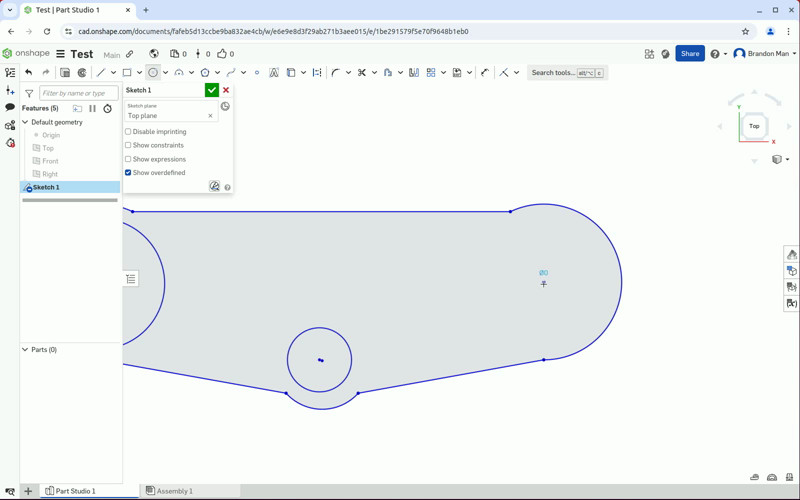
scroll(-6)
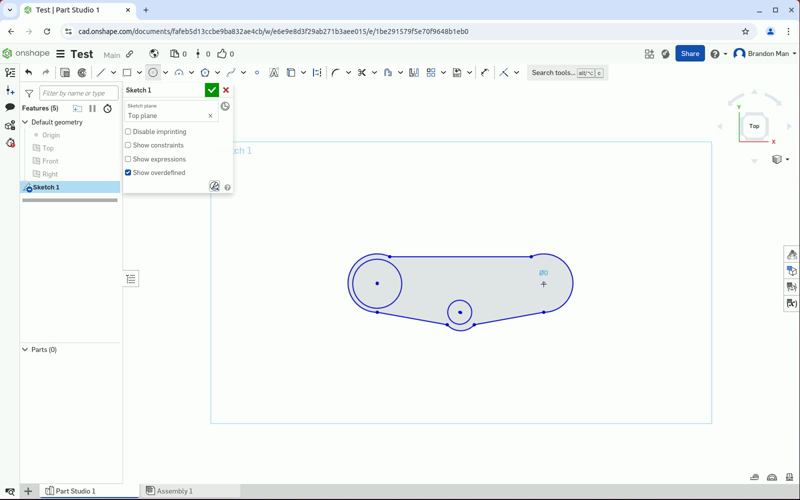
key_up(shift)
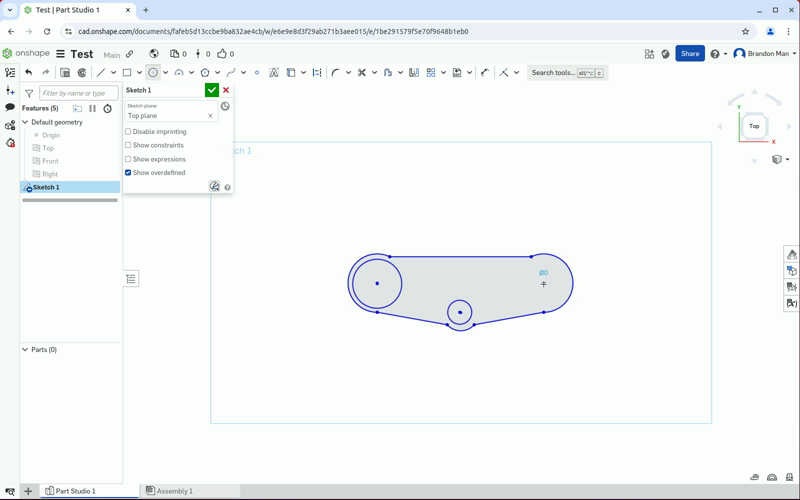
mouse_move(568, 283)
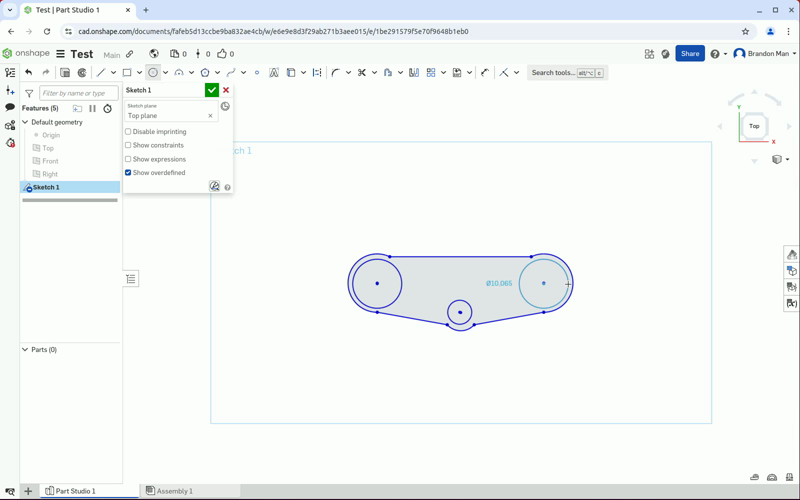
click(568, 283)
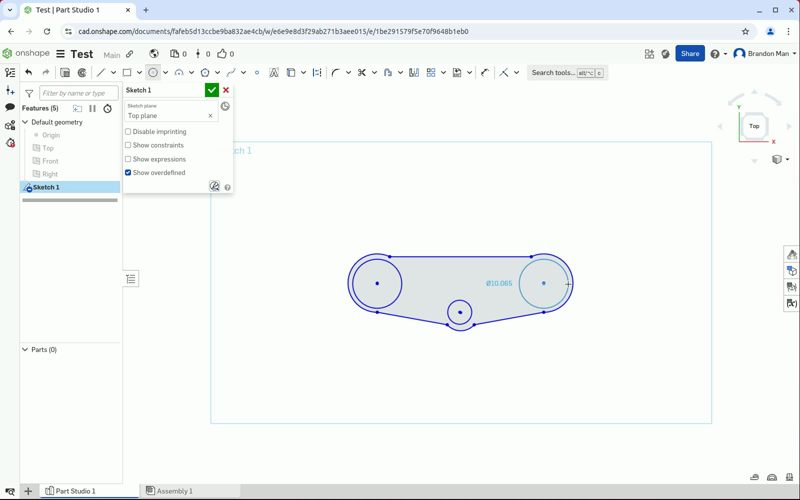
key(esc)
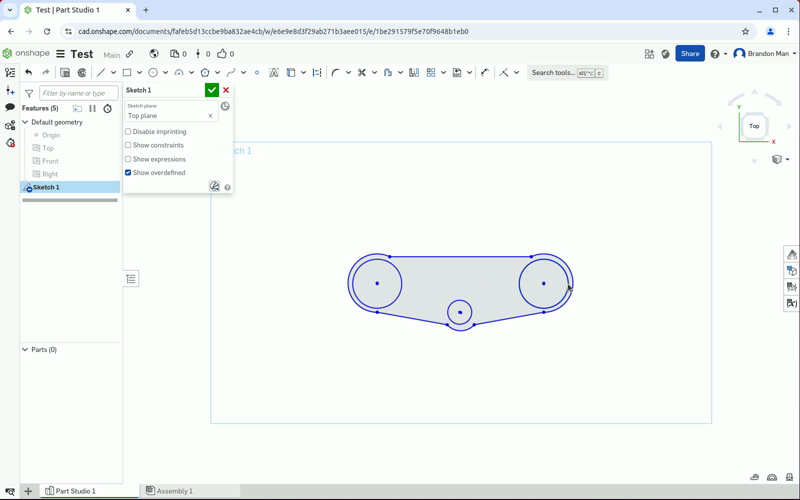
mouse_move(448, 281)
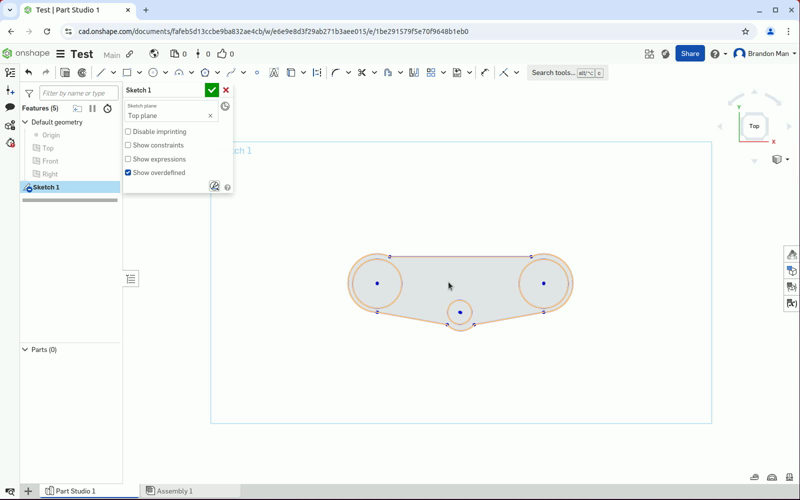
click(448, 281)
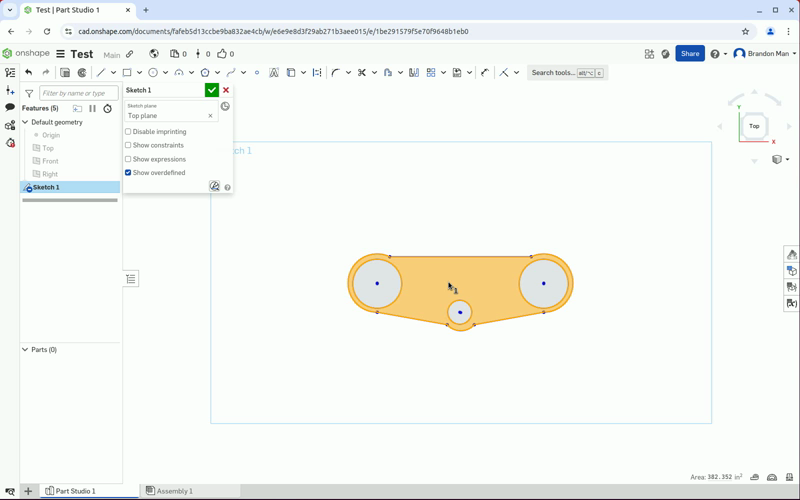
mouse_move(73, 352)
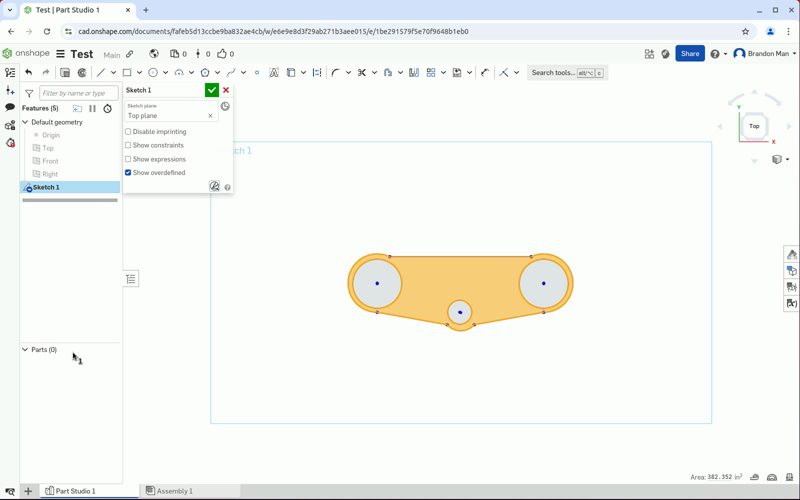
key(shift+y)
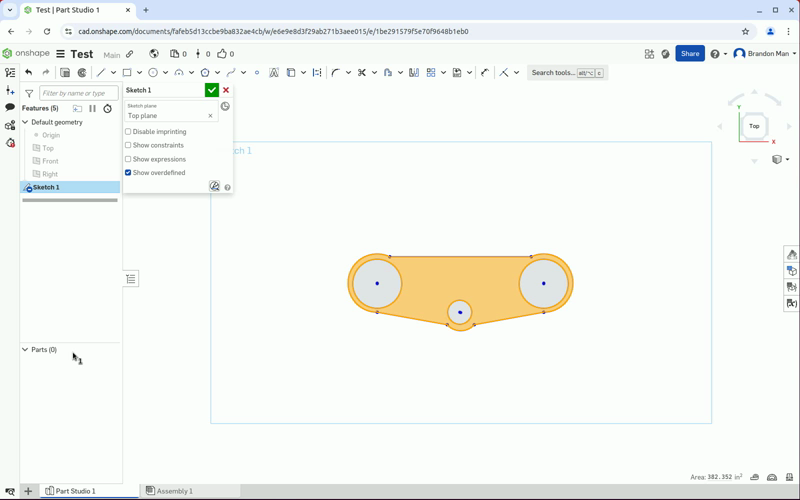
key(shift+e)
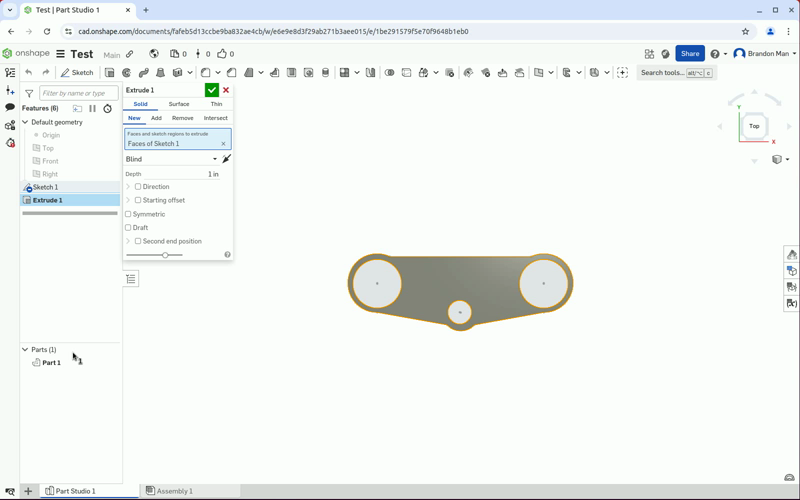
mouse_move(143, 106)
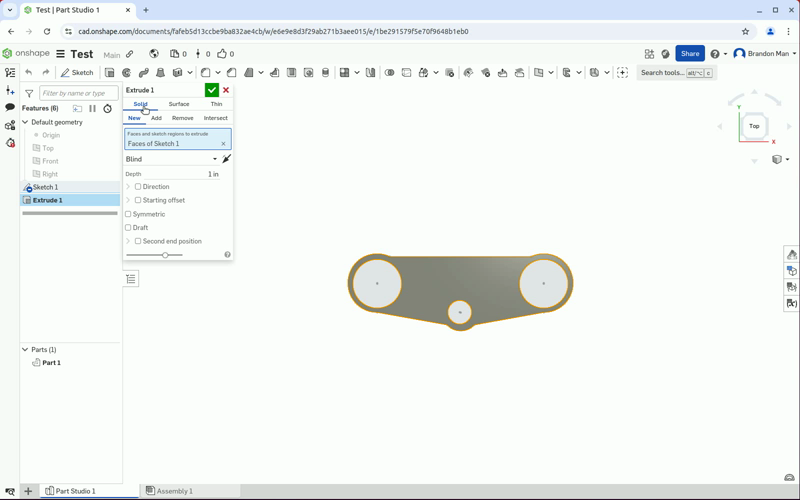
click(143, 106)
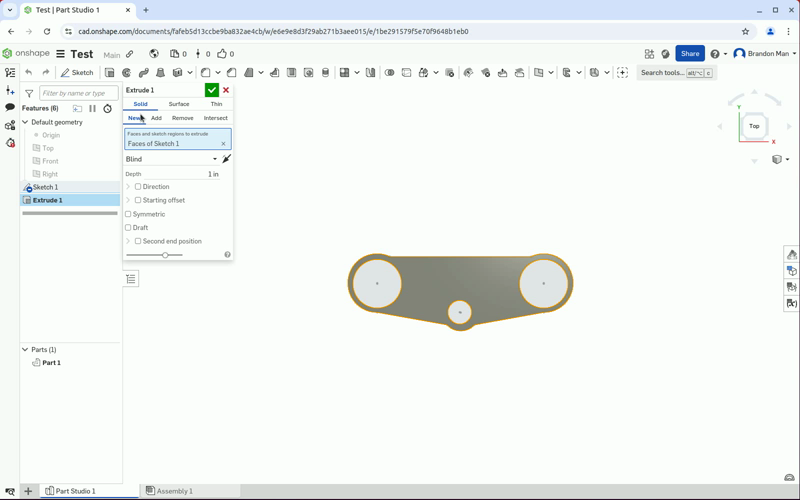
mouse_move(137, 120)
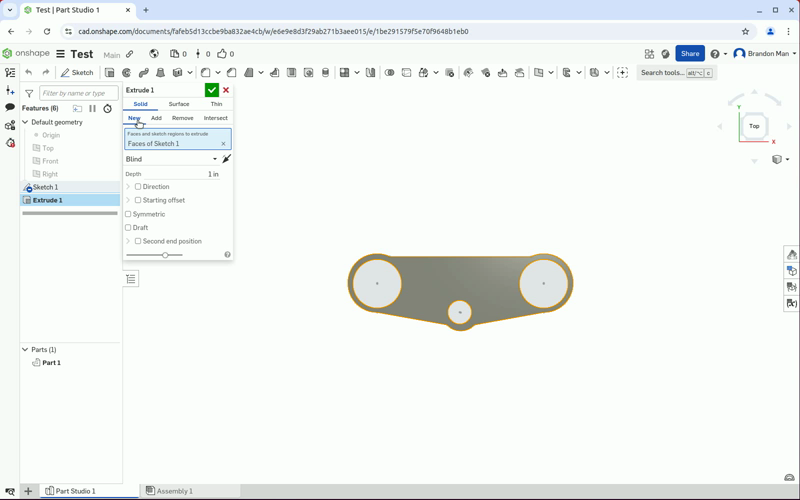
click(137, 120)
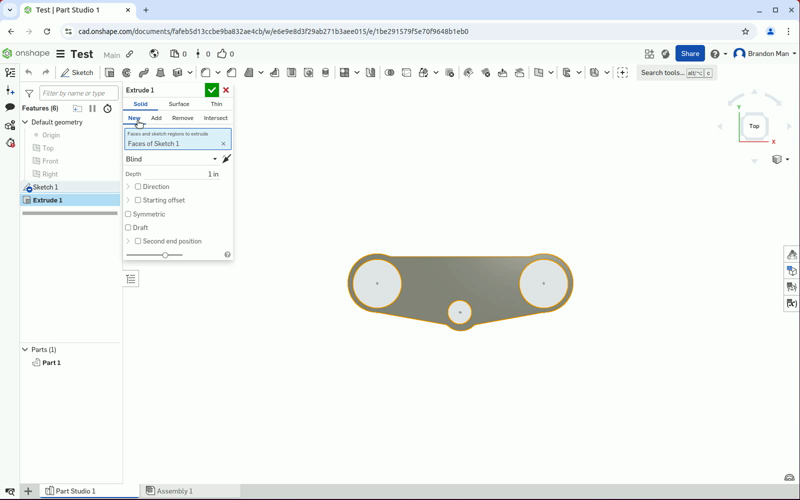
key(tab, 4)
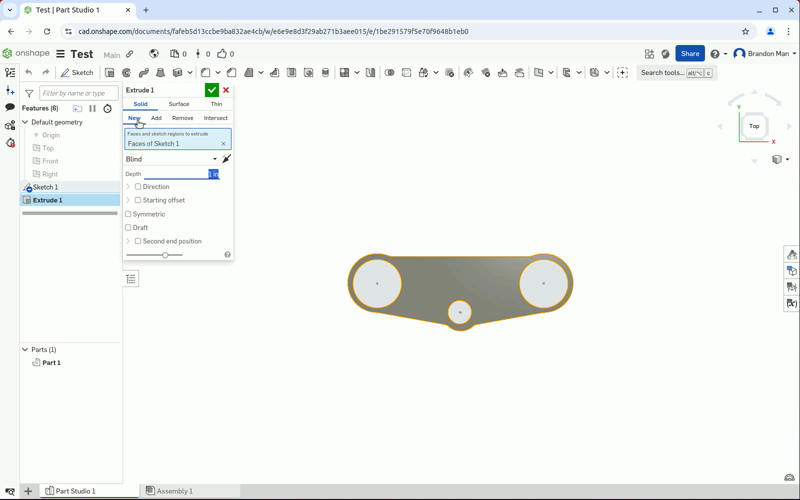
text(5.296)
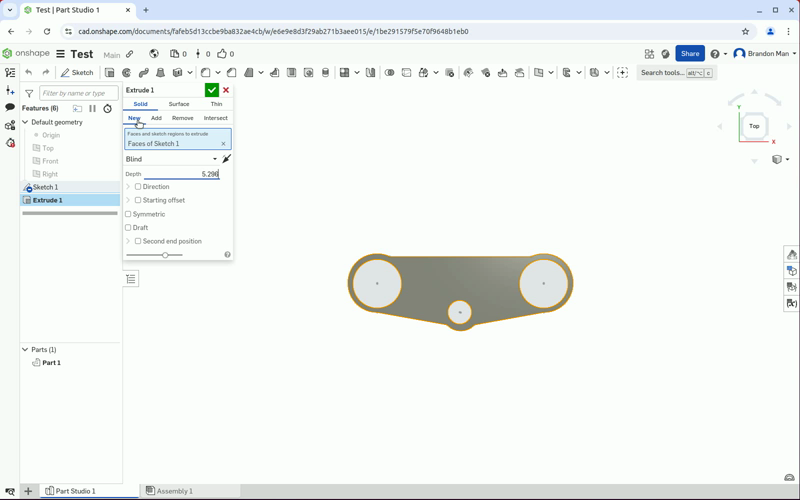
key(enter)
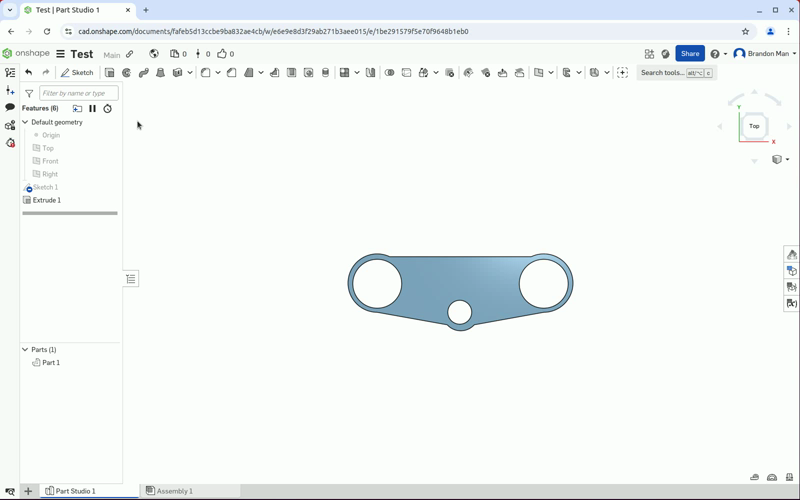
key(shift+h)
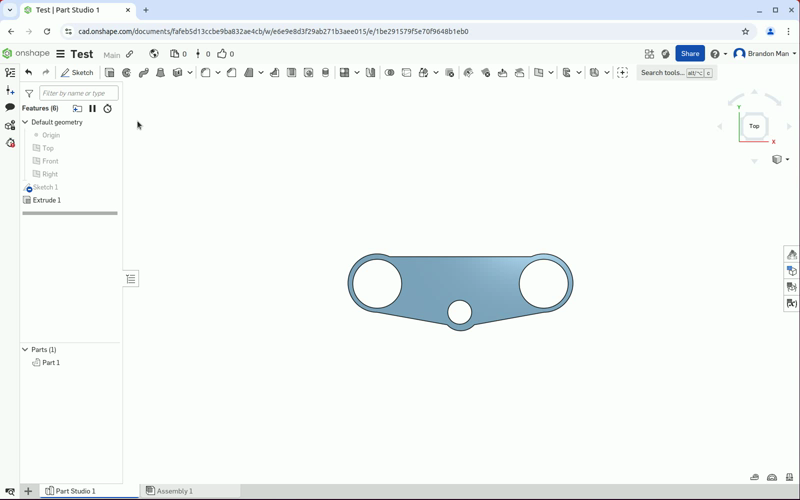
key(shift+h)
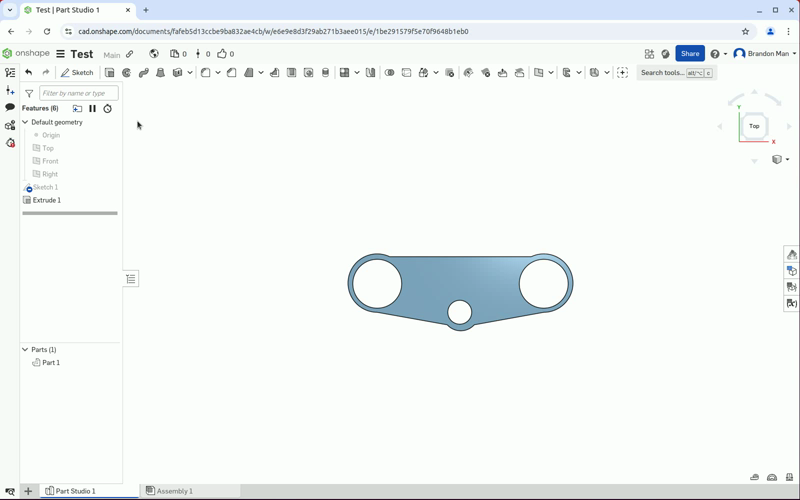
mouse_move(73, 189)
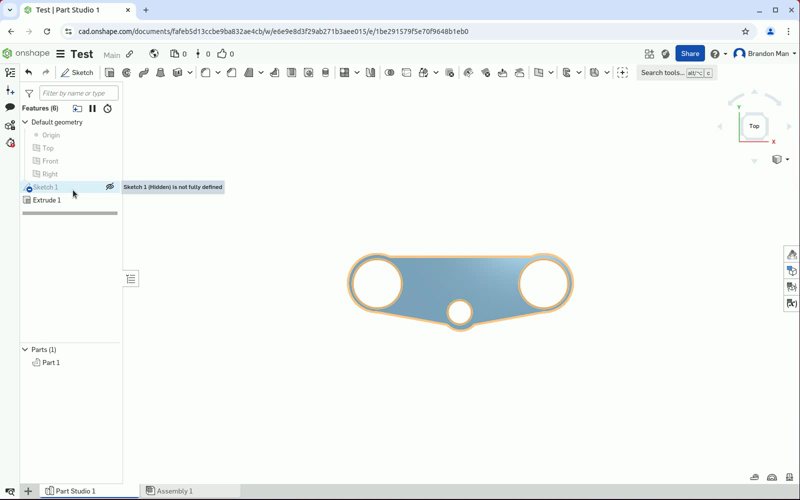
click(73, 189)
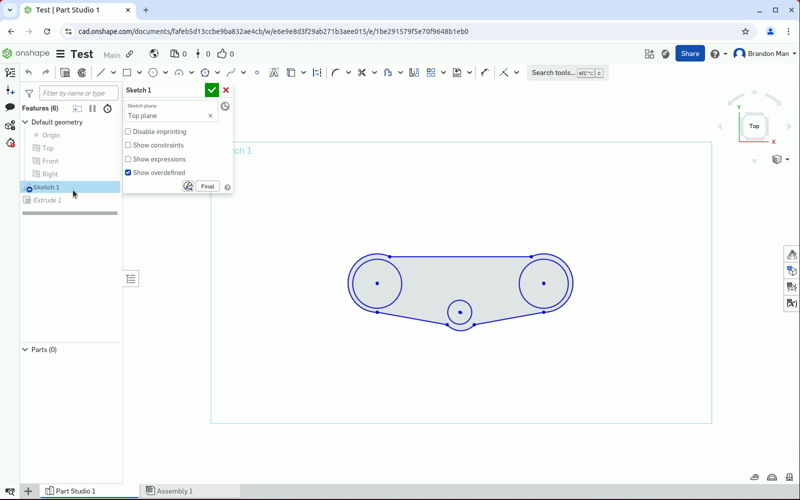
mouse_move(229, 92)
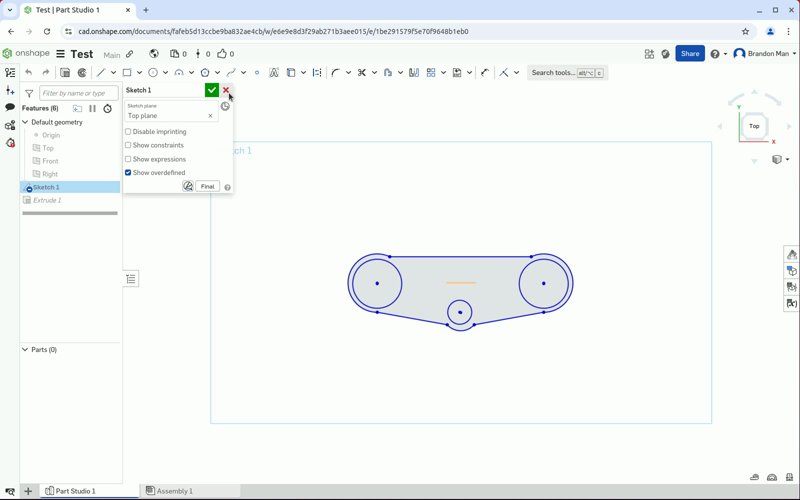
click(229, 92)
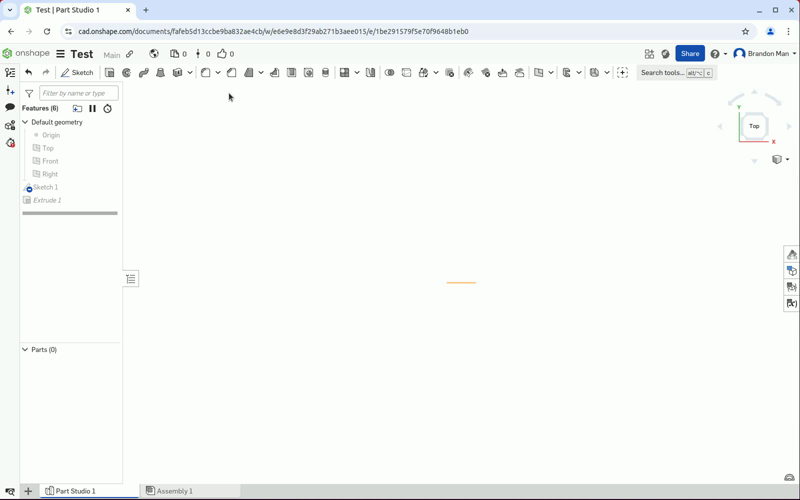
mouse_move(541, 75)
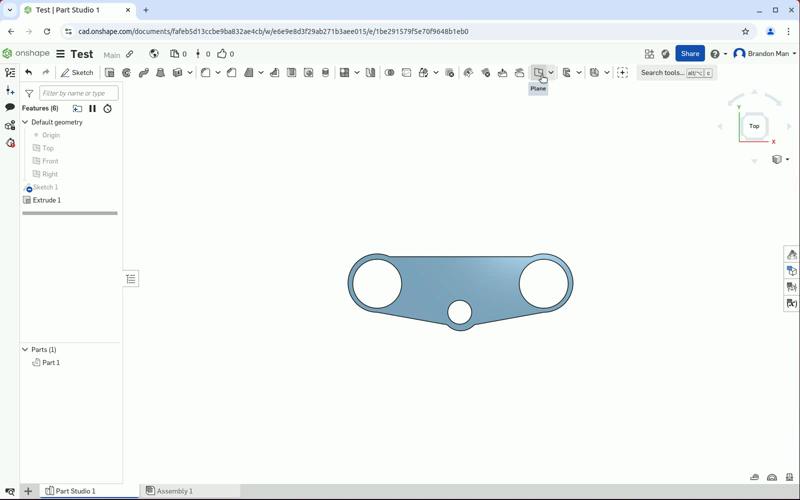
click(541, 75)
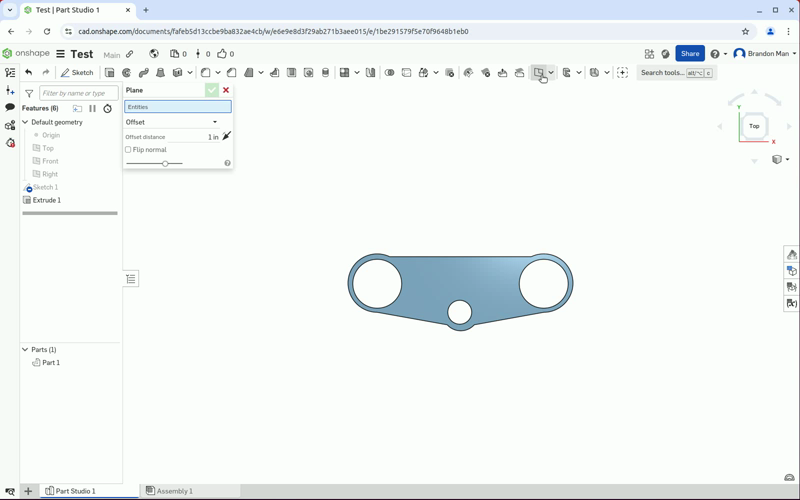
mouse_move(73, 150)
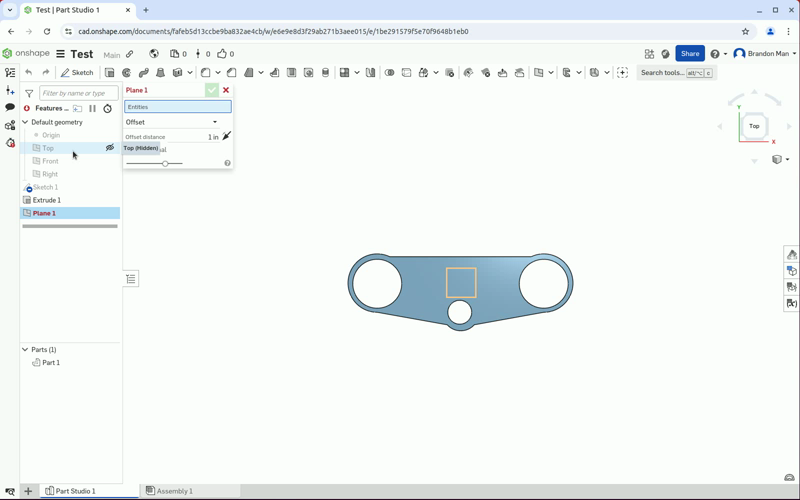
click(73, 150)
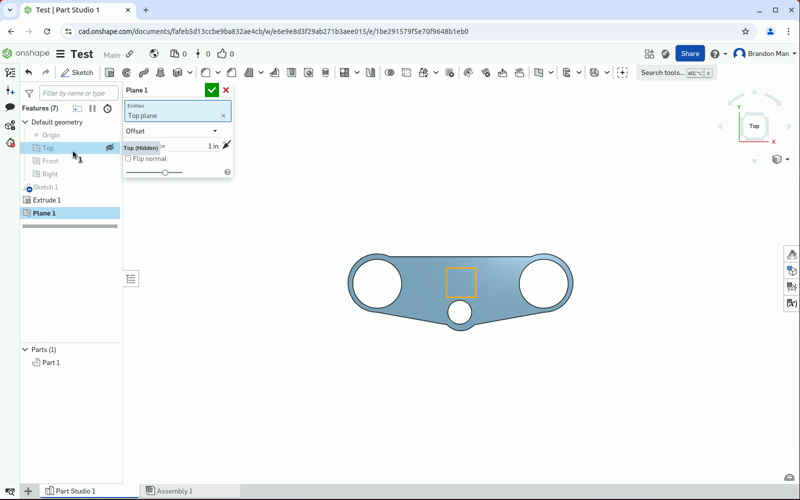
key(tab, 2)
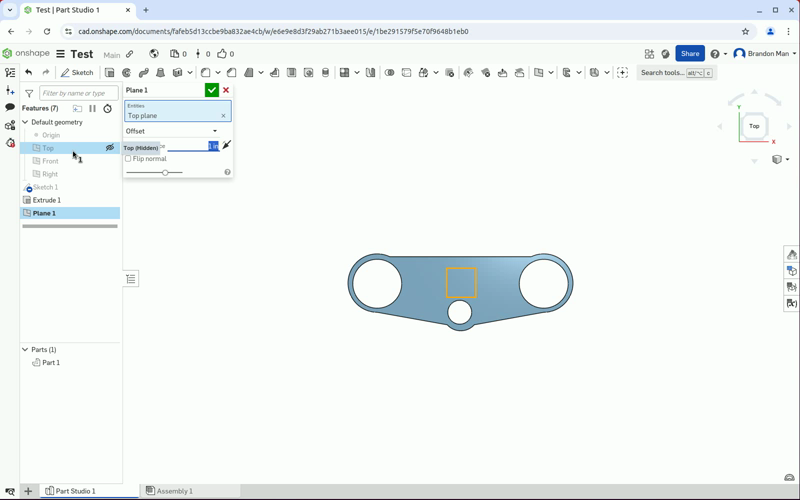
text(5.299)
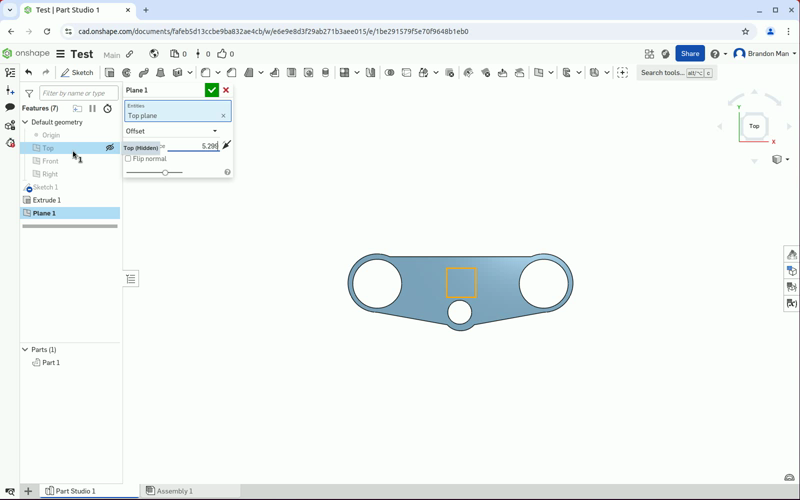
key(enter, 2)
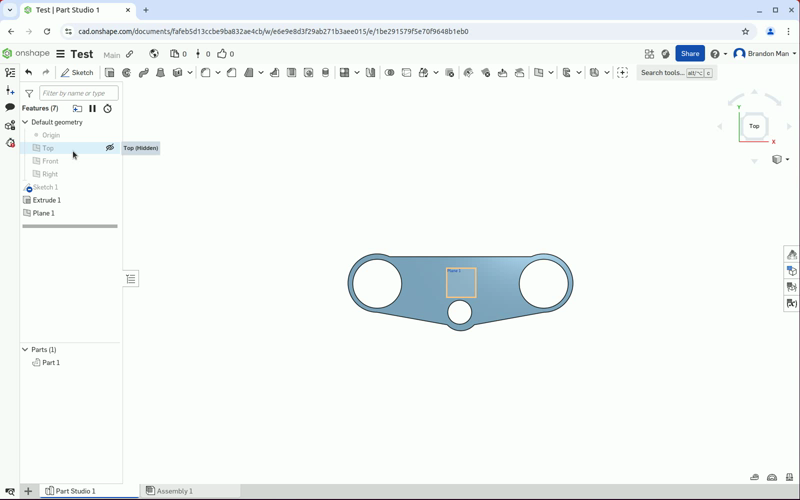
key(shift+s)
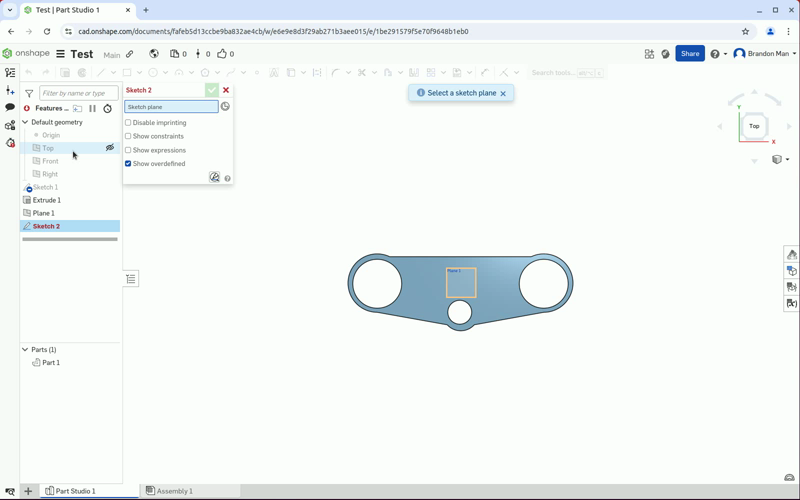
mouse_move(73, 215)
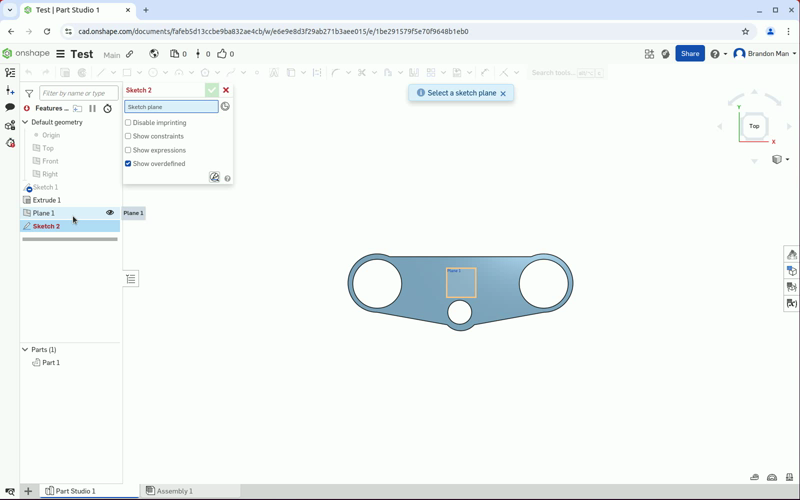
click(73, 215)
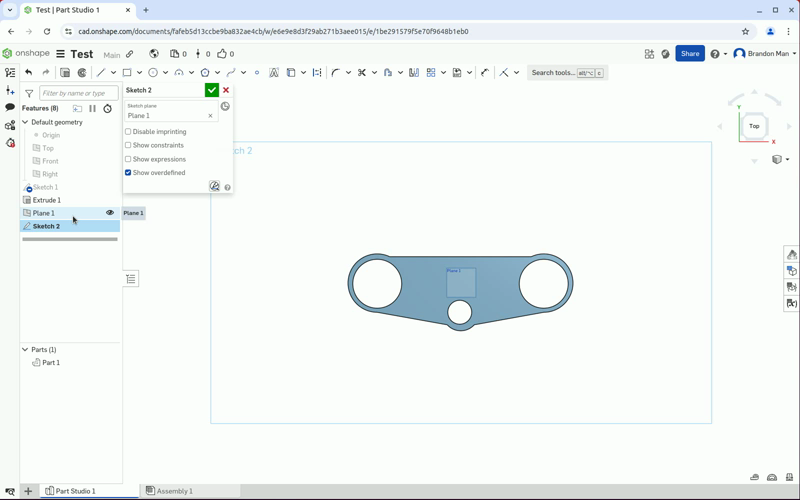
mouse_move(73, 352)
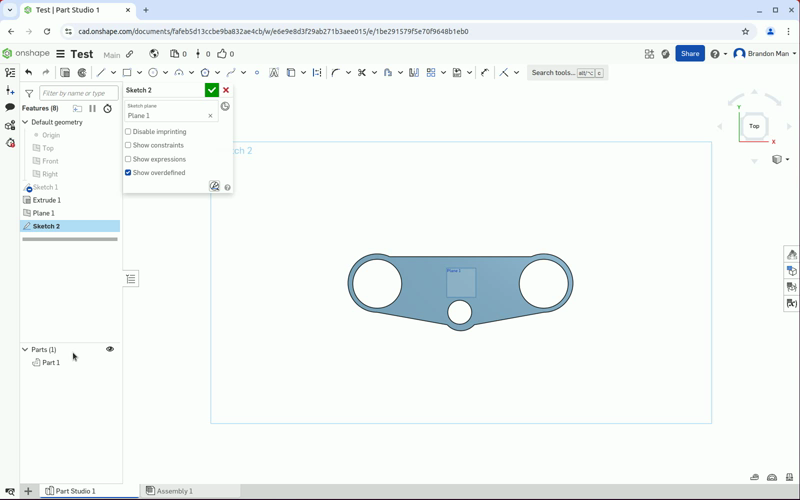
key(y)
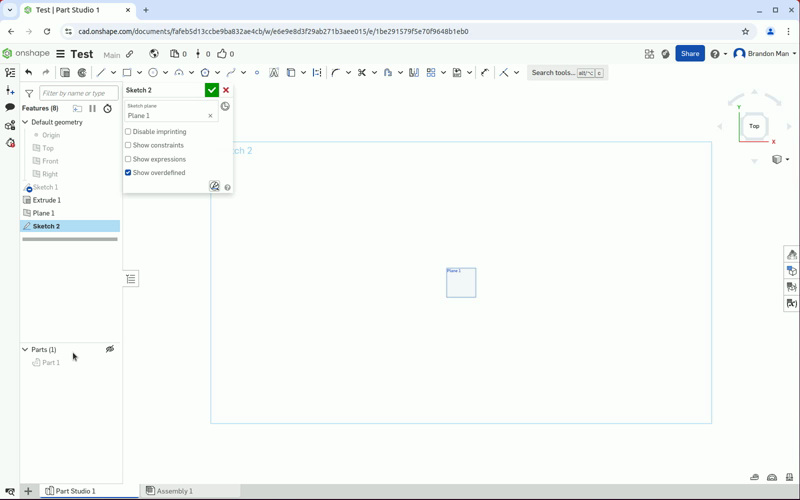
key(c)
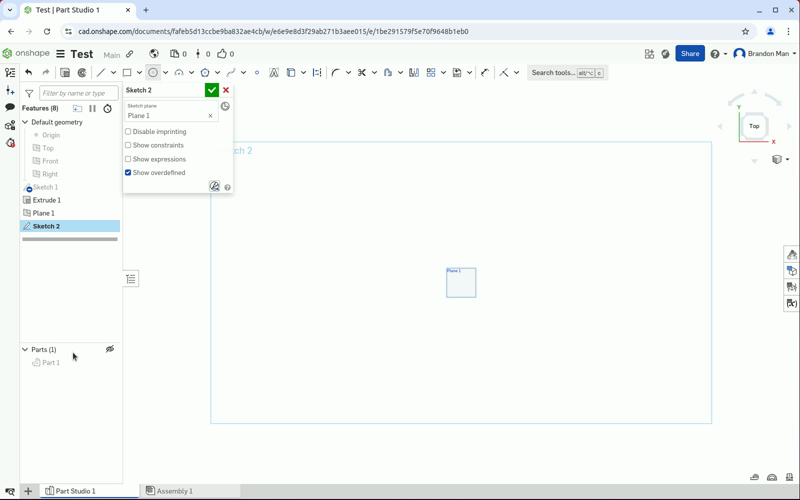
key_down(shift)
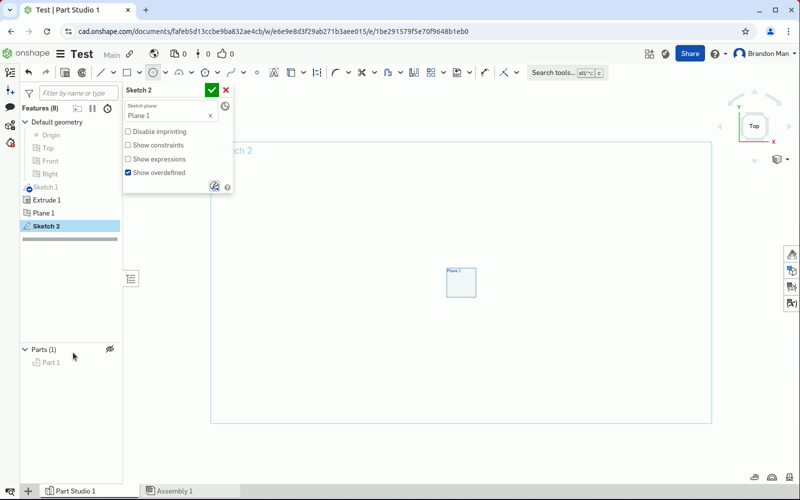
mouse_move(420, 282)
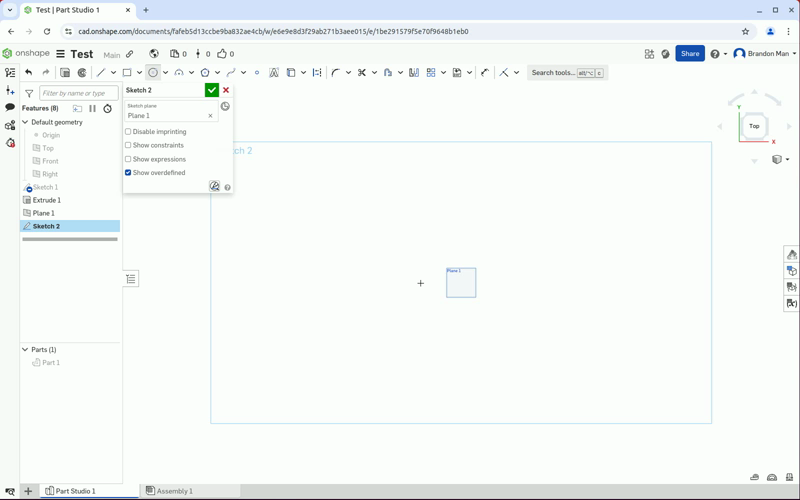
click(420, 282)
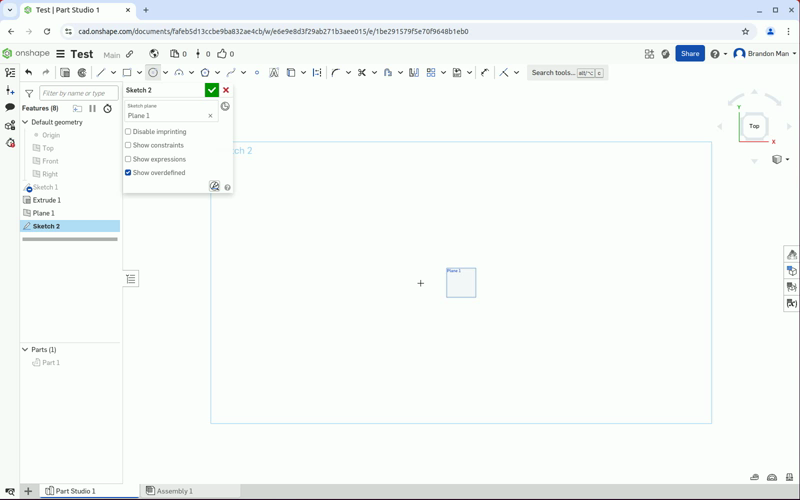
key_up(shift)
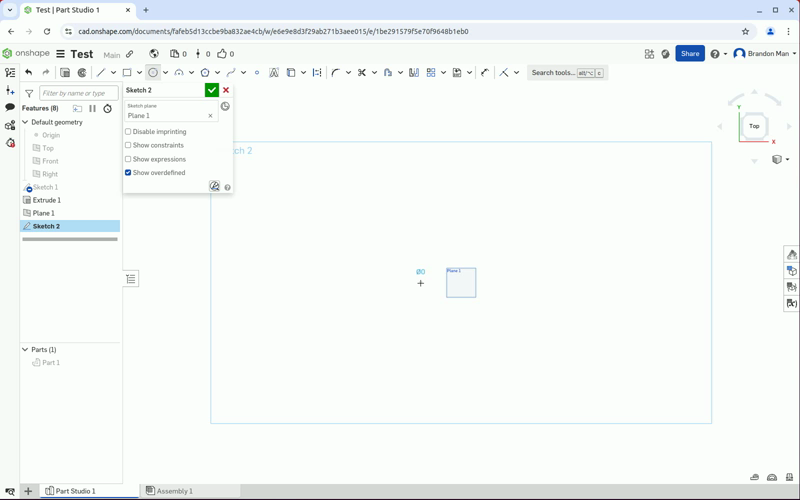
mouse_move(425, 282)
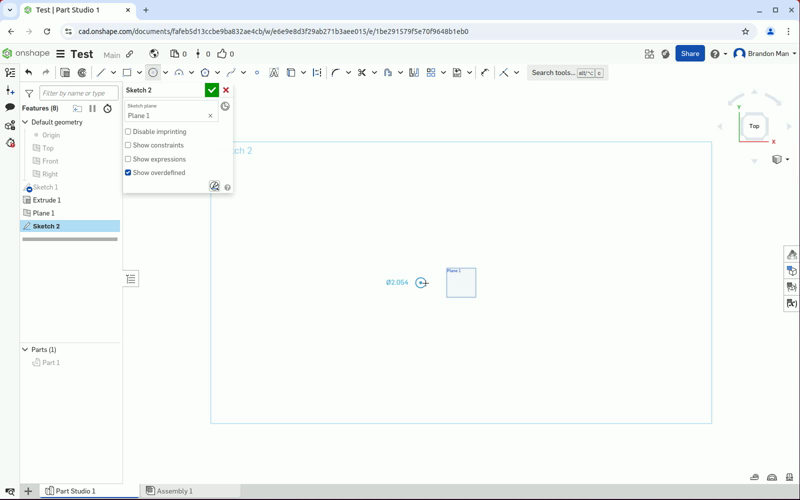
click(425, 282)
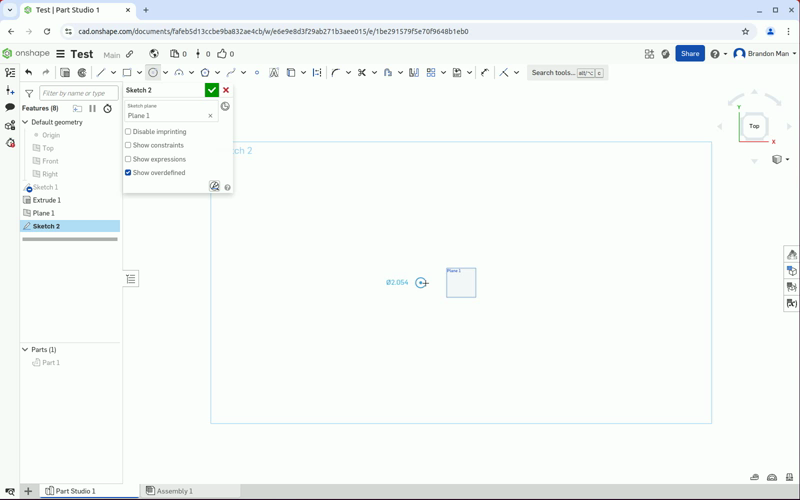
key(esc)
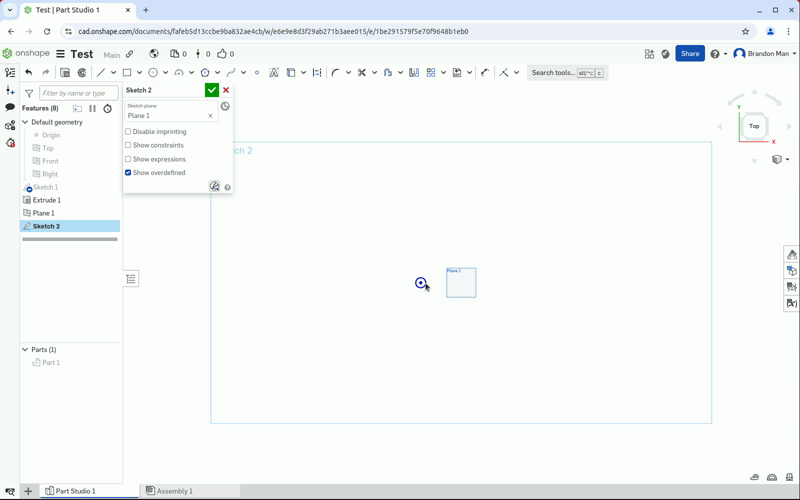
mouse_move(418, 279)
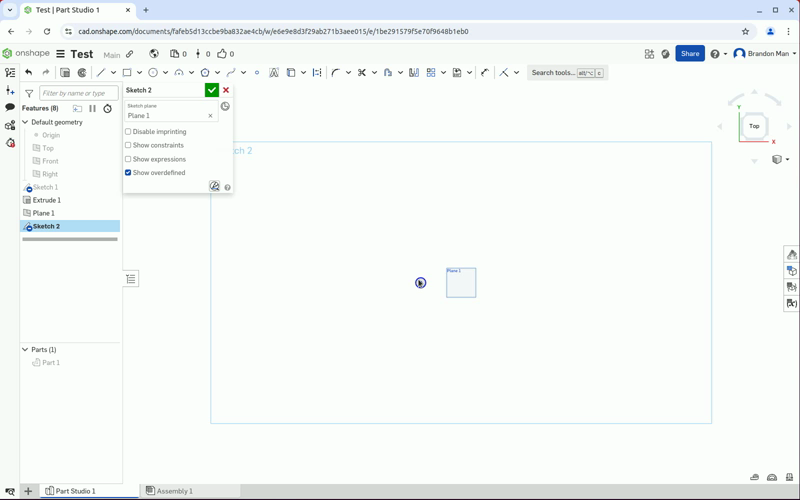
scroll(6)
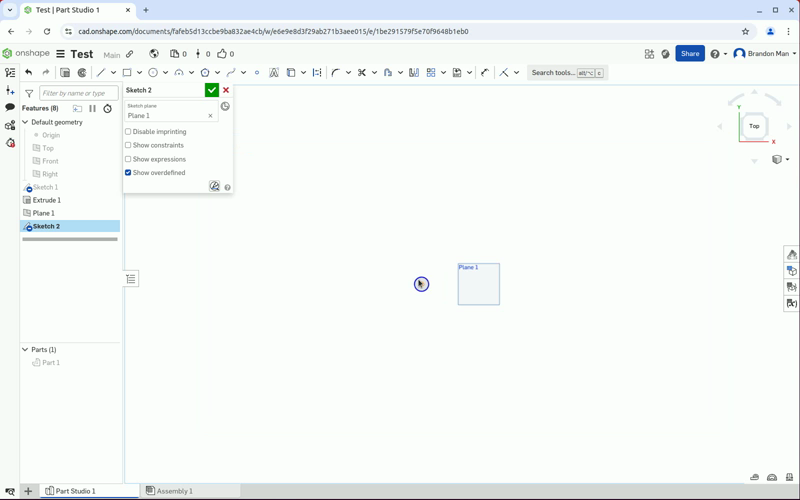
scroll(6)
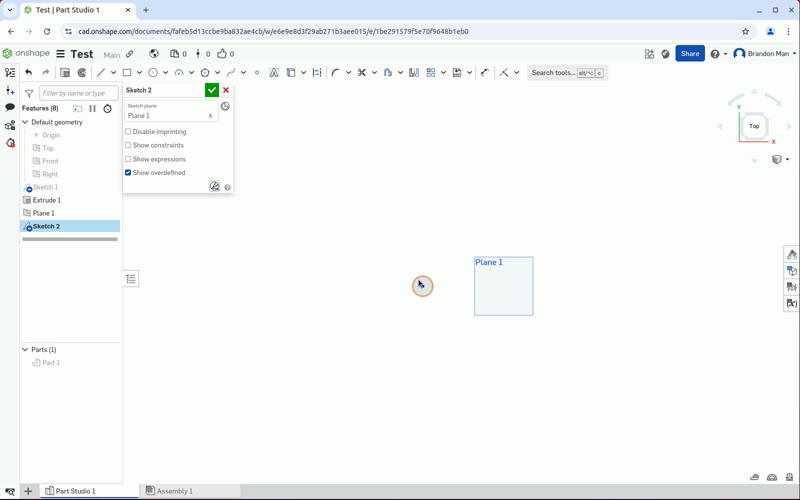
scroll(6)
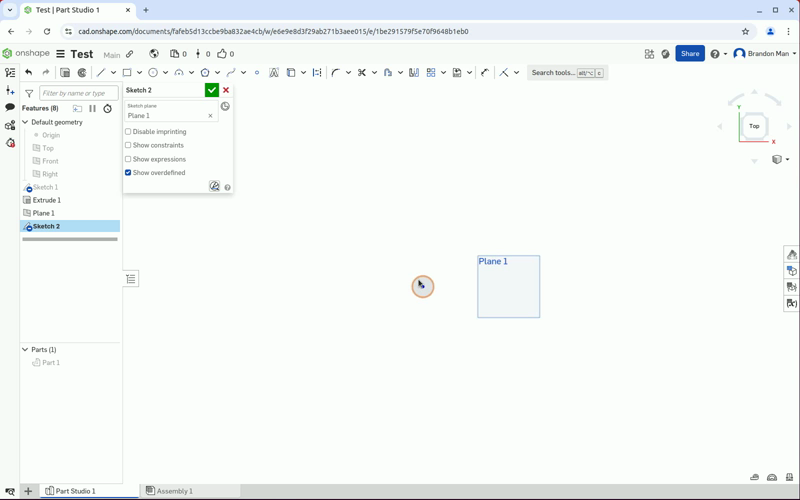
scroll(6)
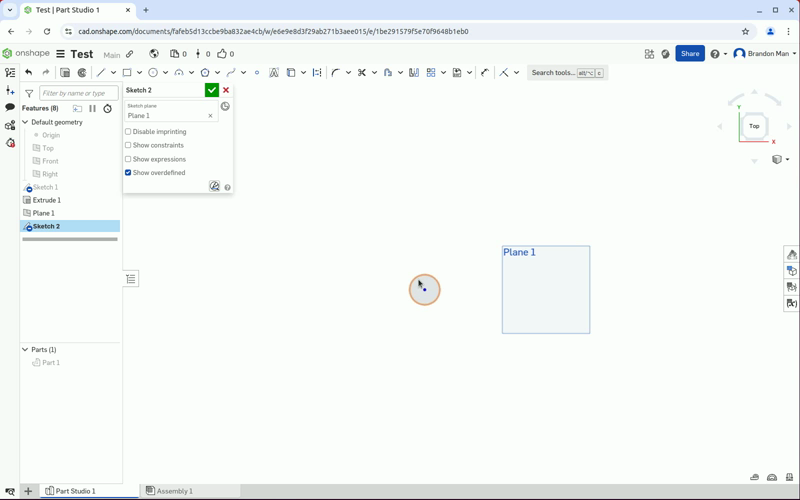
scroll(6)
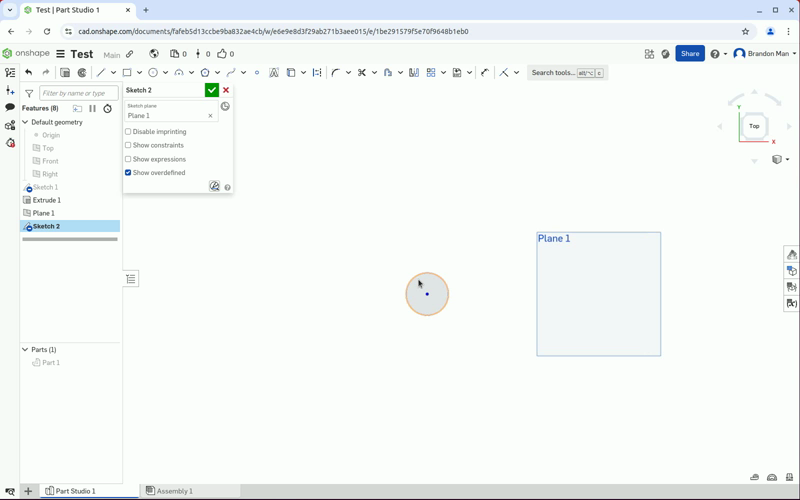
scroll(6)
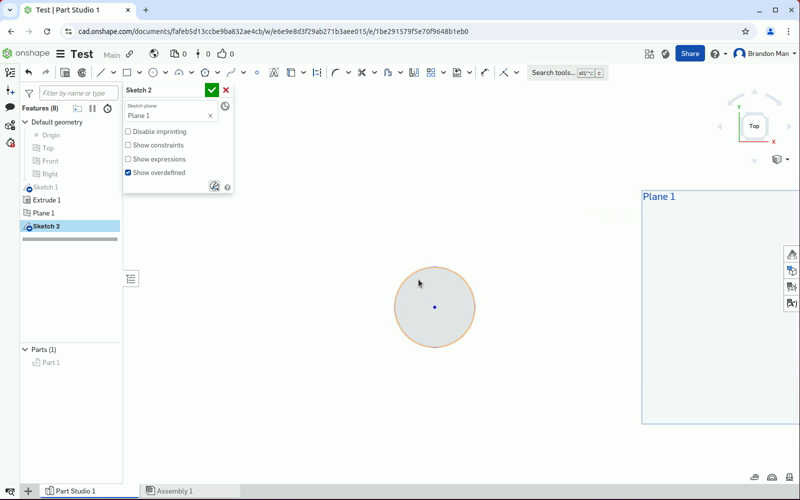
scroll(6)
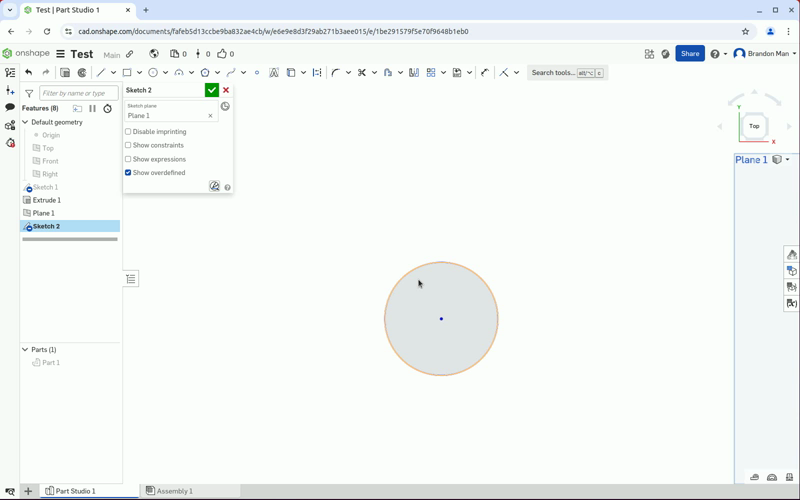
click(418, 279)
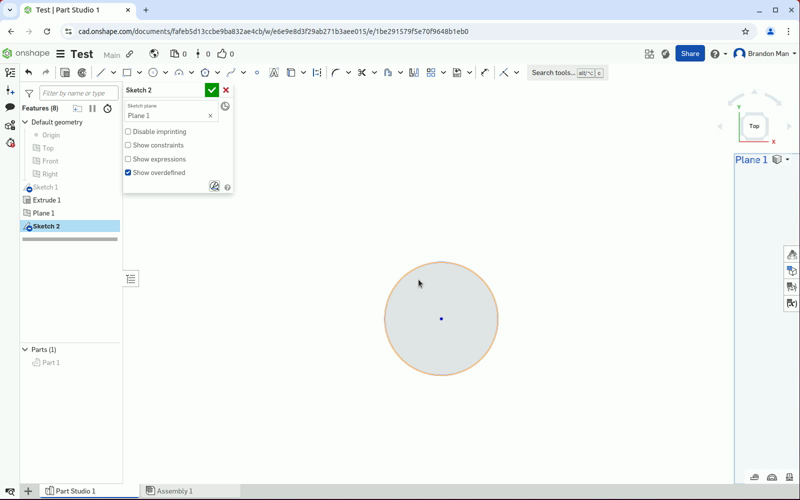
scroll(-6)
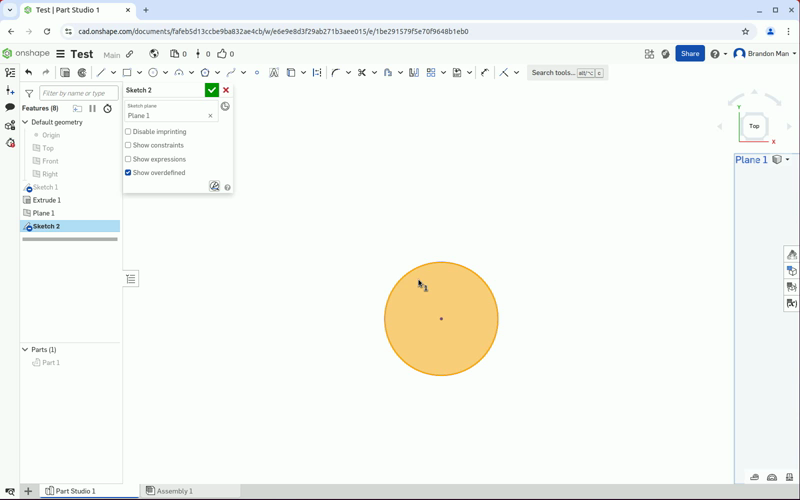
scroll(-6)
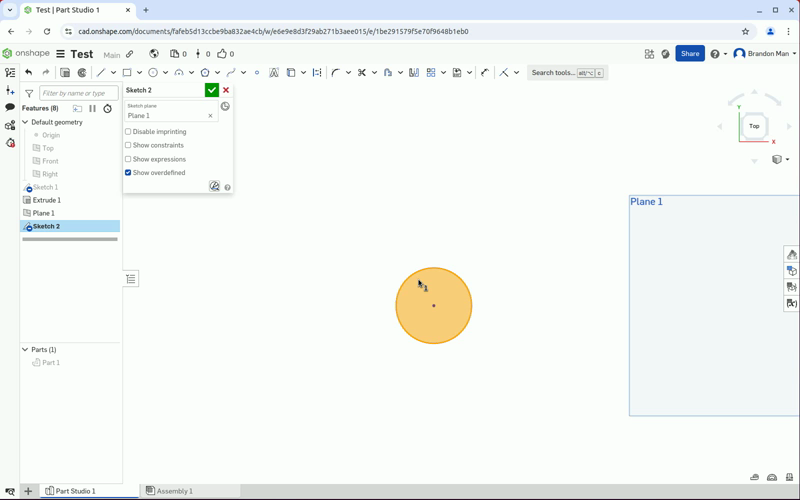
scroll(-6)
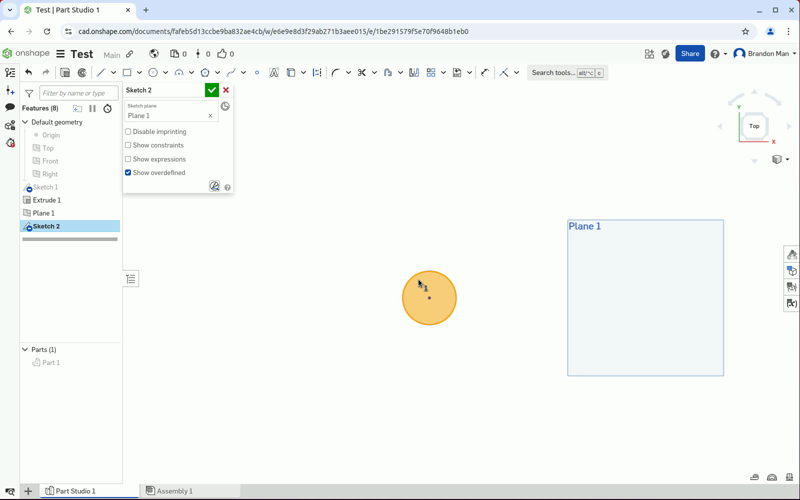
scroll(-6)
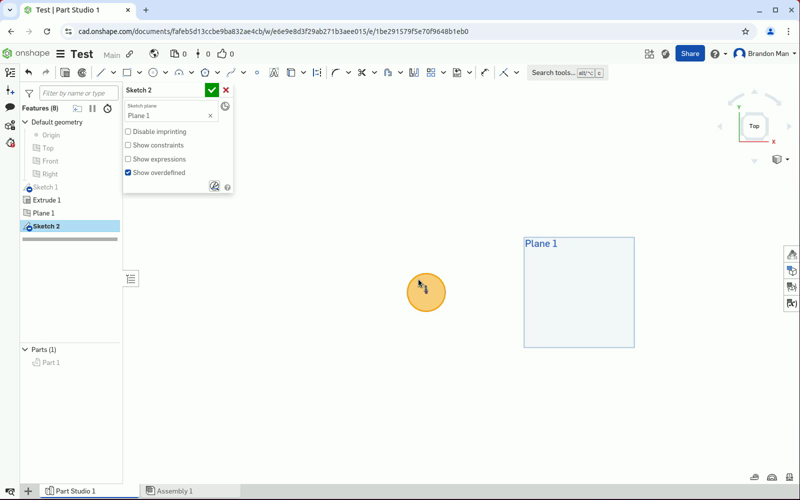
scroll(-6)
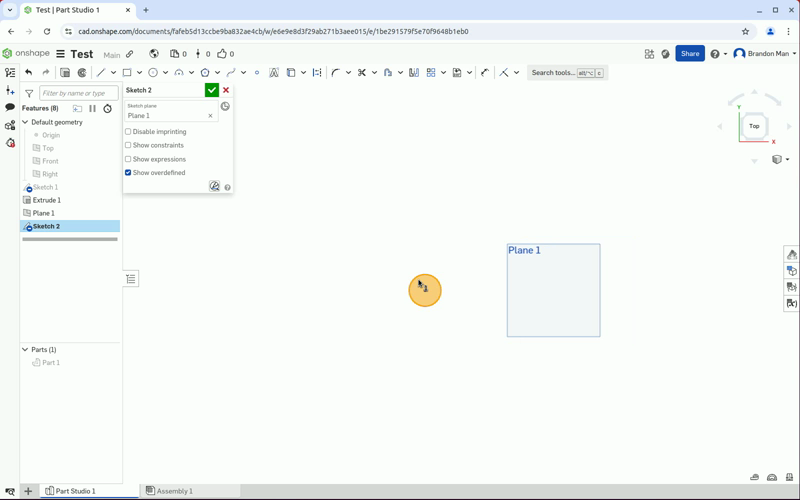
scroll(-6)
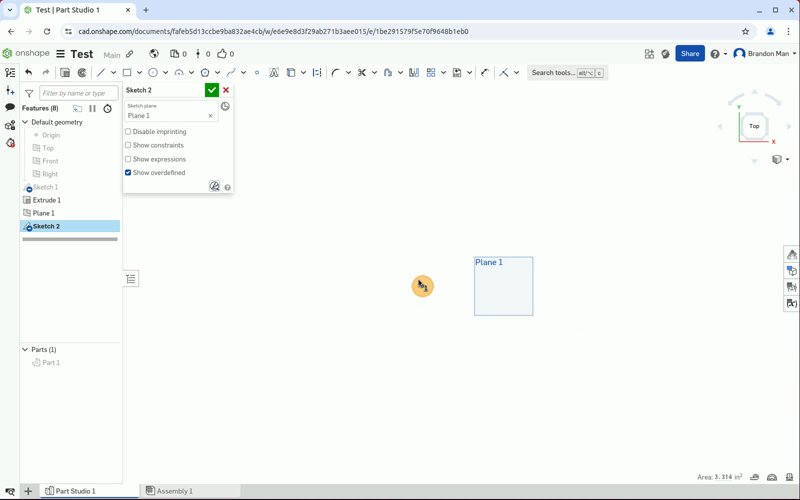
scroll(-6)
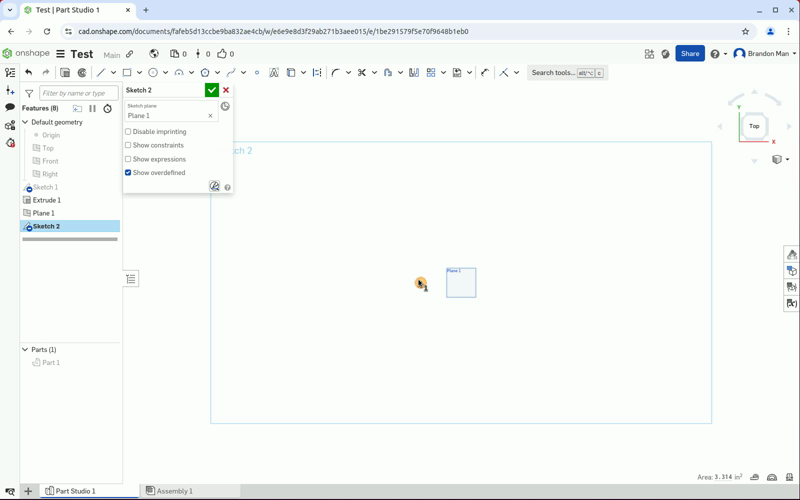
mouse_move(73, 352)
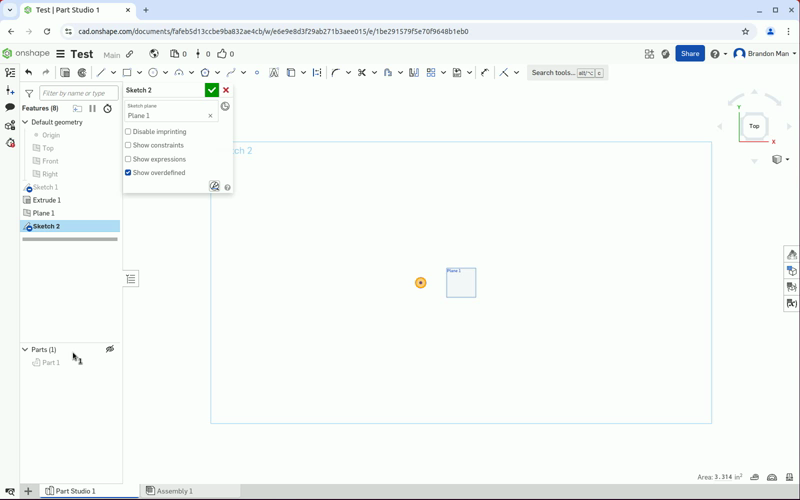
key(shift+y)
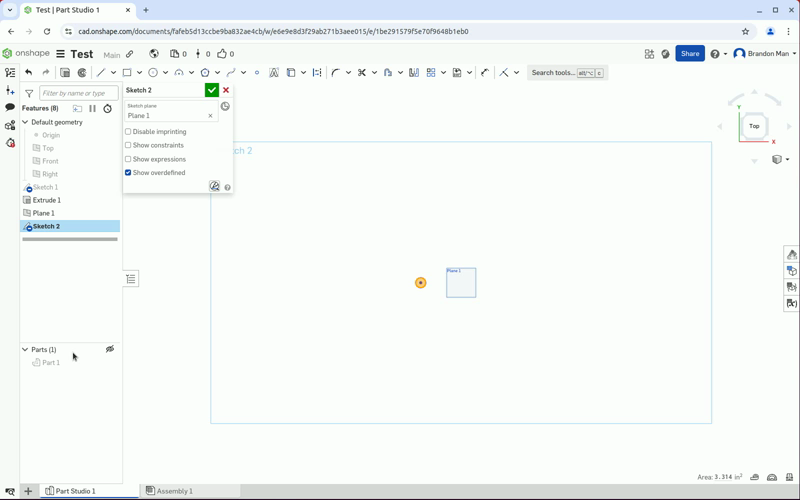
key(shift+e)
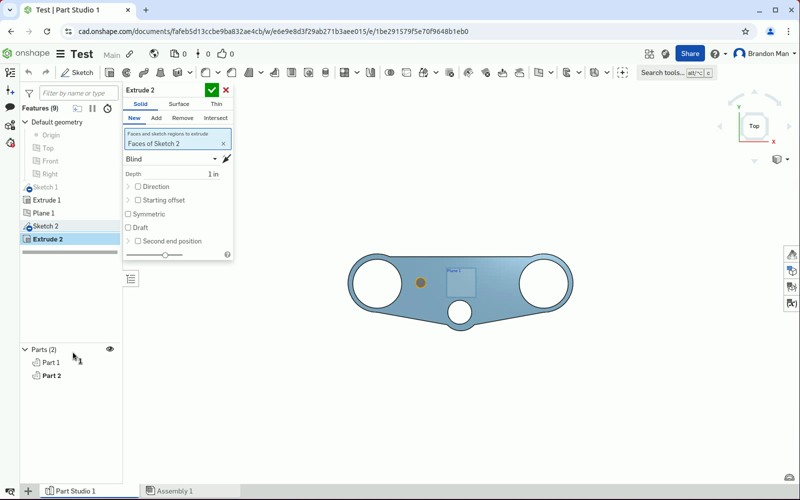
mouse_move(143, 106)
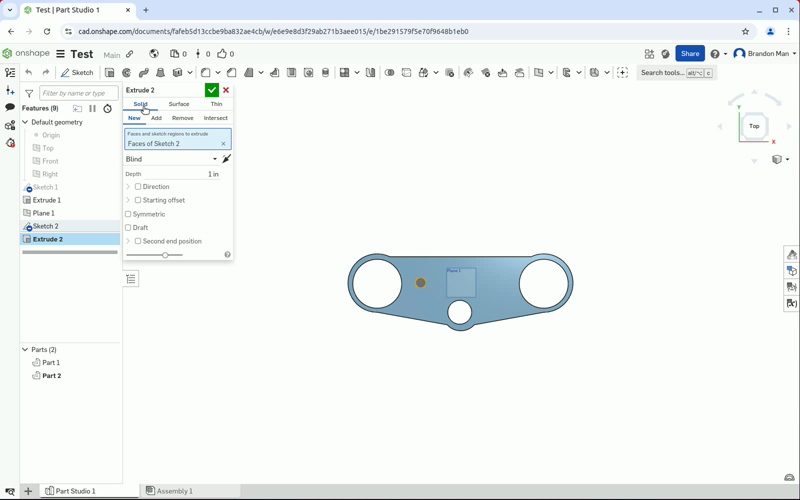
click(143, 106)
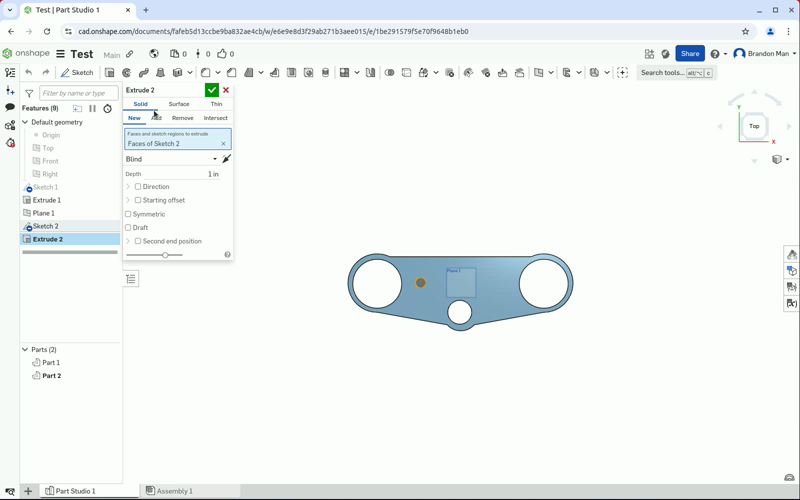
mouse_move(186, 120)
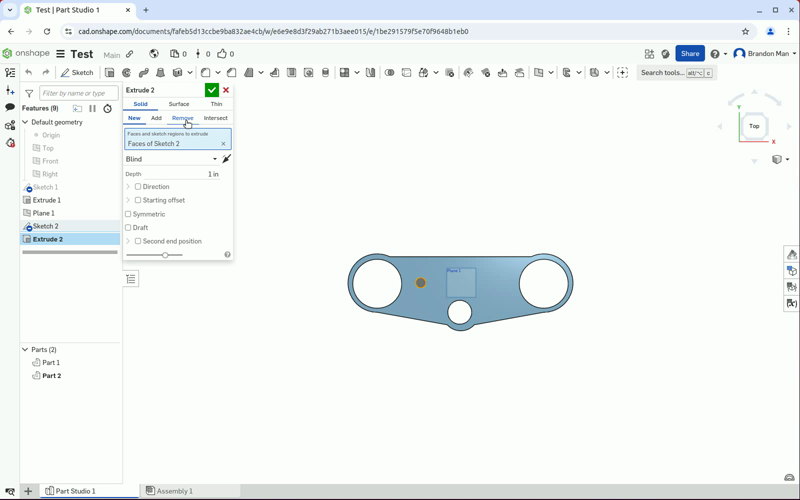
click(186, 120)
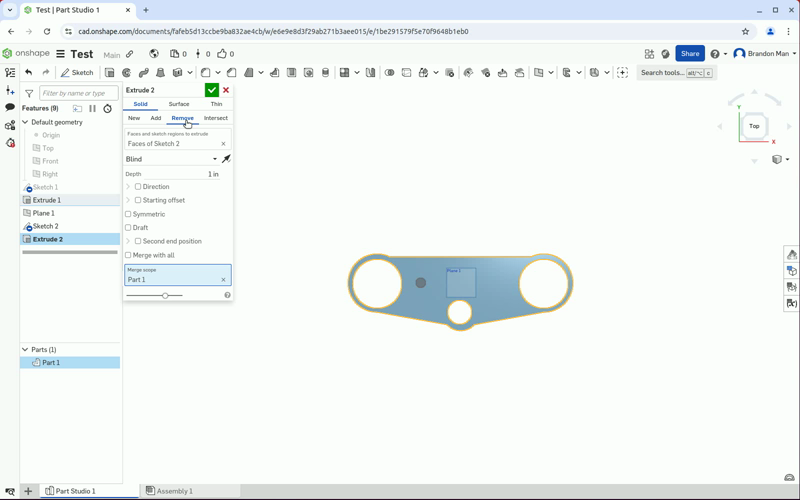
key(tab, 4)
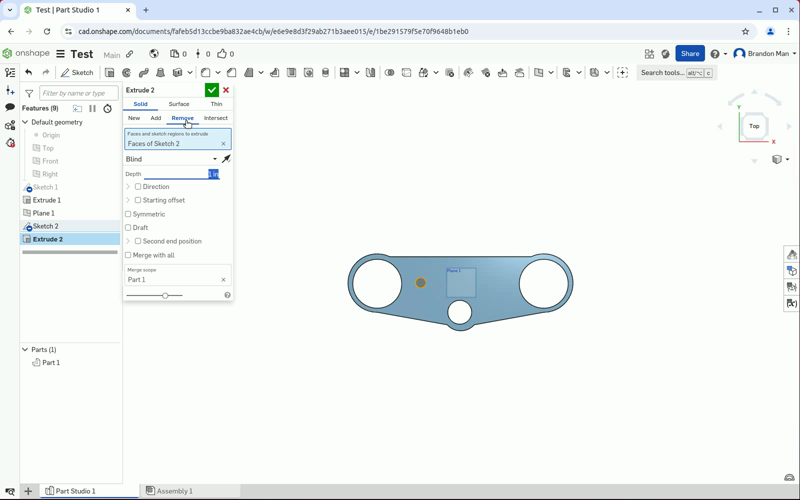
text(0.963)
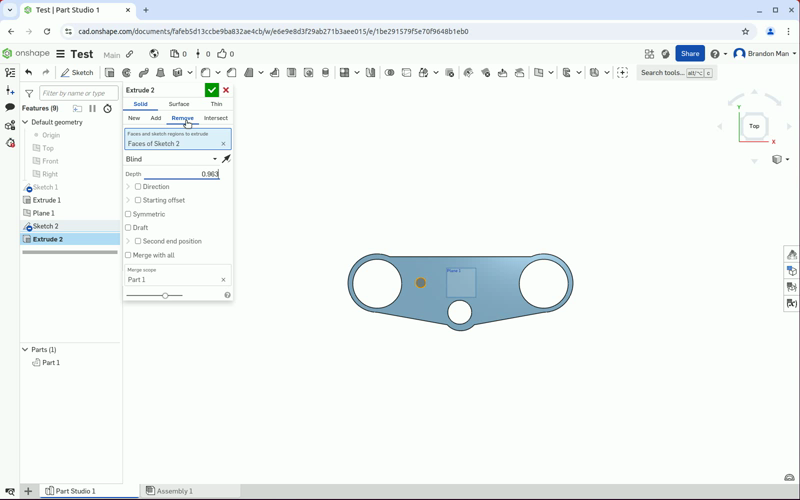
key(tab, 6)
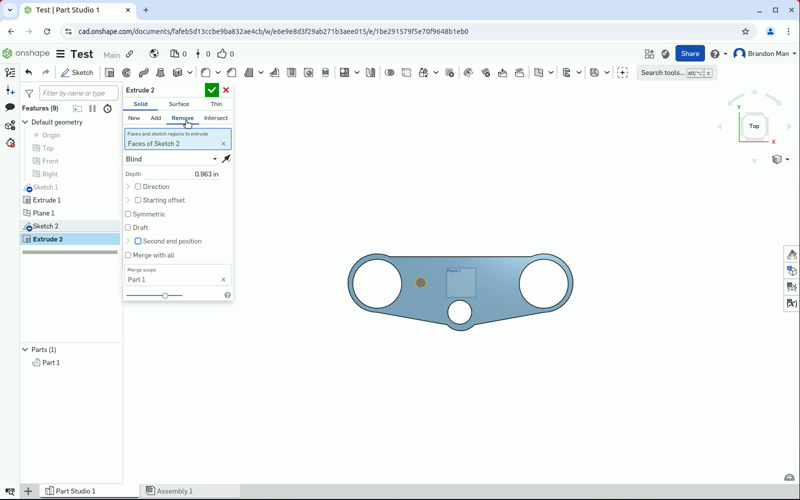
key(space)
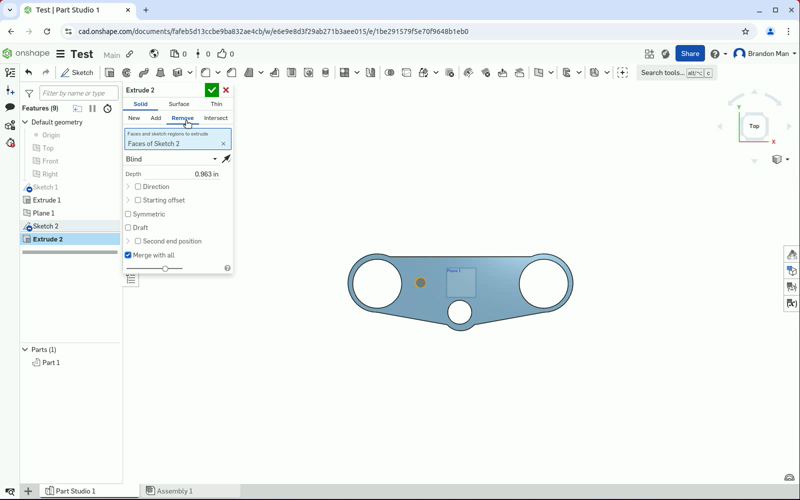
key(enter)
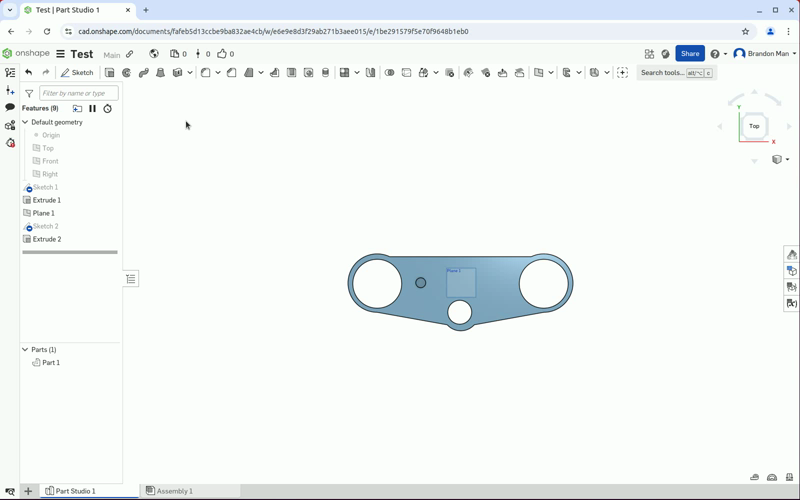
key(shift+h)
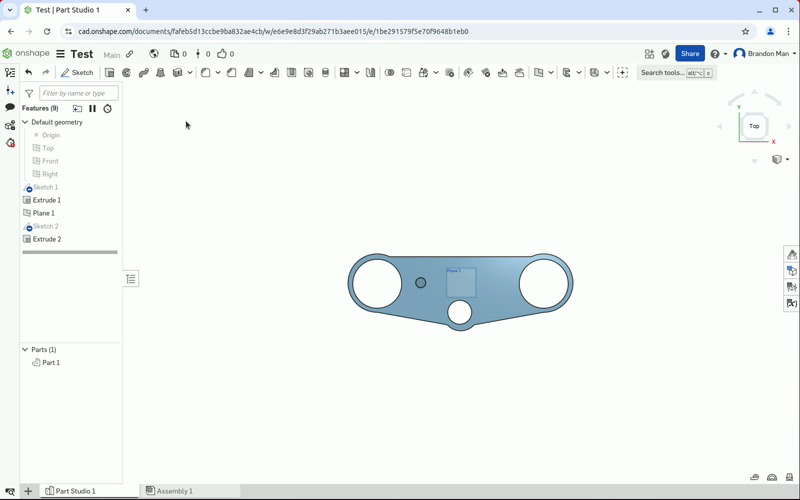
key(shift+h)
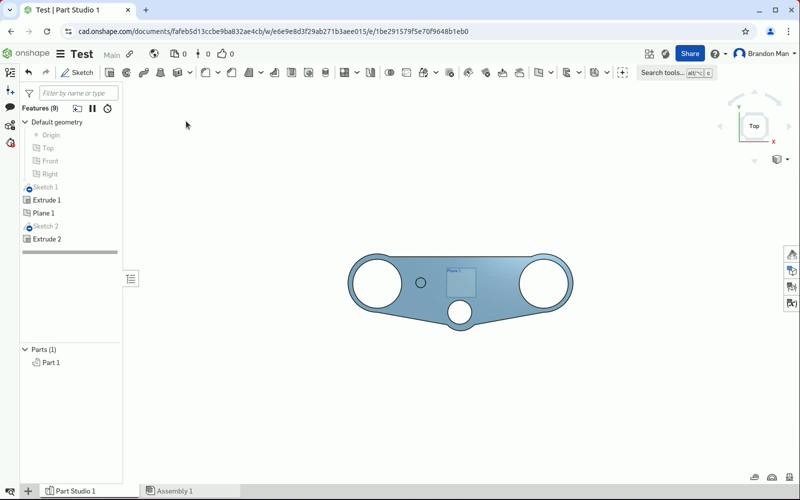
mouse_move(73, 189)
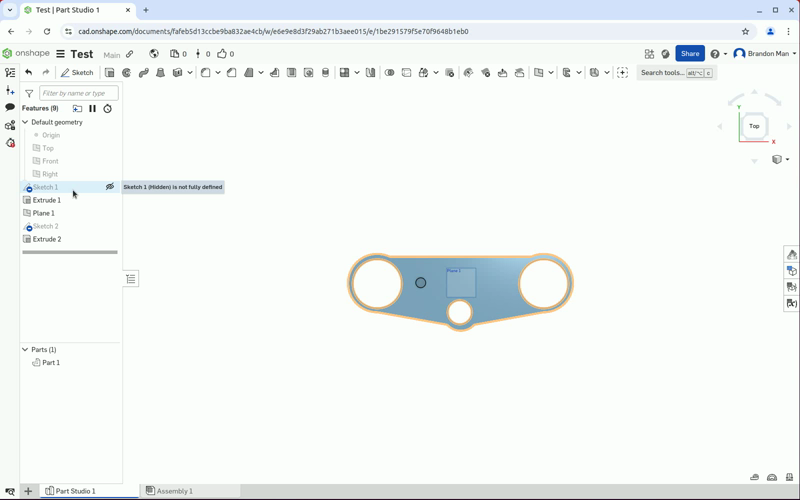
click(73, 189)
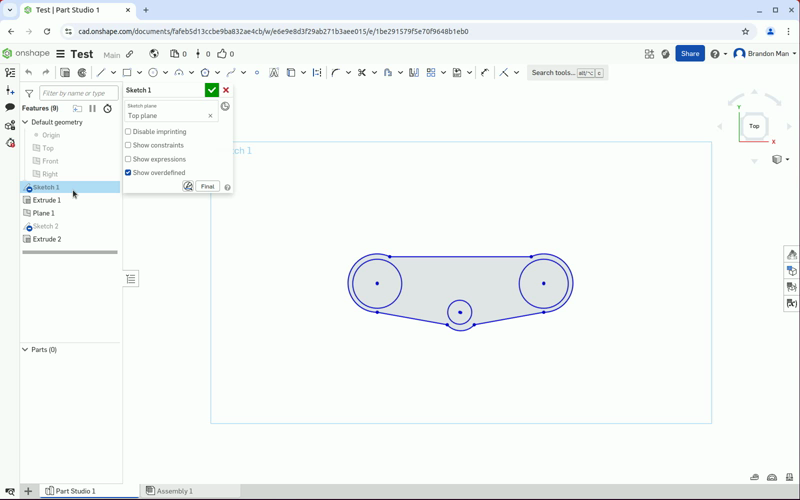
mouse_move(229, 92)
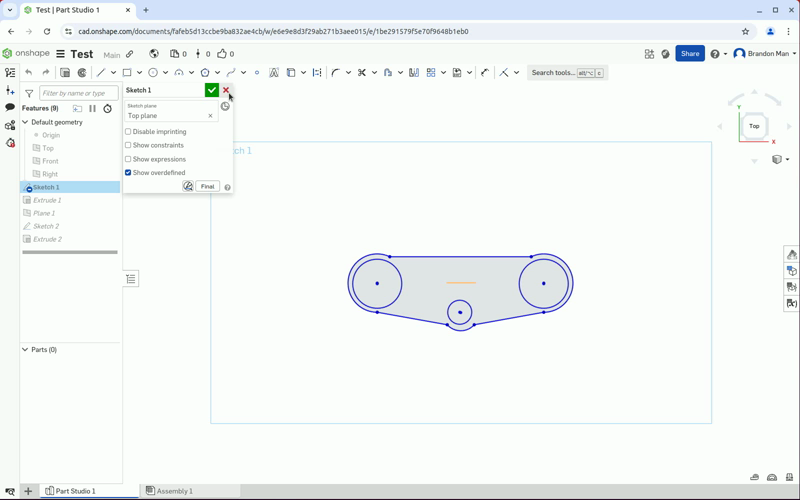
click(229, 92)
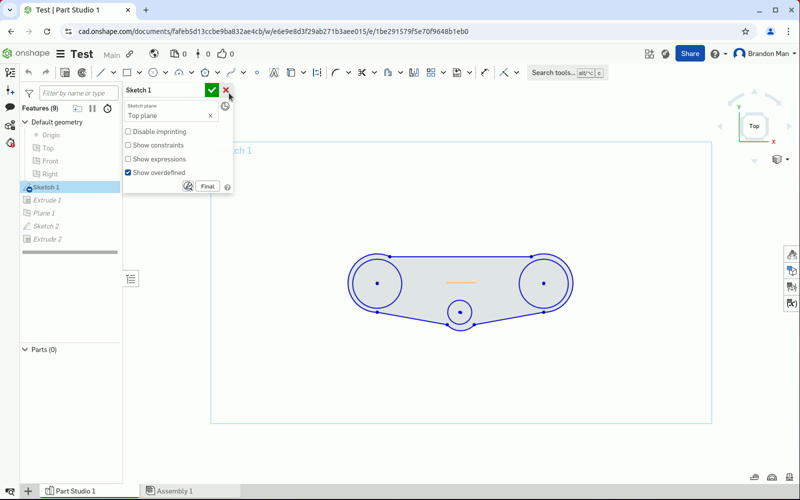
key(shift+s)
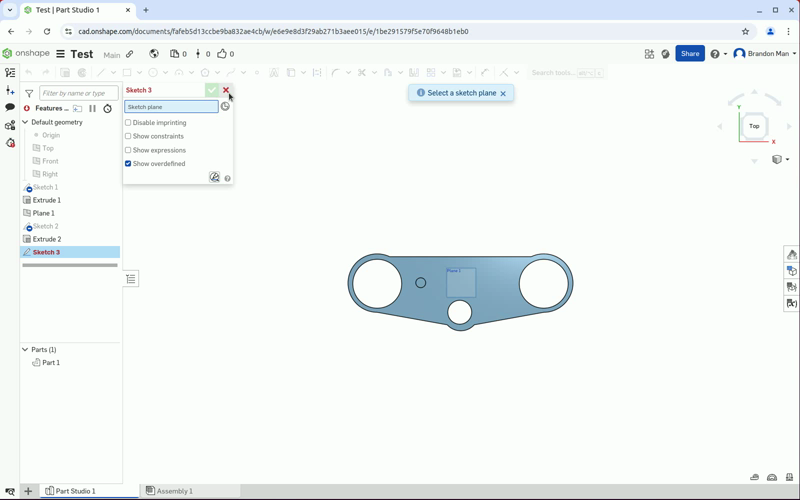
mouse_move(73, 215)
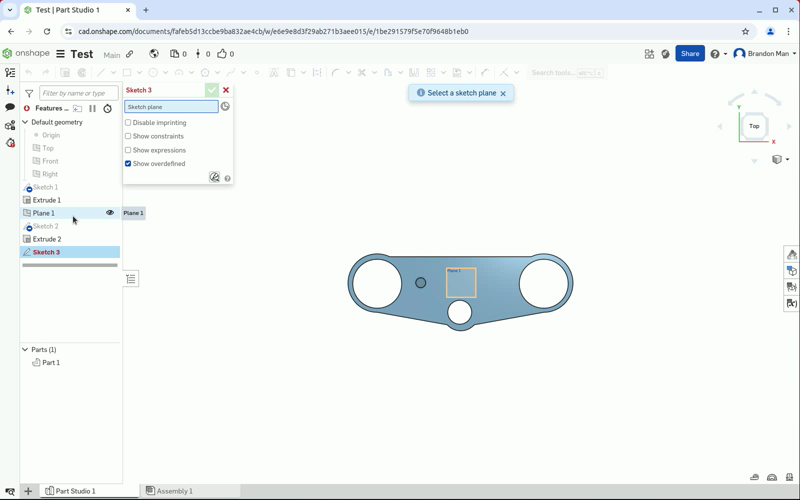
click(73, 215)
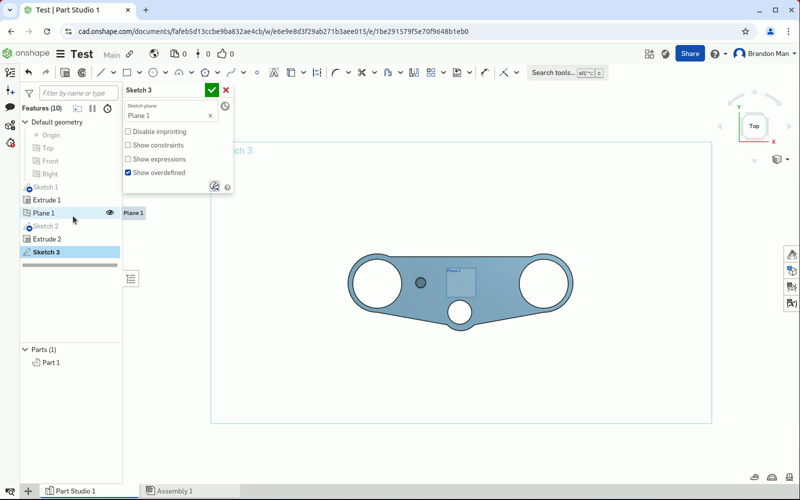
mouse_move(73, 352)
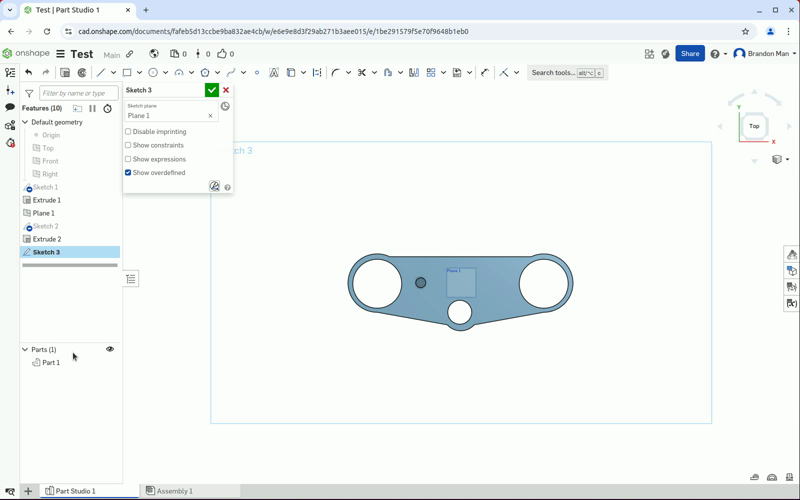
key(y)
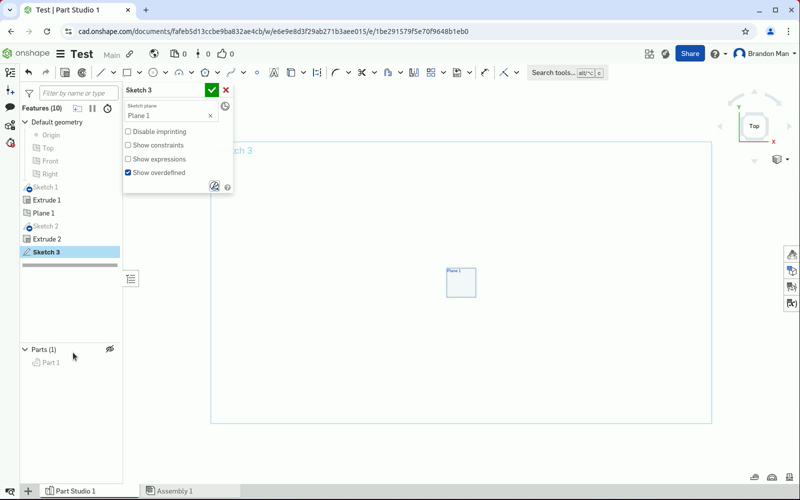
key(c)
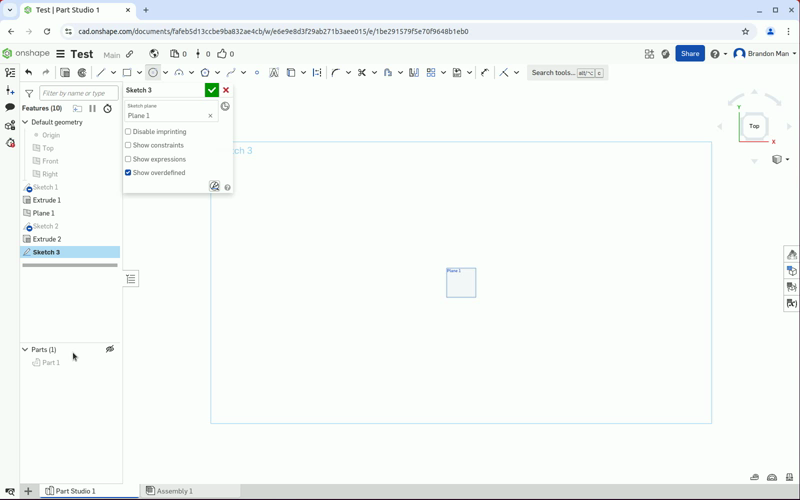
key_down(shift)
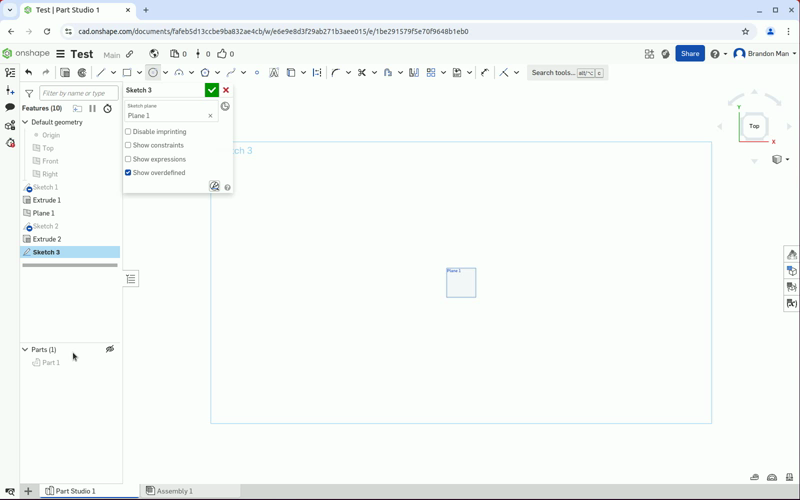
mouse_move(420, 306)
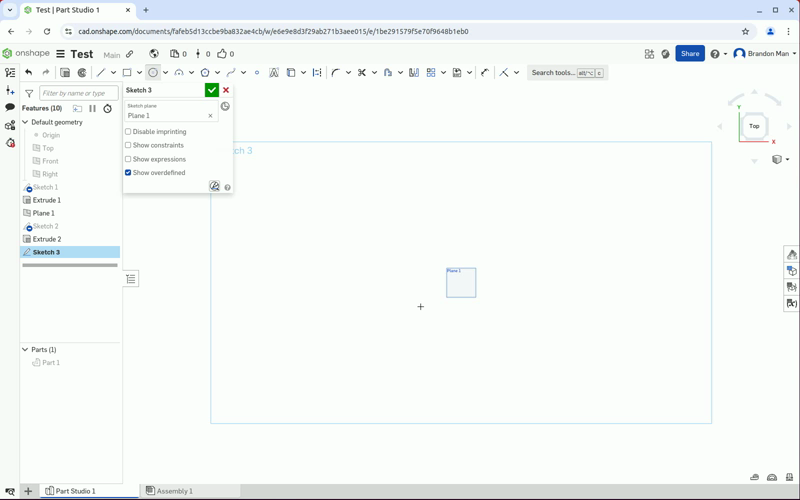
click(420, 306)
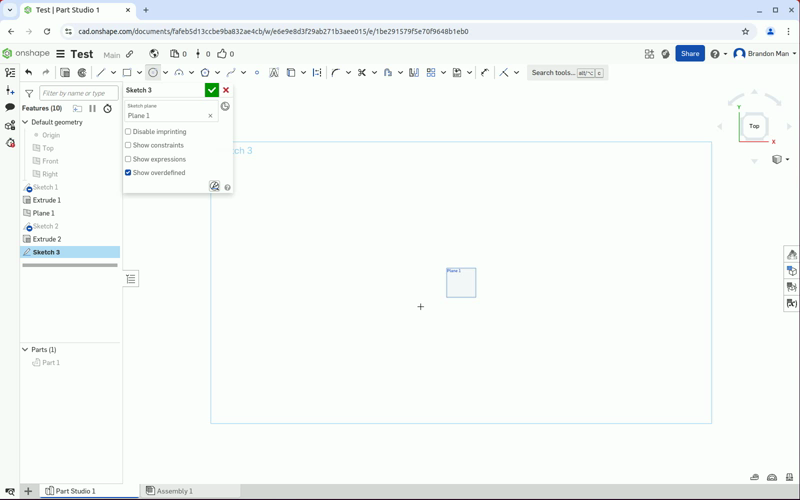
key_up(shift)
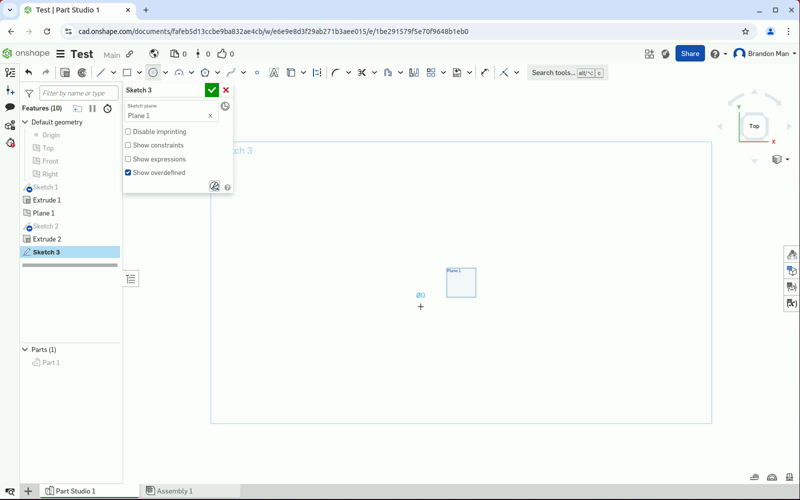
mouse_move(425, 306)
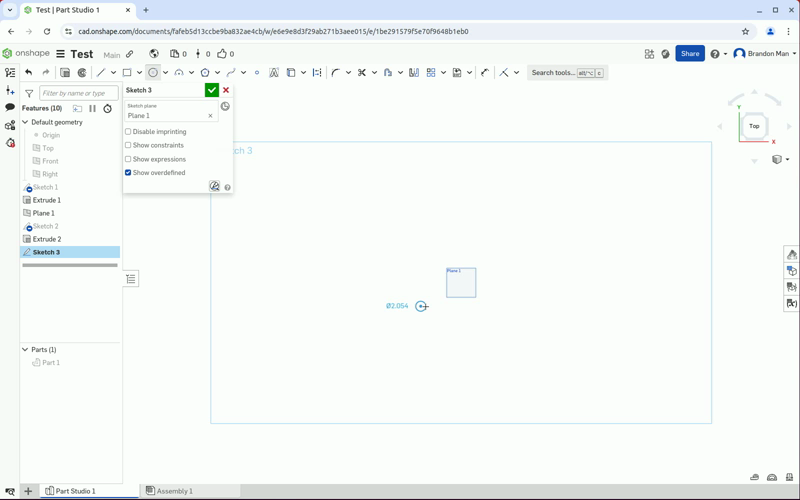
click(425, 306)
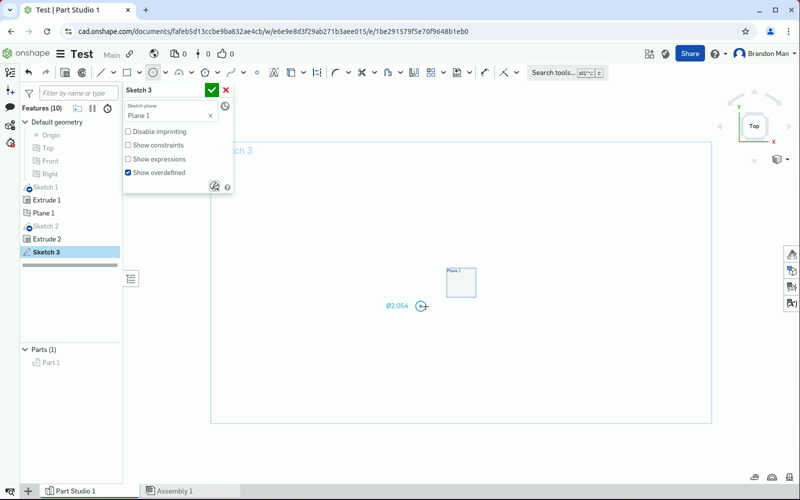
key(esc)
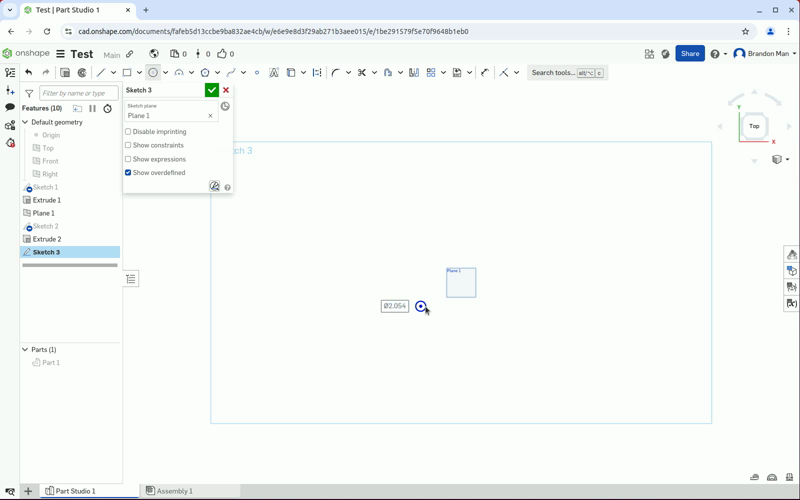
mouse_move(422, 310)
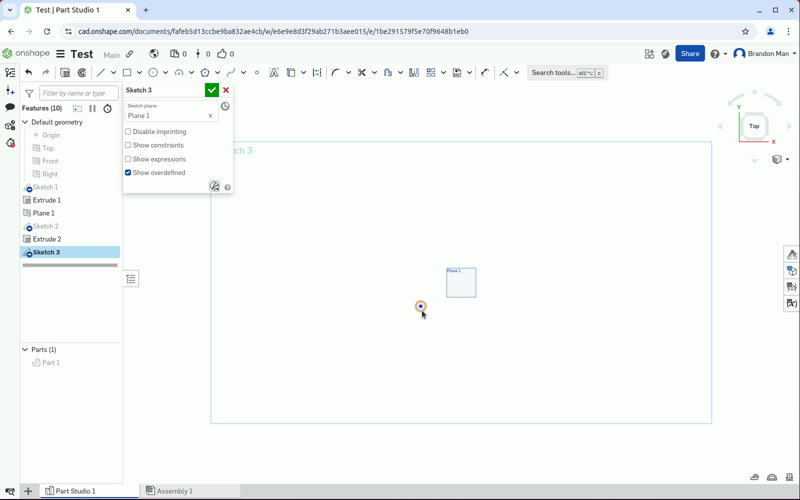
scroll(6)
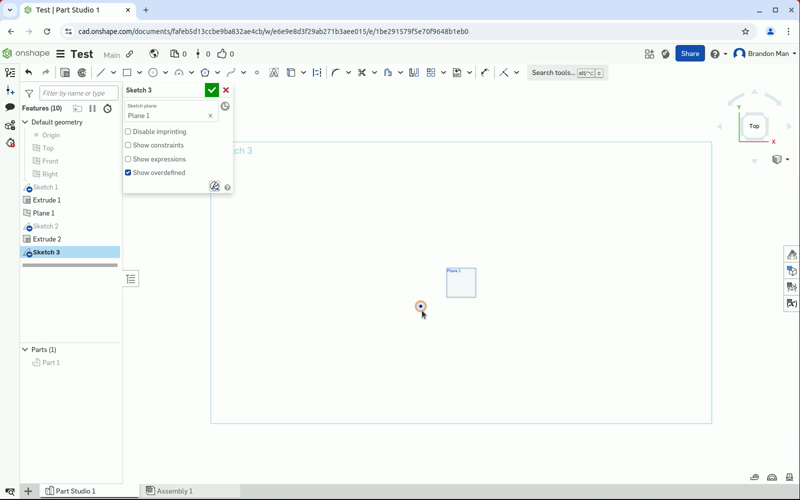
scroll(6)
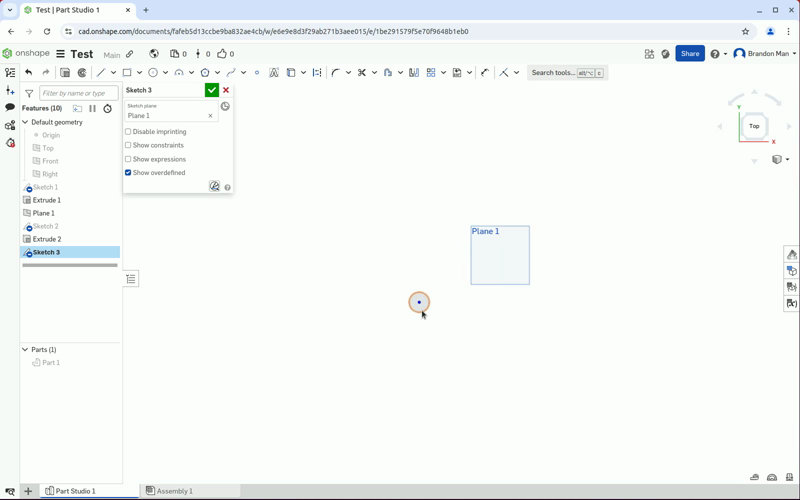
scroll(6)
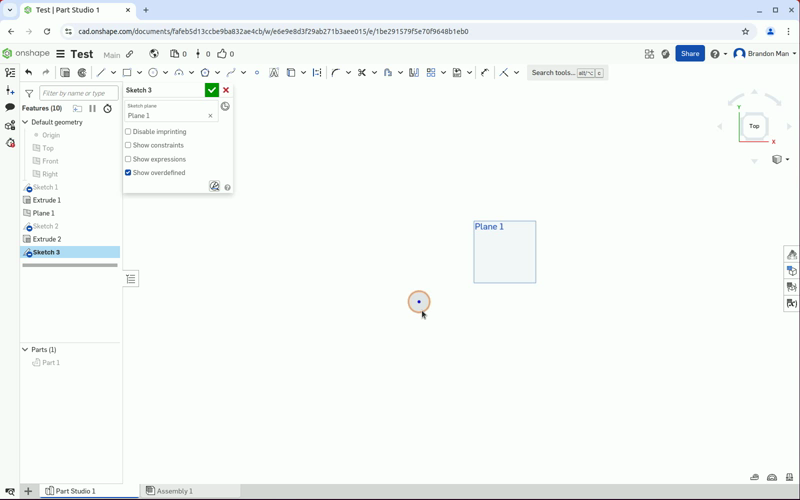
scroll(6)
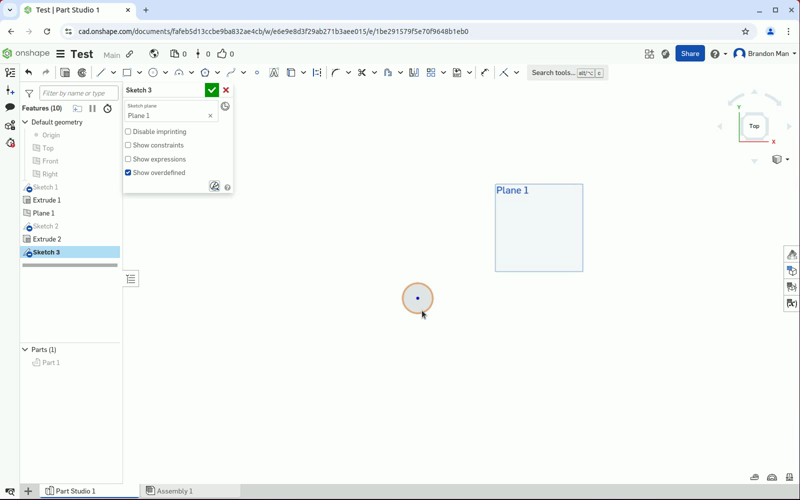
scroll(6)
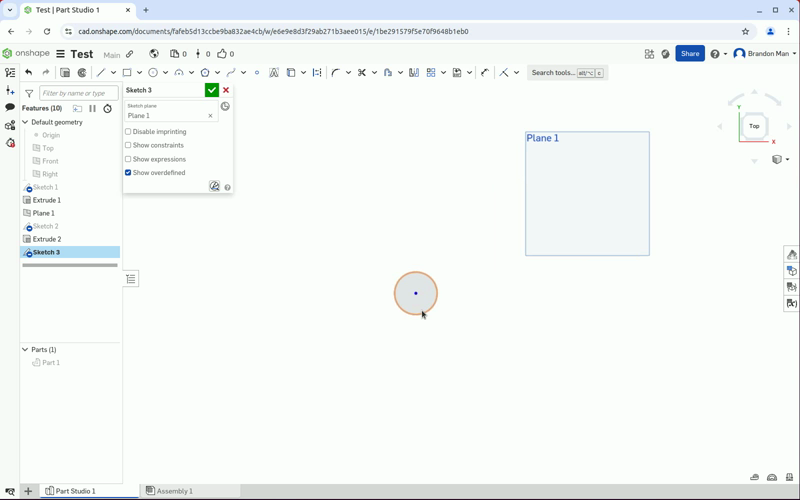
scroll(6)
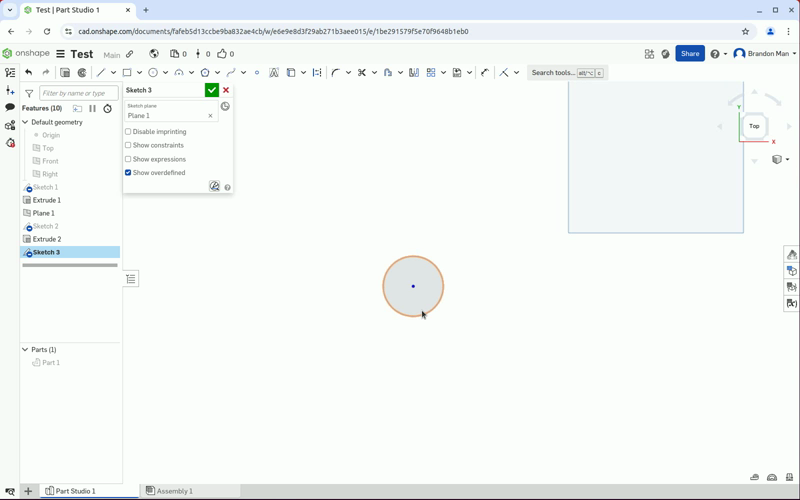
scroll(6)
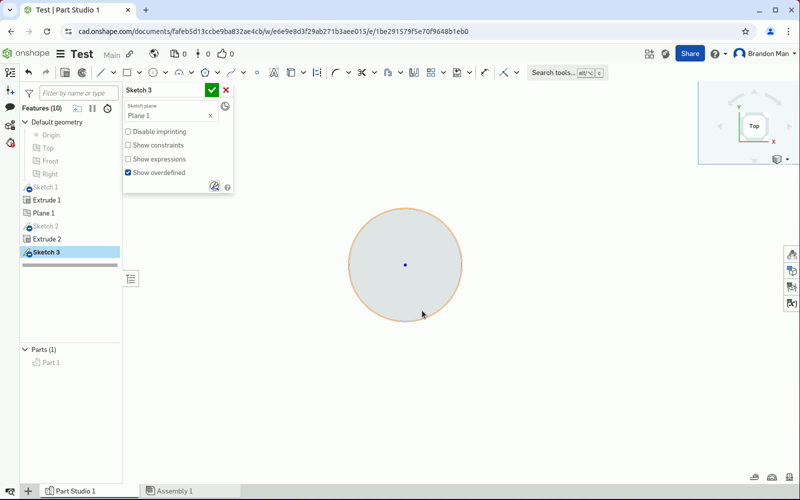
click(422, 310)
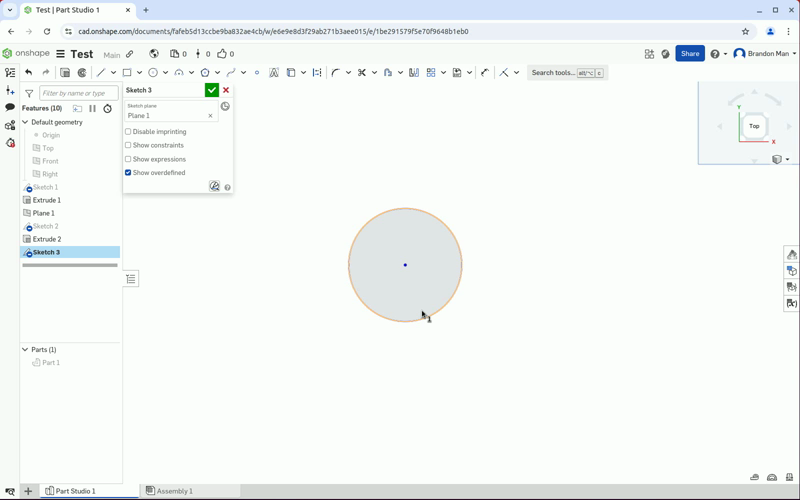
scroll(-6)
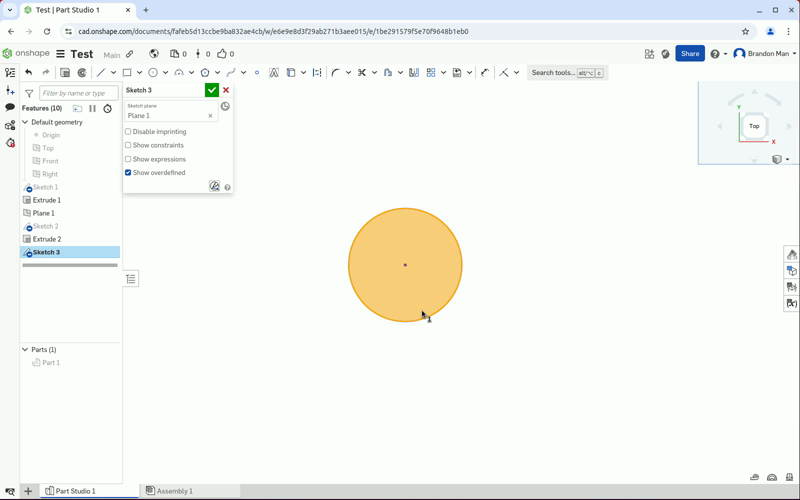
scroll(-6)
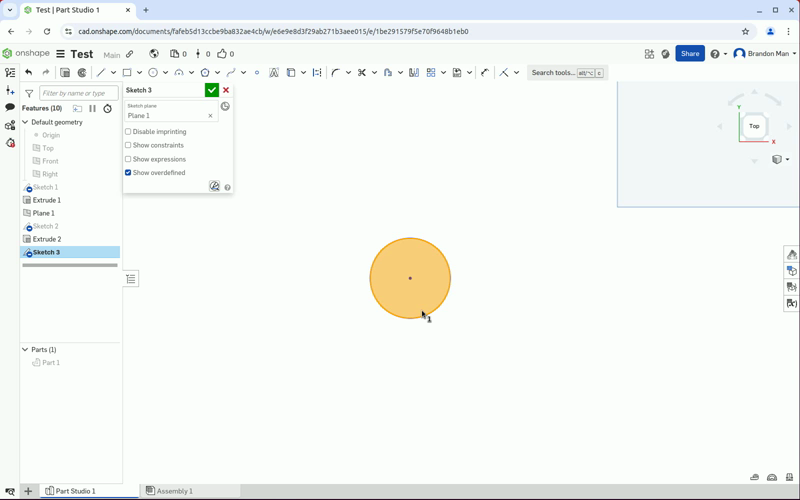
scroll(-6)
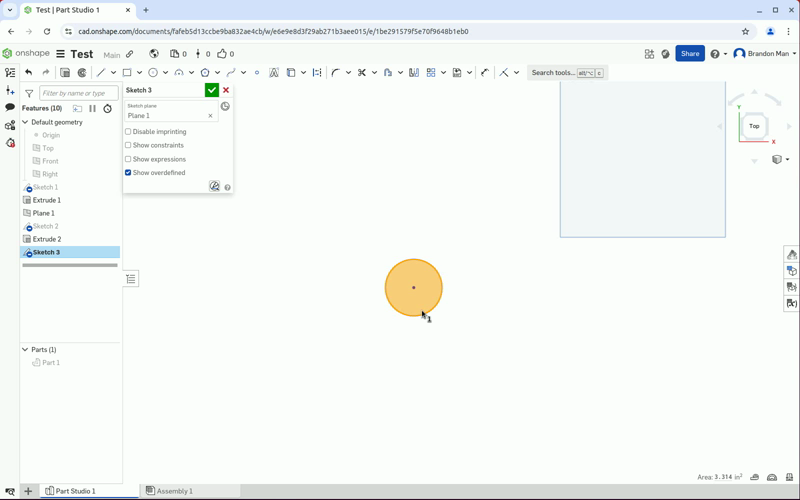
scroll(-6)
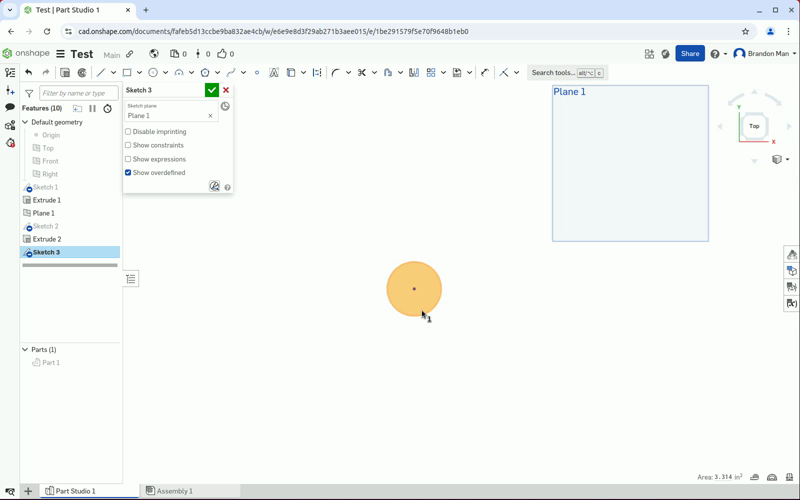
scroll(-6)
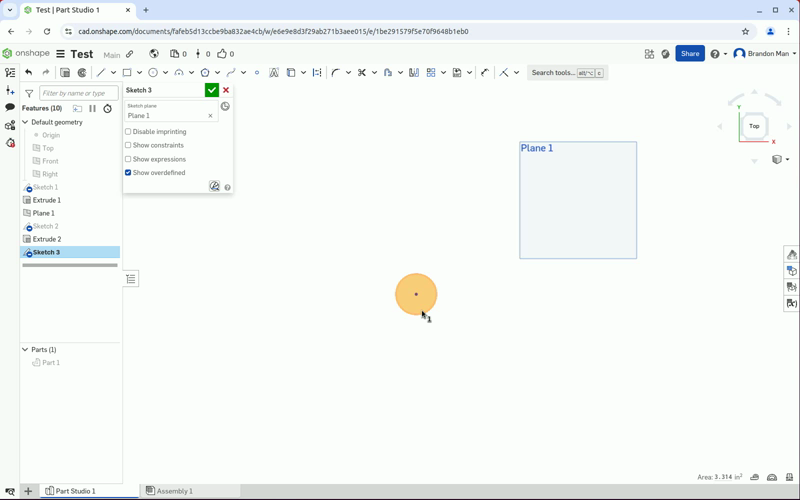
scroll(-6)
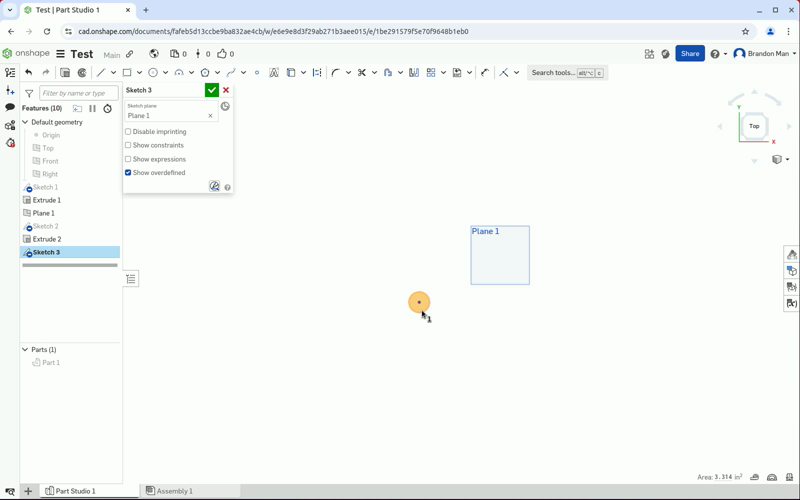
scroll(-6)
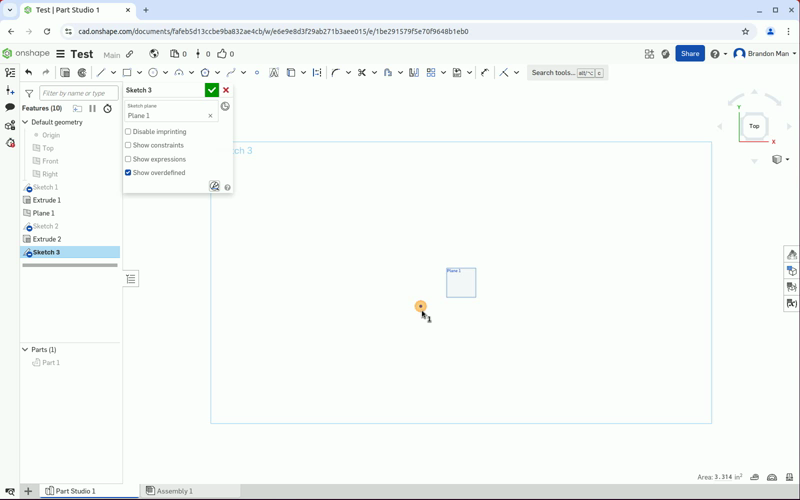
mouse_move(73, 352)
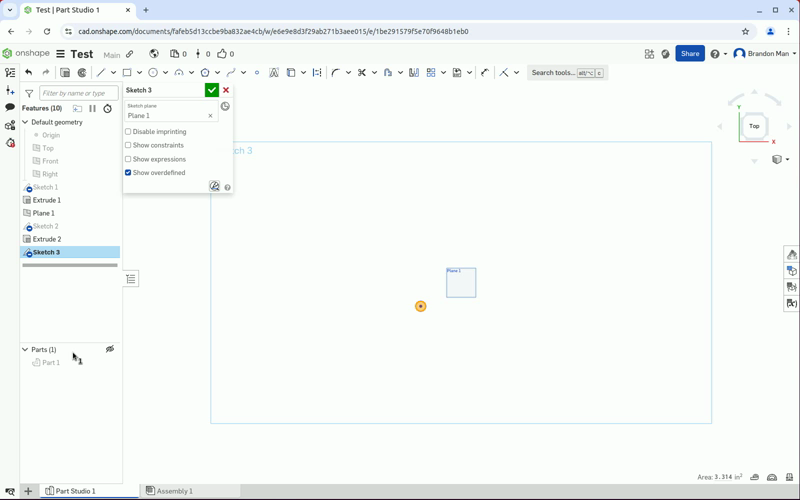
key(shift+y)
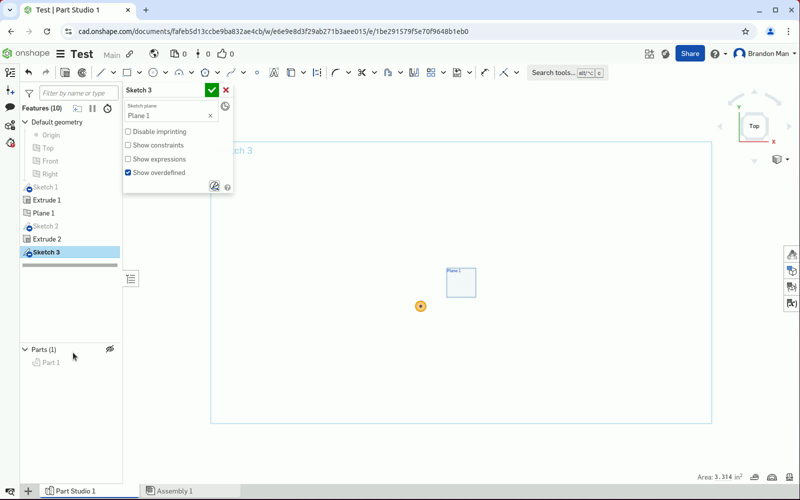
key(shift+e)
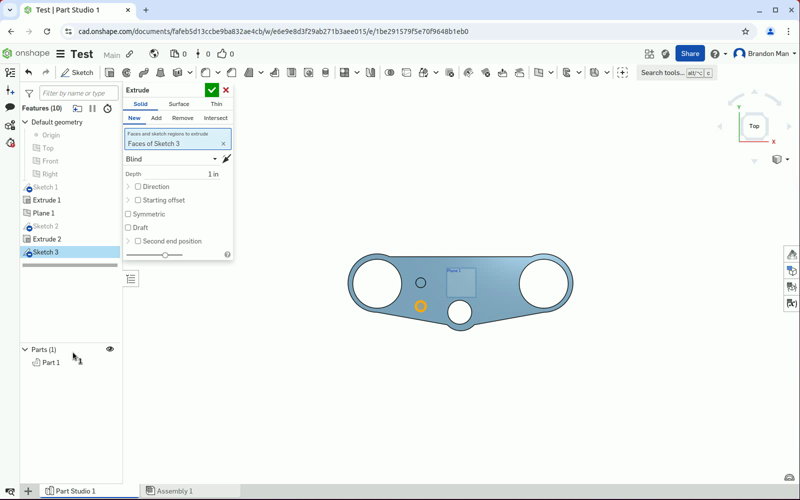
mouse_move(143, 106)
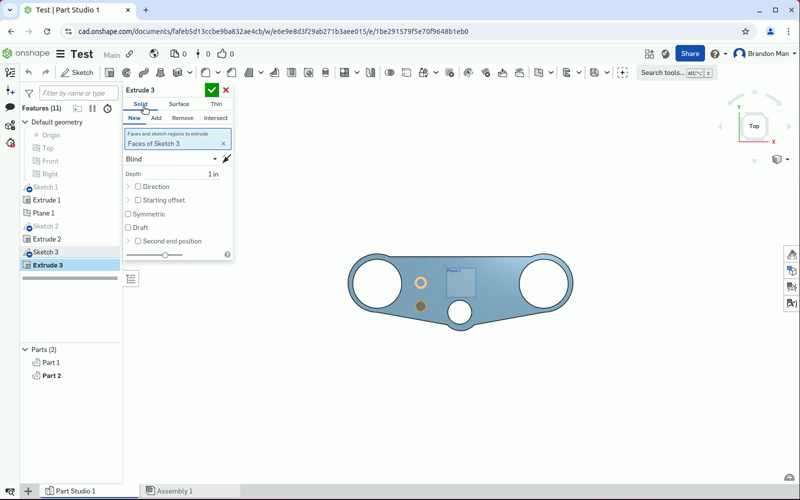
click(143, 106)
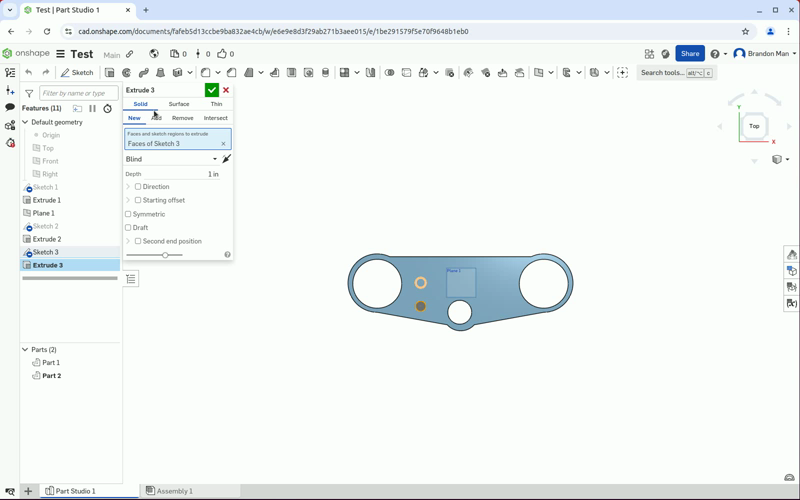
mouse_move(186, 120)
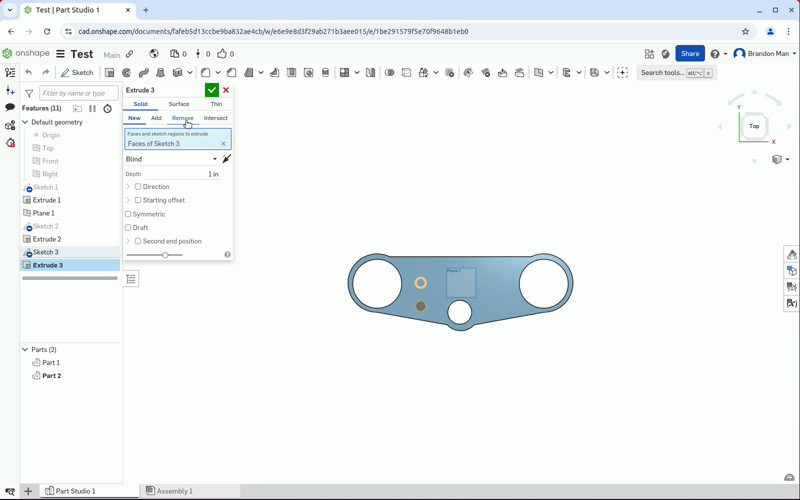
click(186, 120)
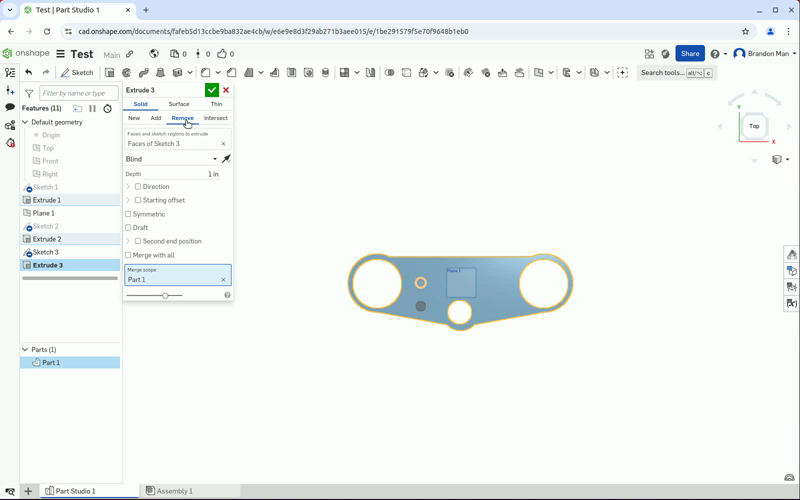
key(tab, 4)
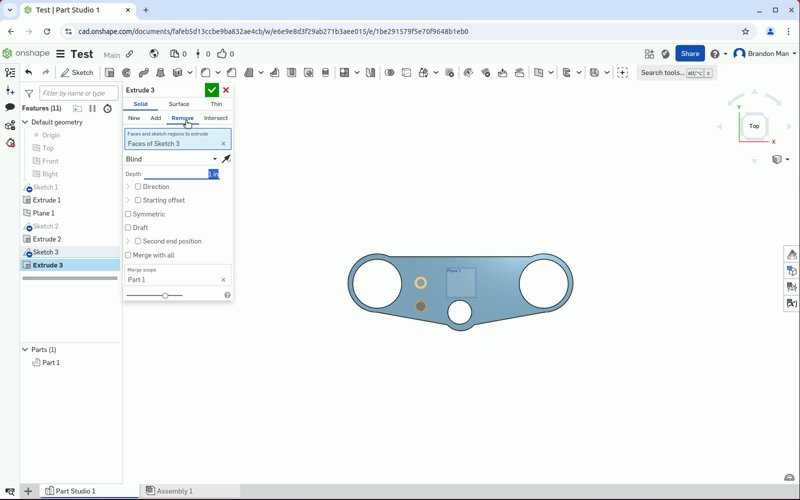
text(0.963)
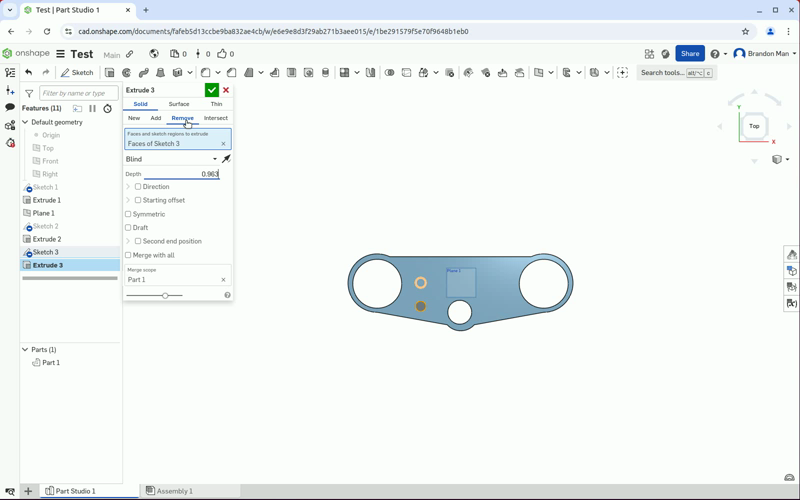
key(tab, 6)
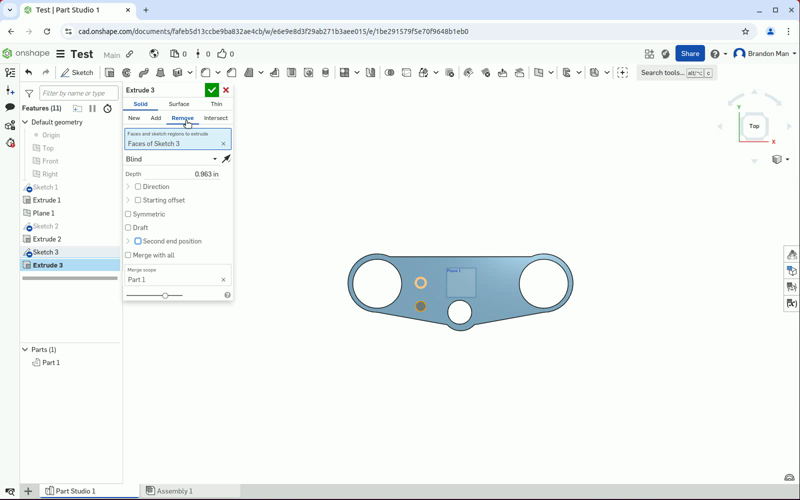
key(space)
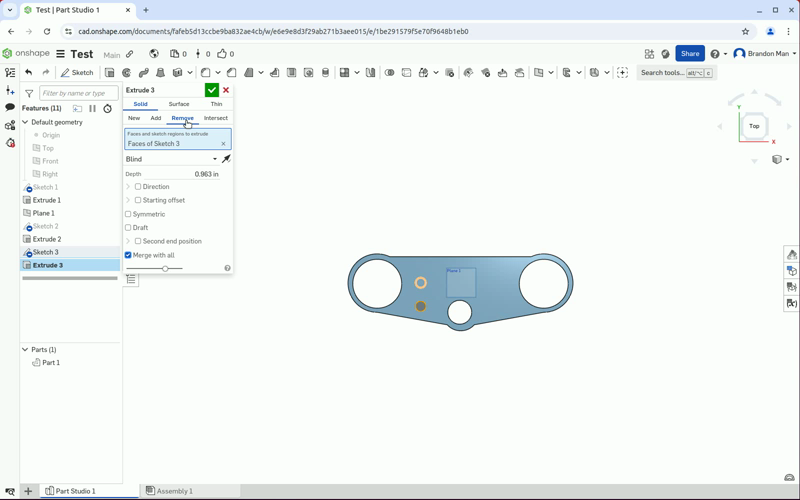
key(enter)
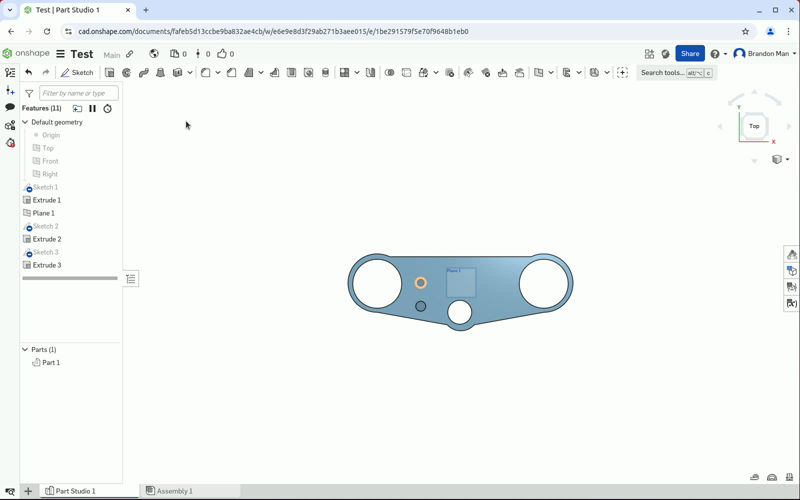
key(shift+h)
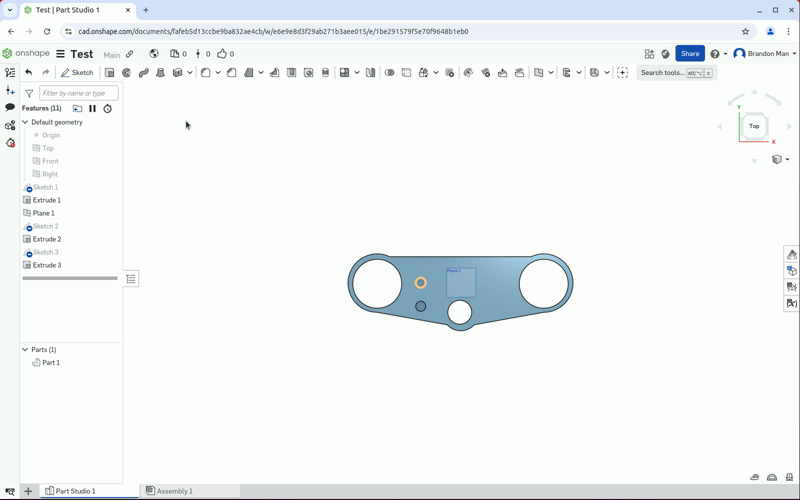
key(shift+h)
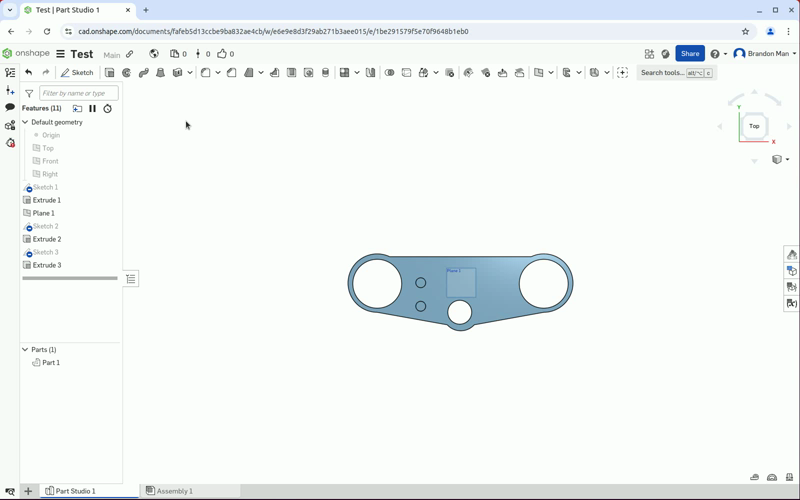
mouse_move(73, 189)
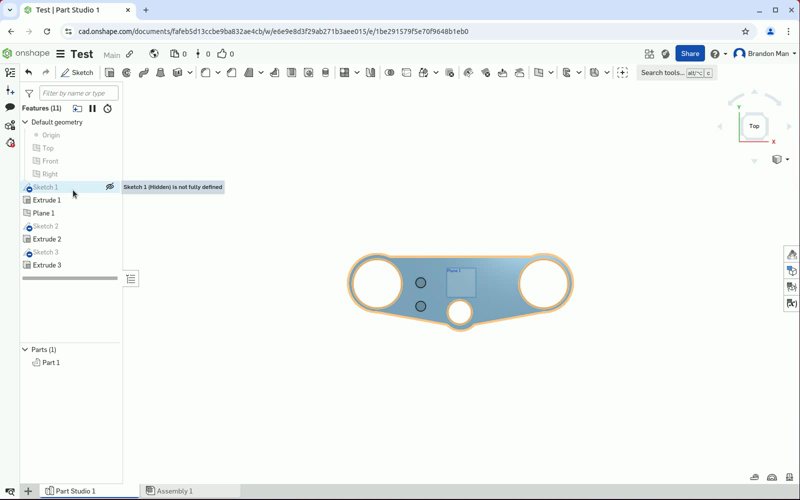
click(73, 189)
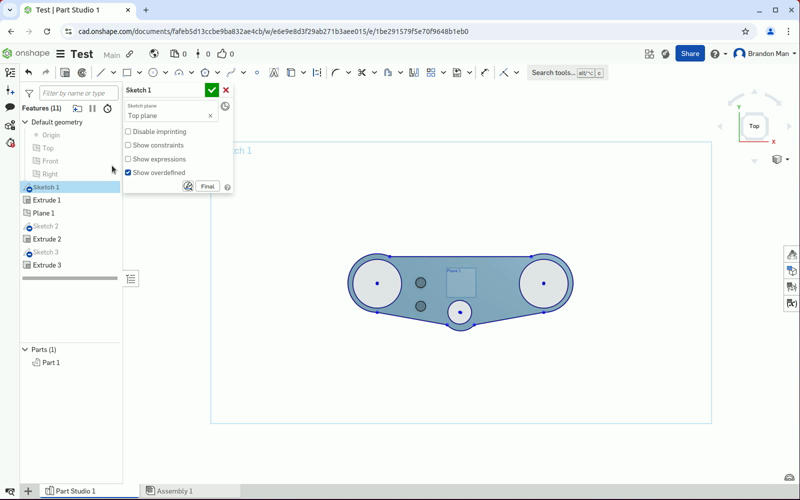
mouse_move(229, 92)
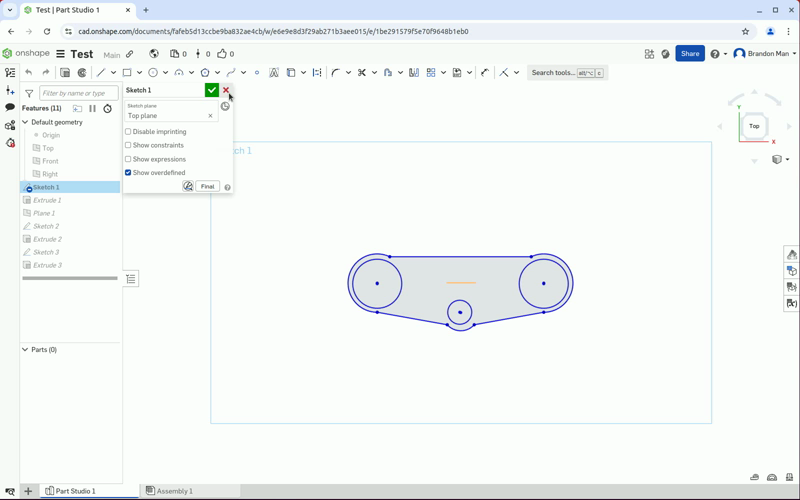
click(229, 92)
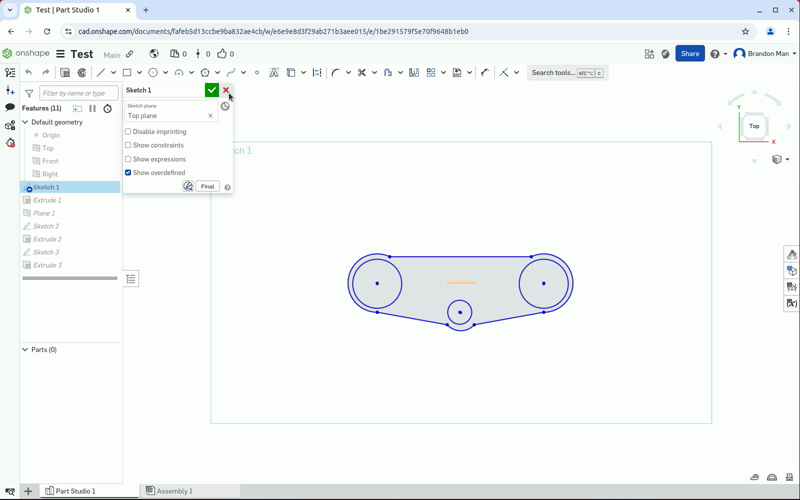
key(shift+s)
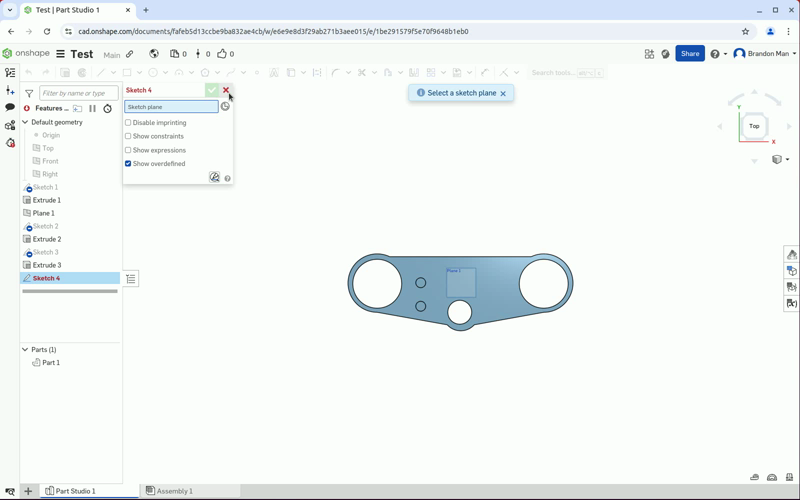
mouse_move(73, 215)
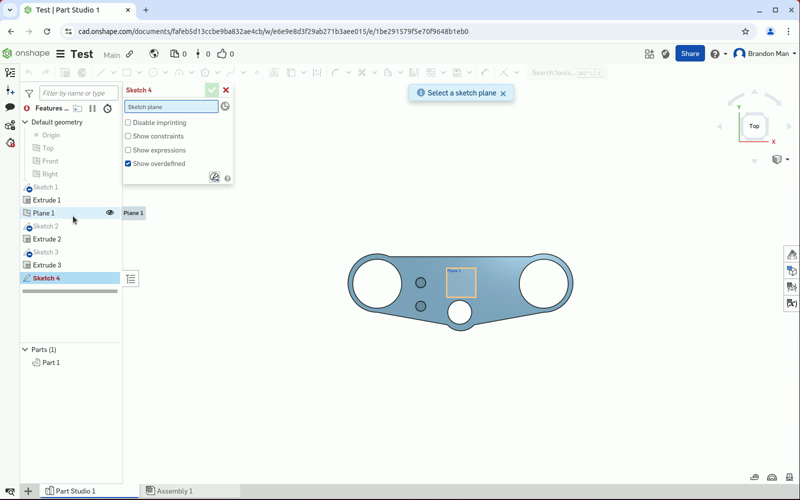
click(73, 215)
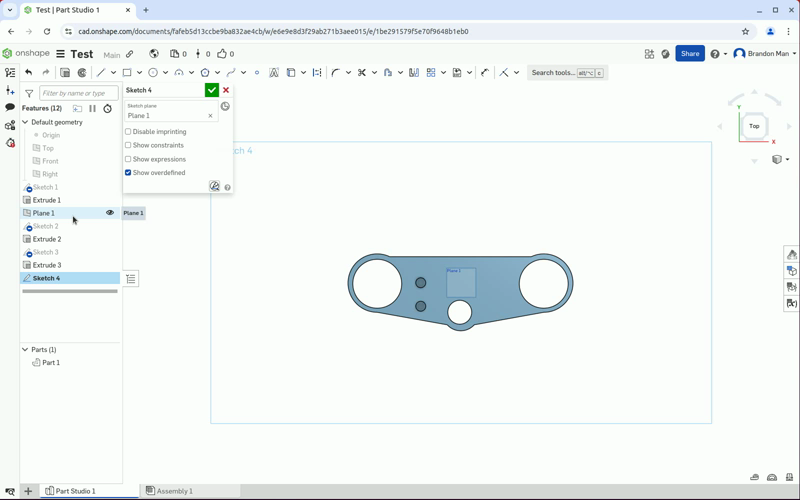
mouse_move(73, 352)
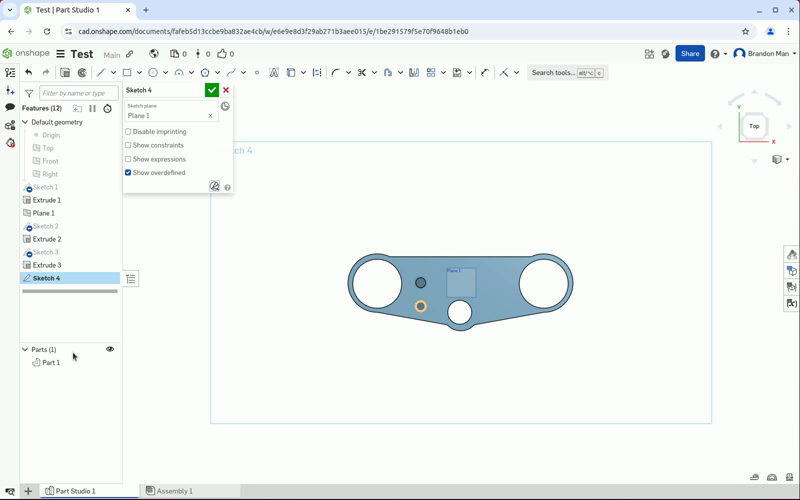
key(y)
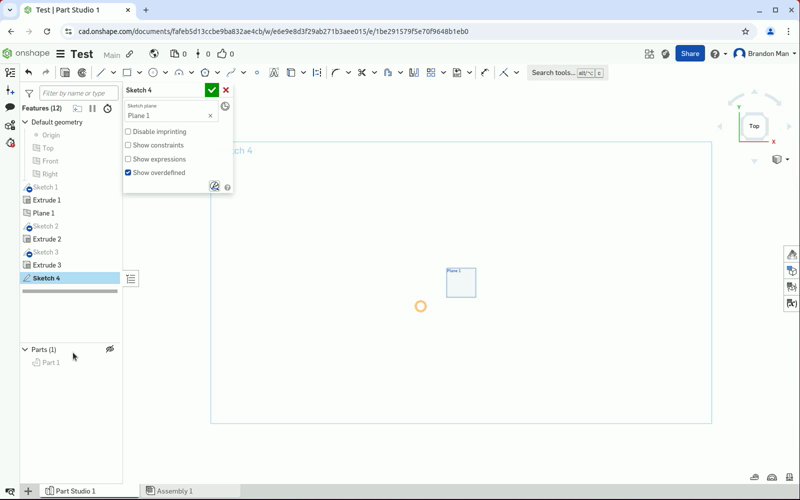
key(c)
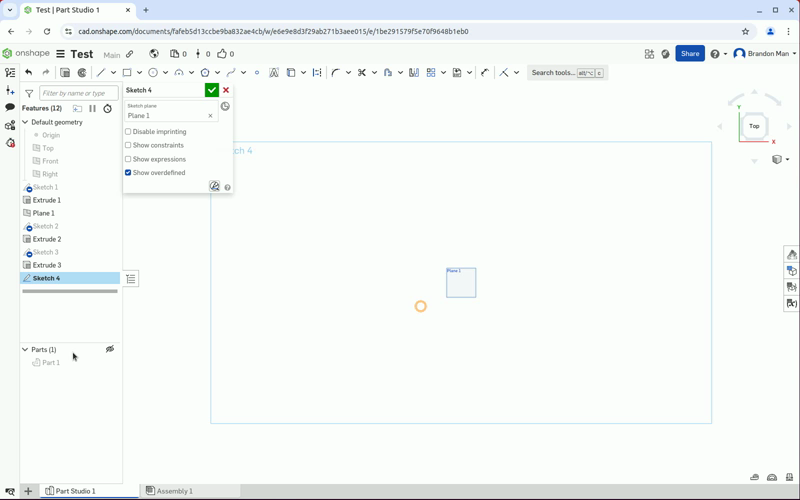
key_down(shift)
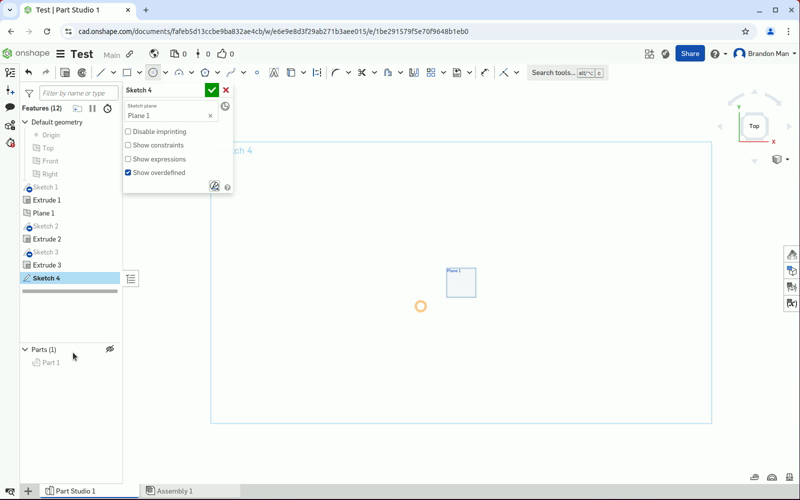
mouse_move(501, 282)
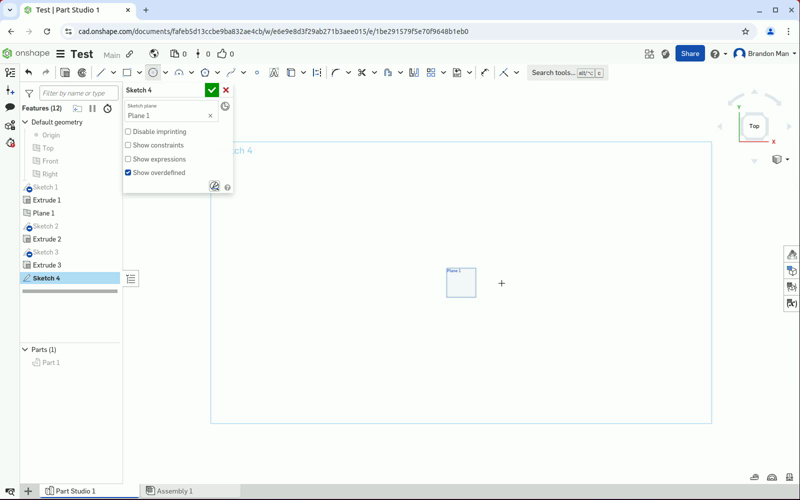
click(501, 282)
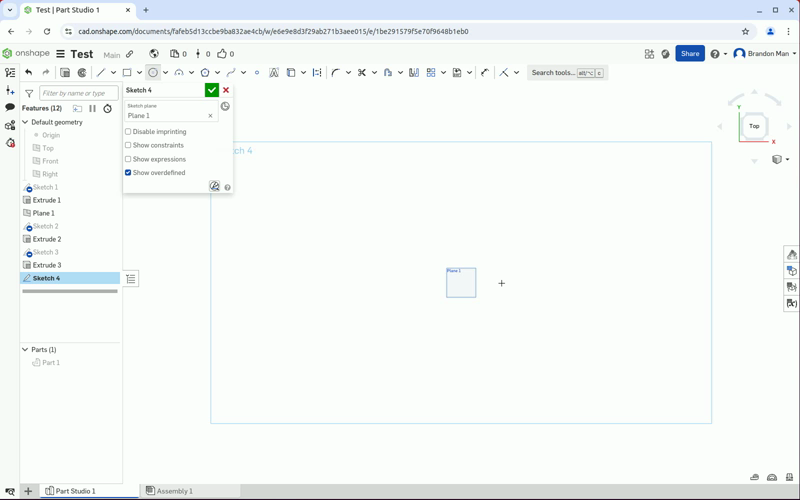
key_up(shift)
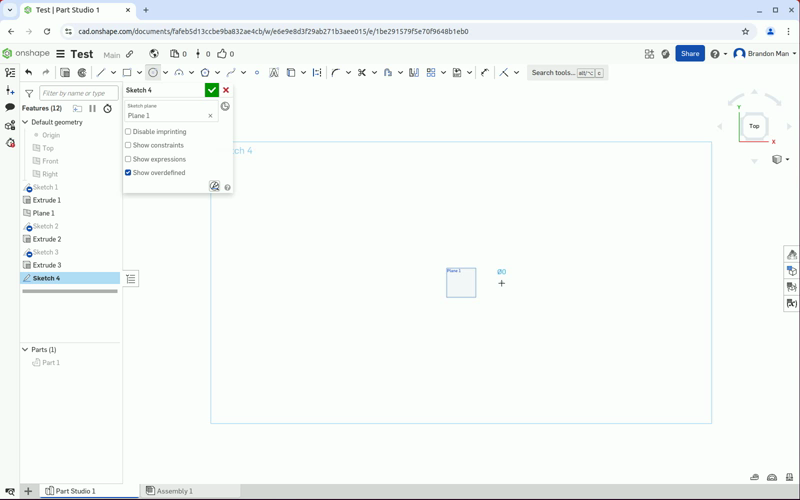
mouse_move(506, 282)
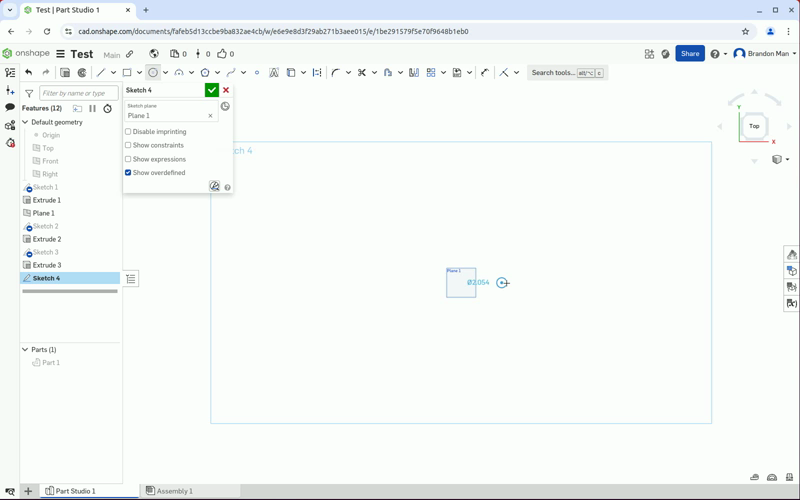
click(506, 282)
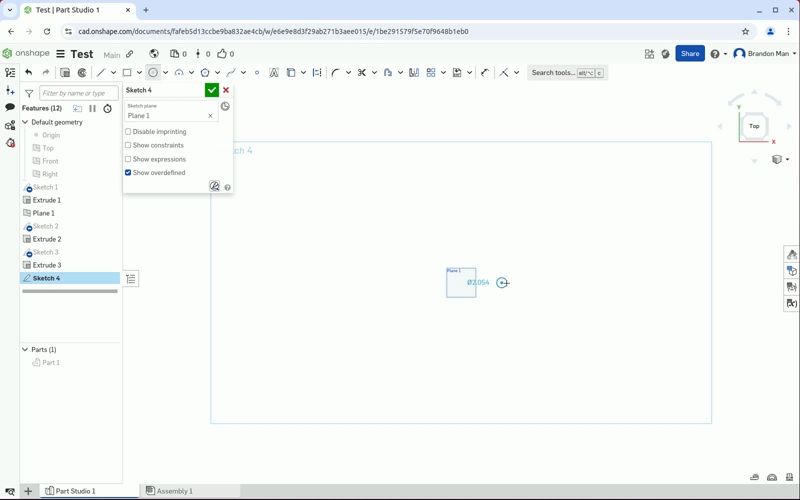
key(esc)
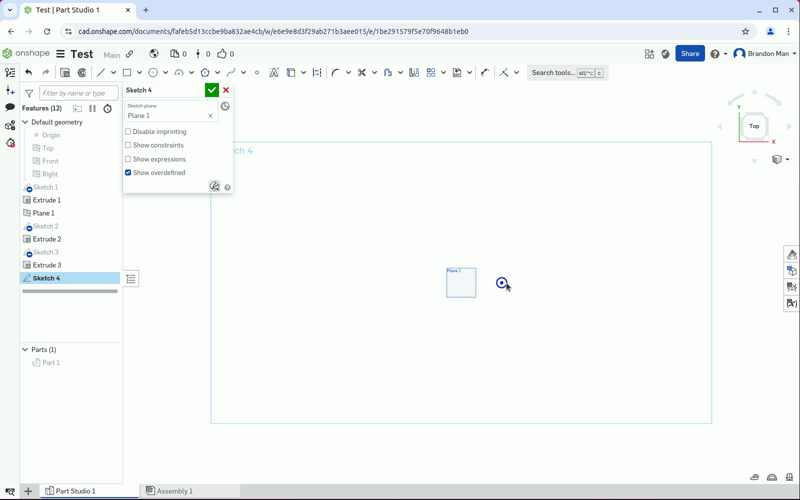
mouse_move(502, 279)
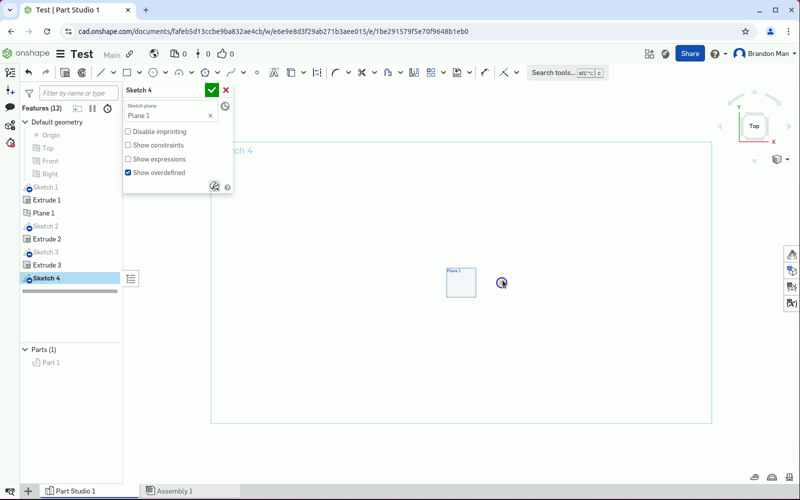
scroll(6)
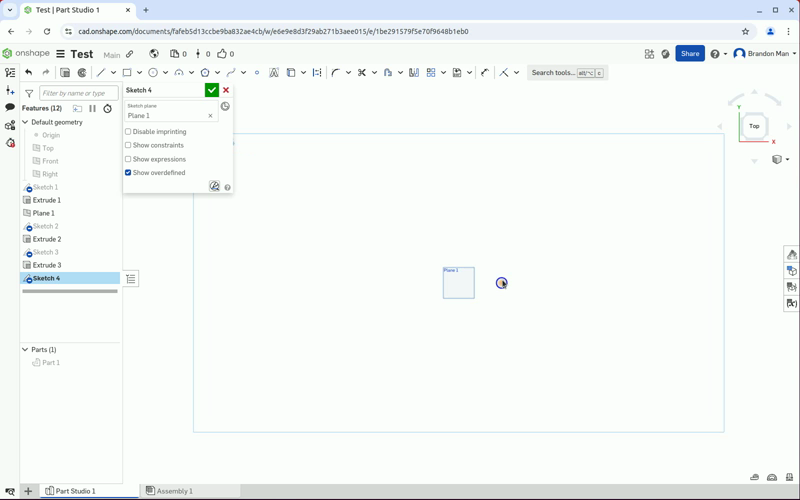
scroll(6)
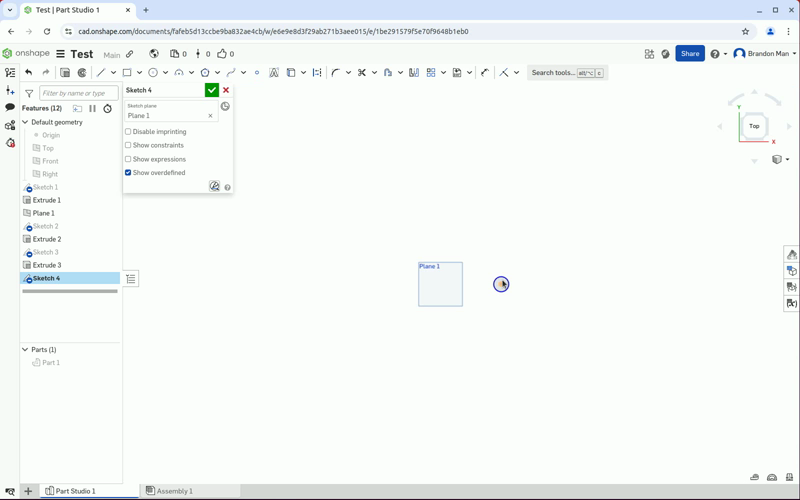
scroll(6)
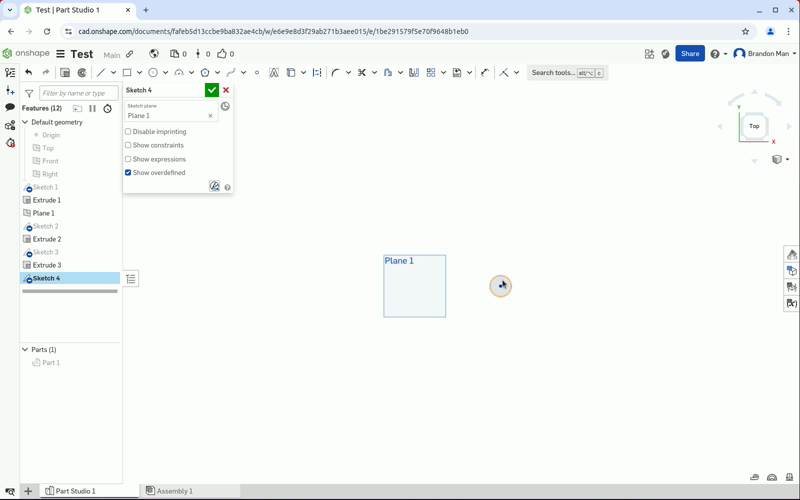
scroll(6)
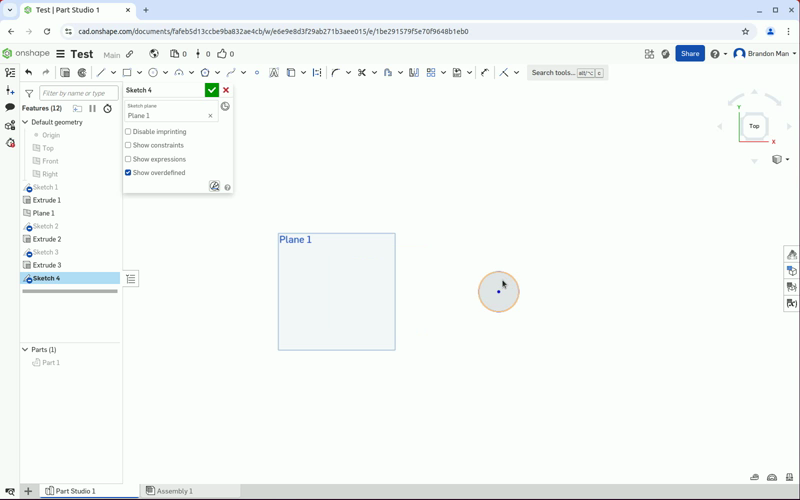
scroll(6)
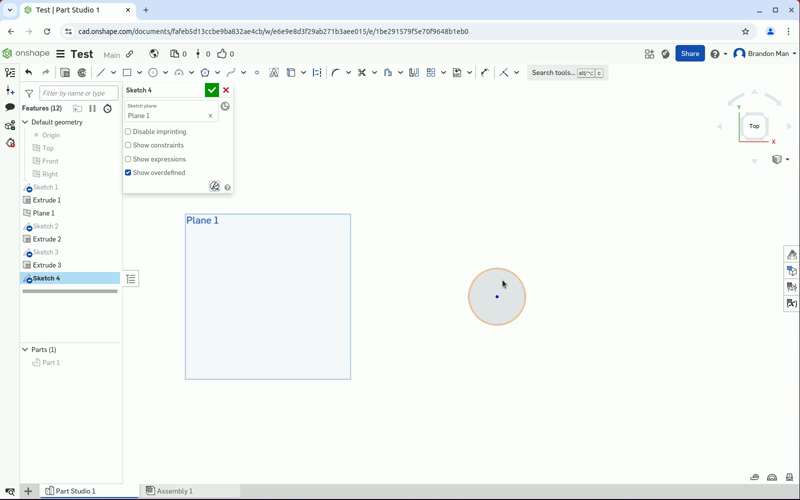
scroll(6)
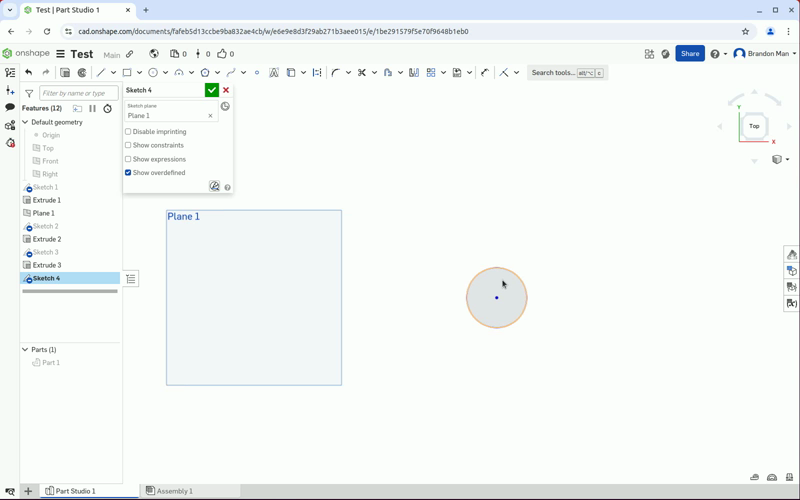
scroll(6)
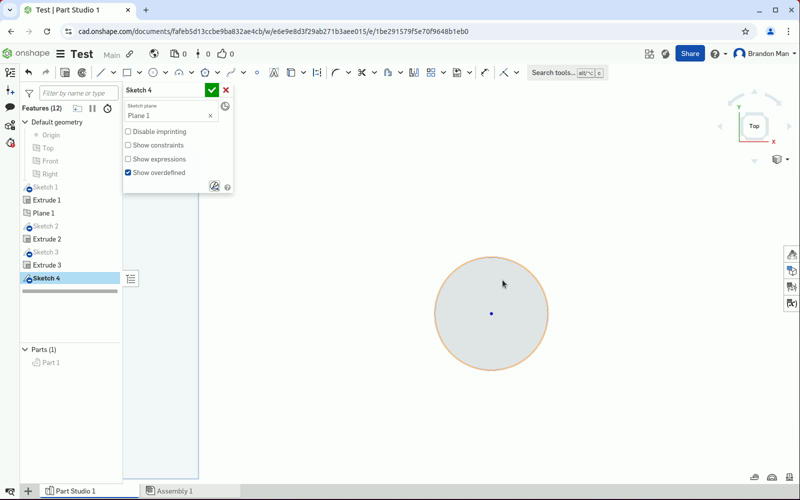
click(502, 279)
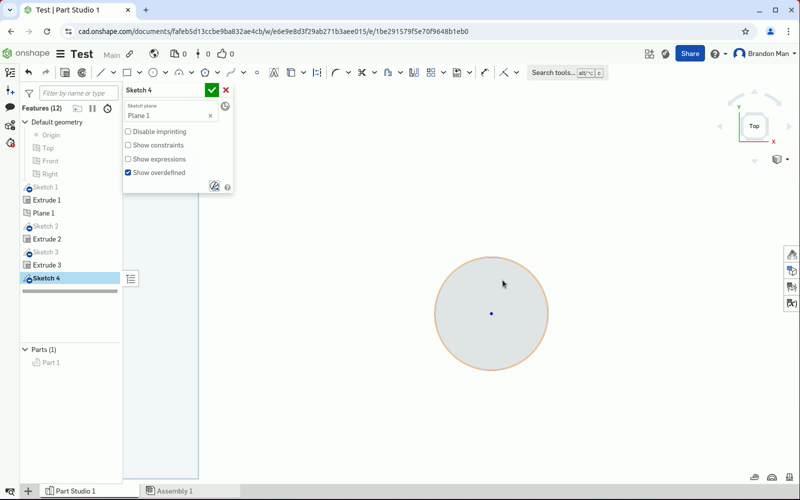
scroll(-6)
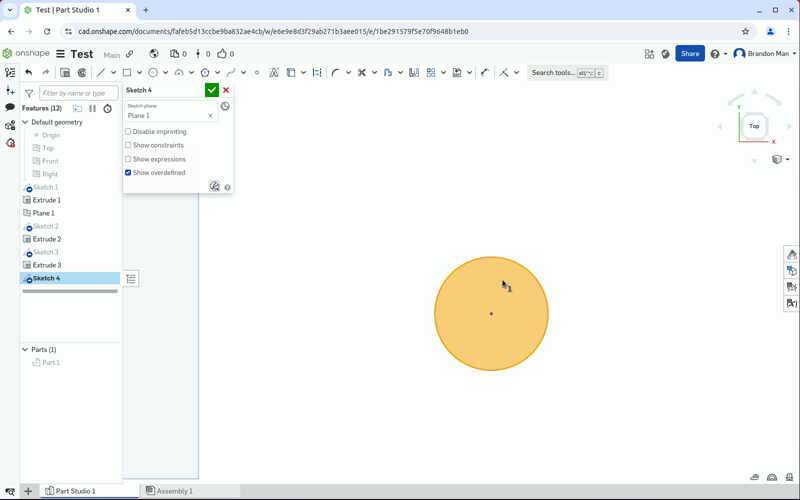
scroll(-6)
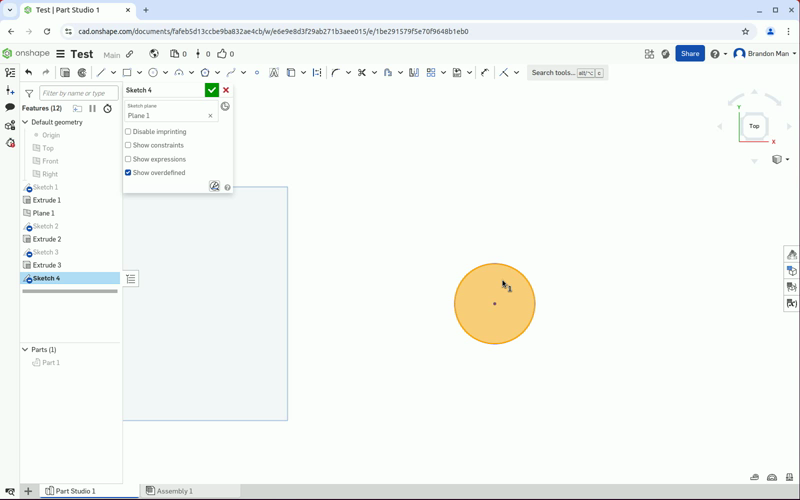
scroll(-6)
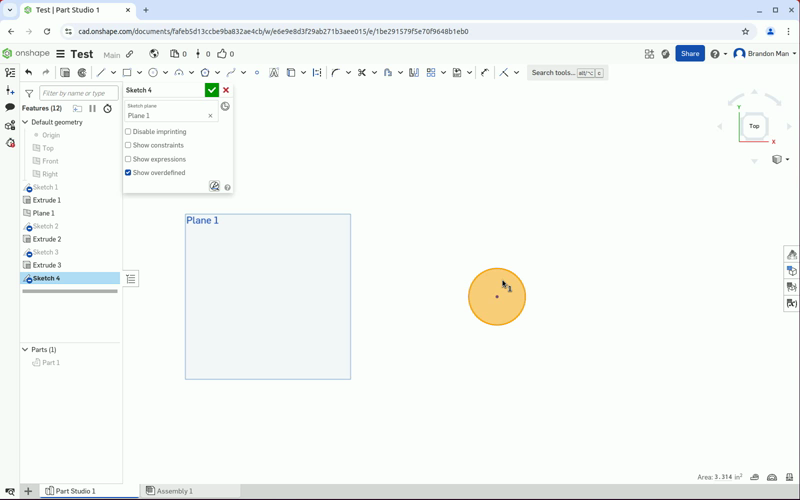
scroll(-6)
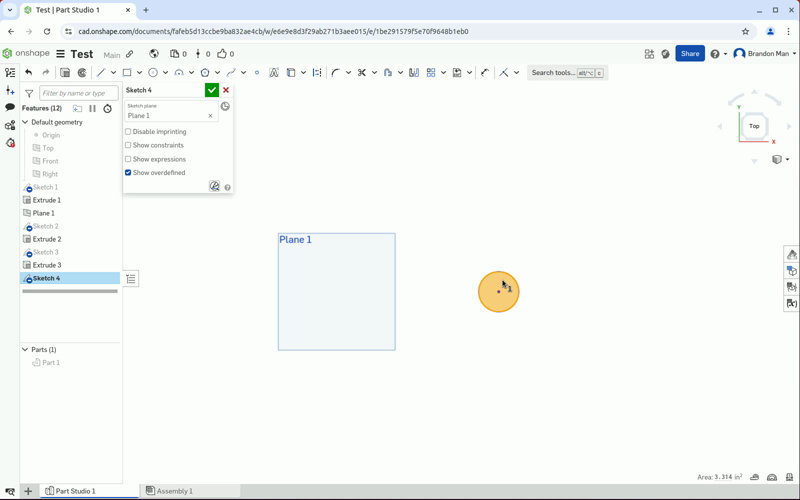
scroll(-6)
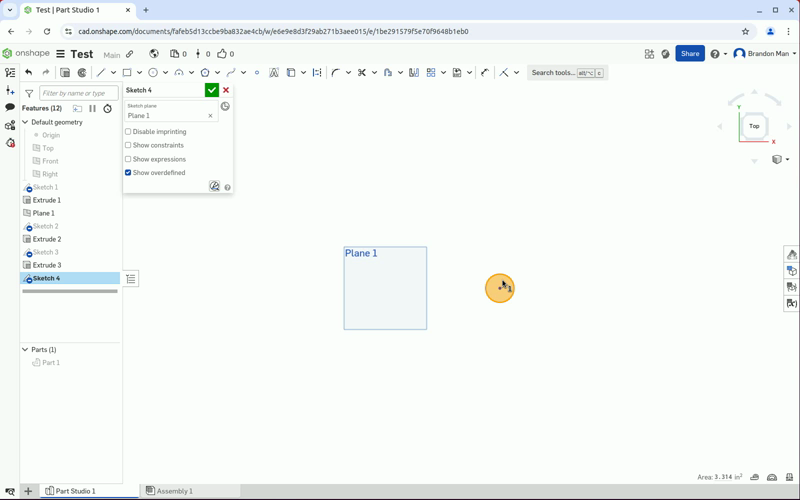
scroll(-6)
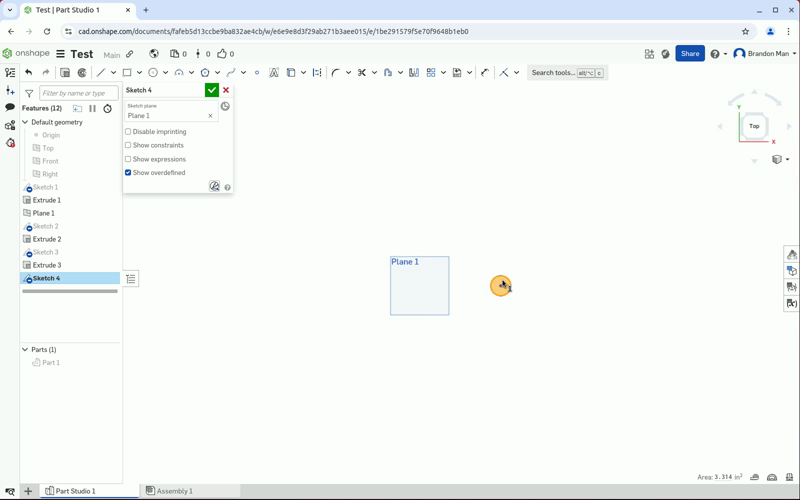
scroll(-6)
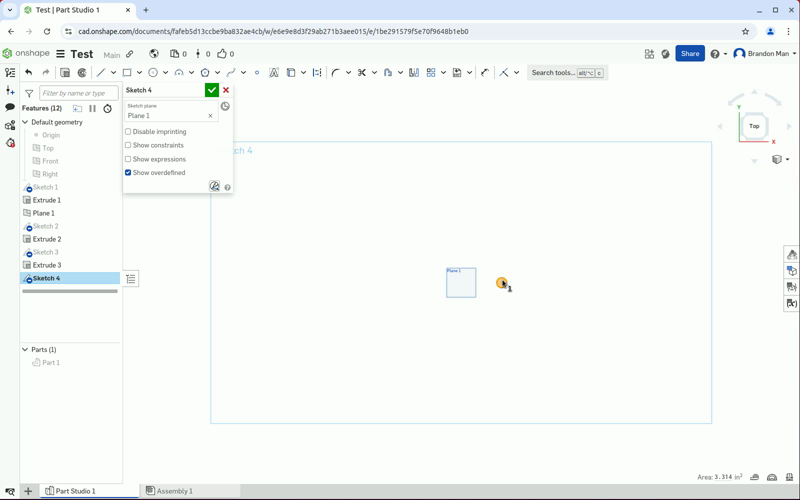
mouse_move(73, 352)
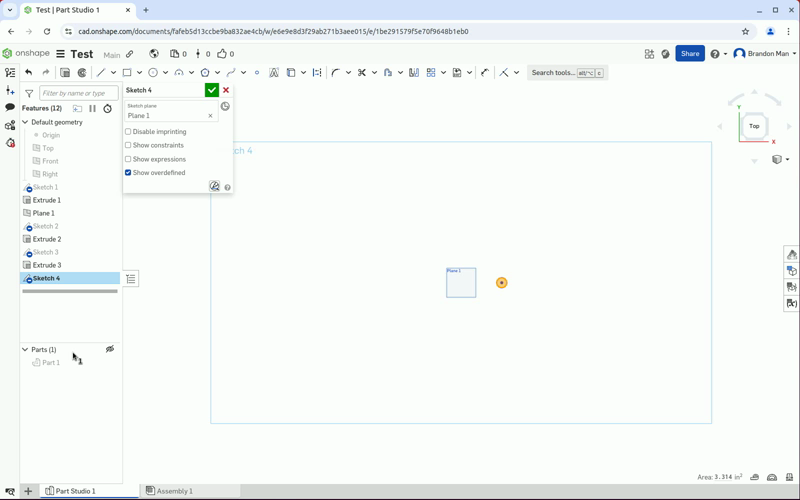
key(shift+y)
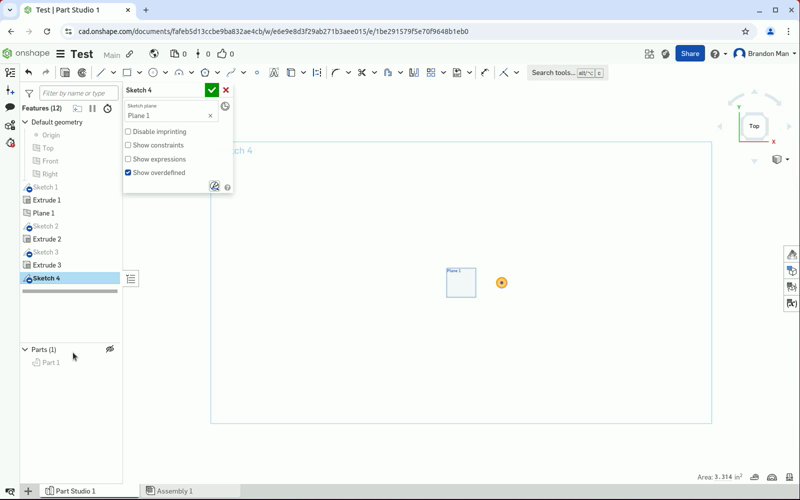
key(shift+e)
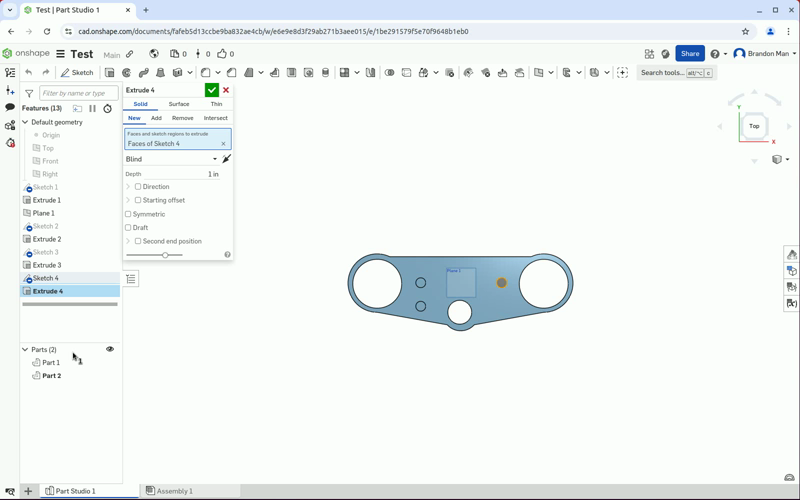
mouse_move(143, 106)
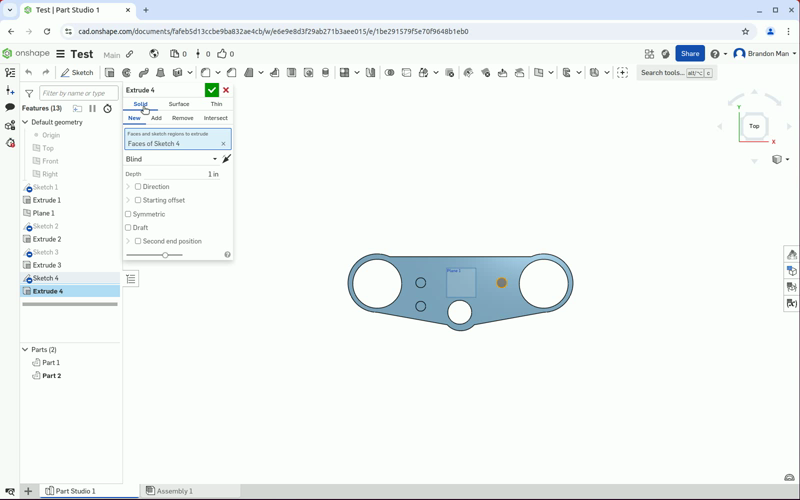
click(143, 106)
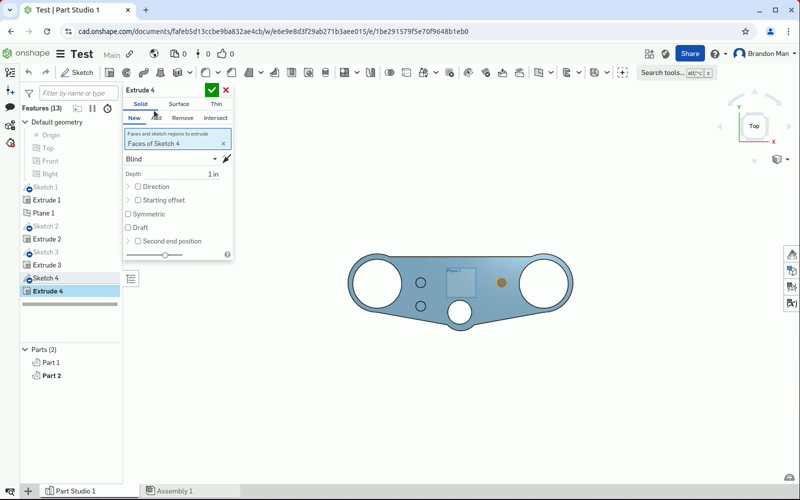
mouse_move(186, 120)
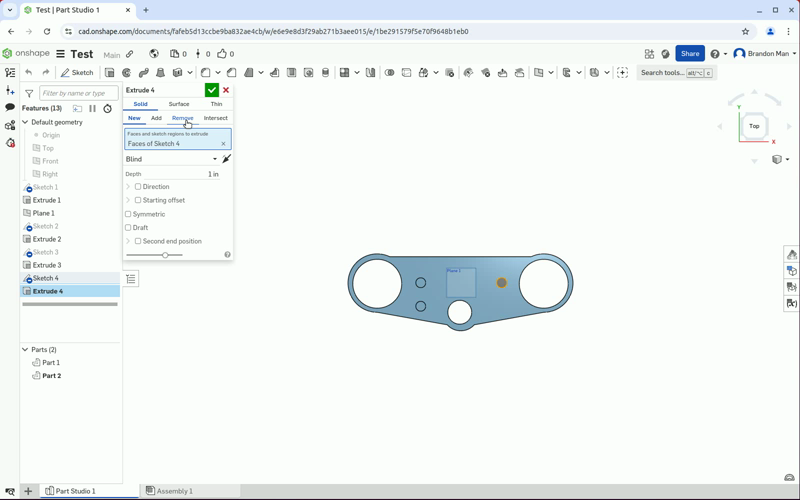
click(186, 120)
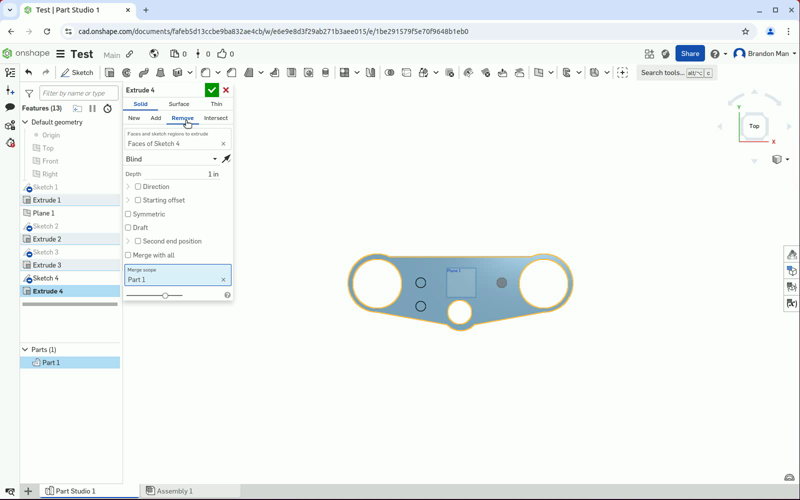
key(tab, 4)
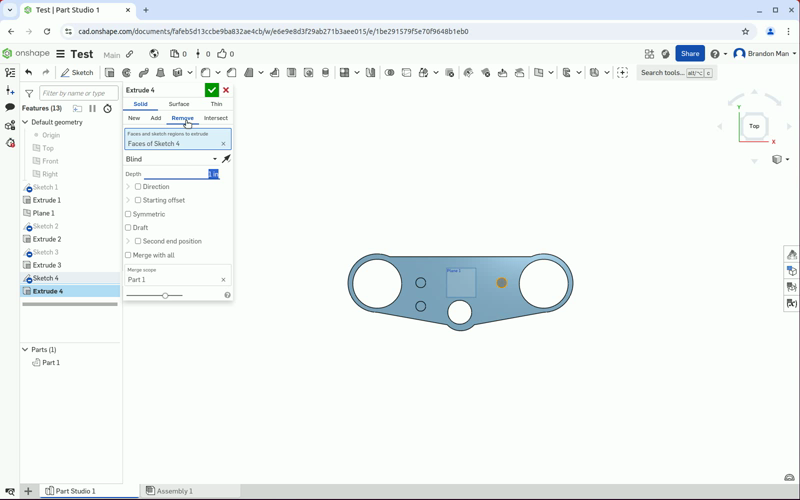
text(0.963)
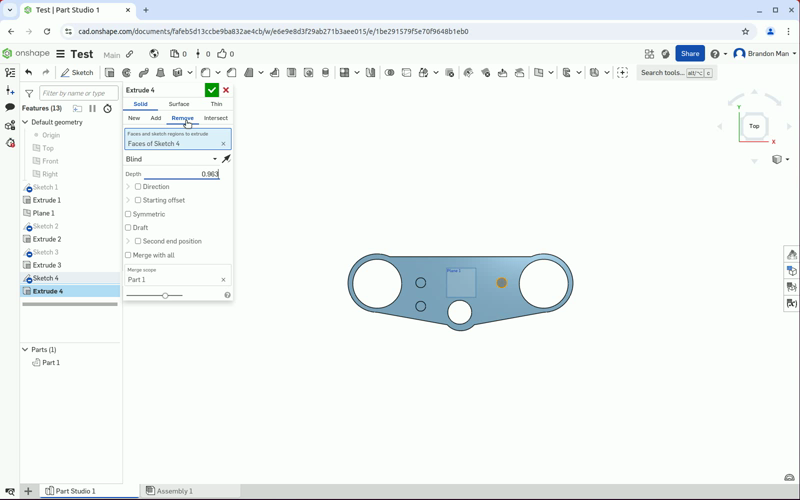
key(tab, 6)
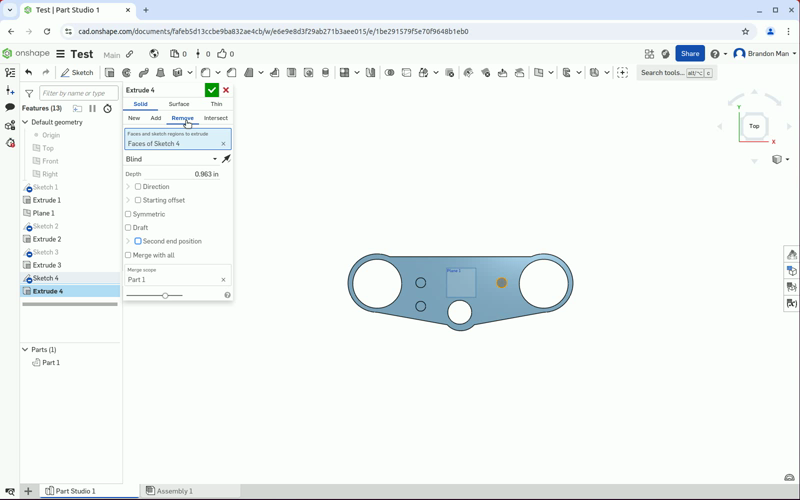
key(space)
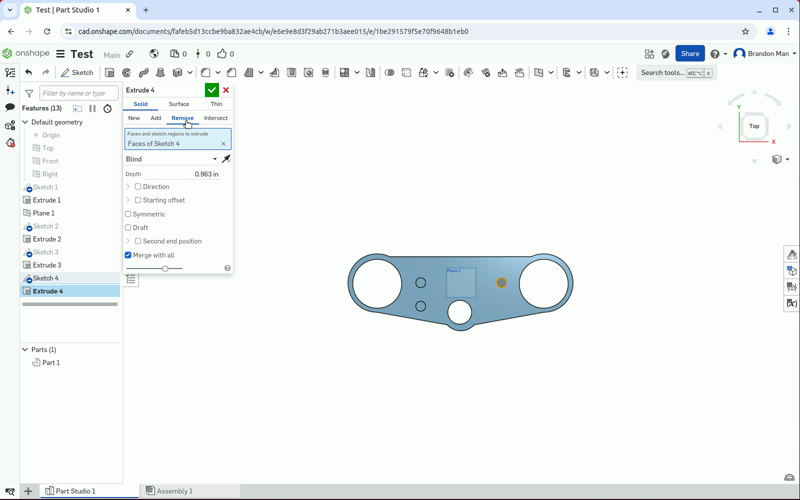
key(enter)
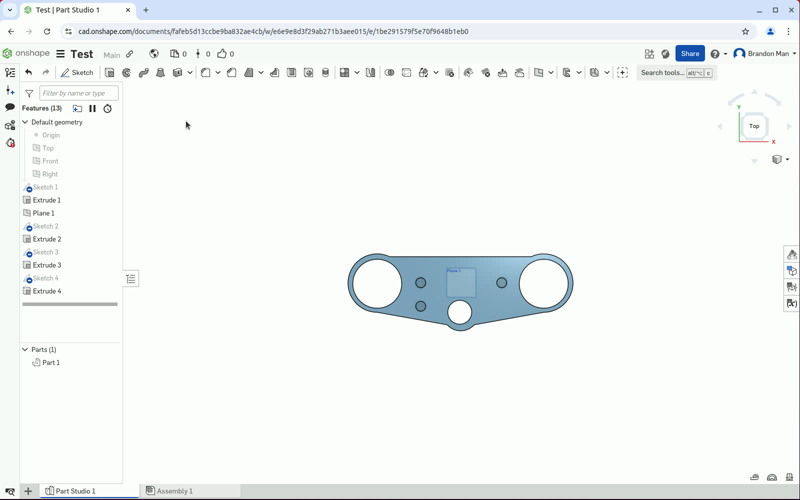
key(shift+h)
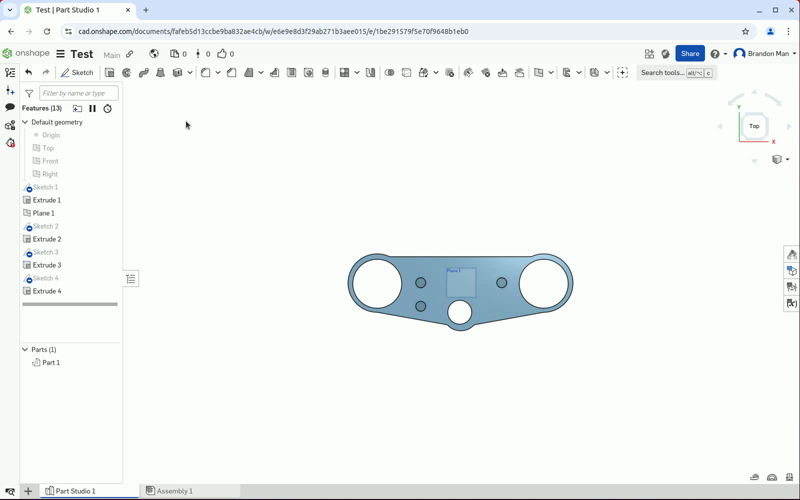
key(shift+h)
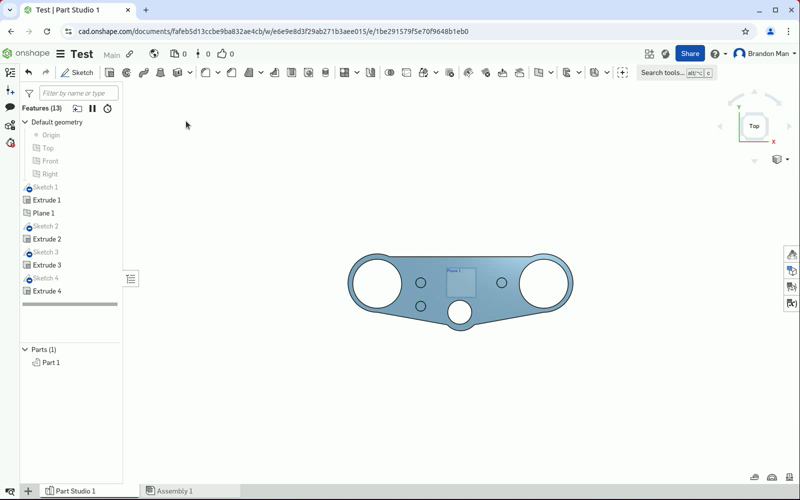
mouse_move(73, 189)
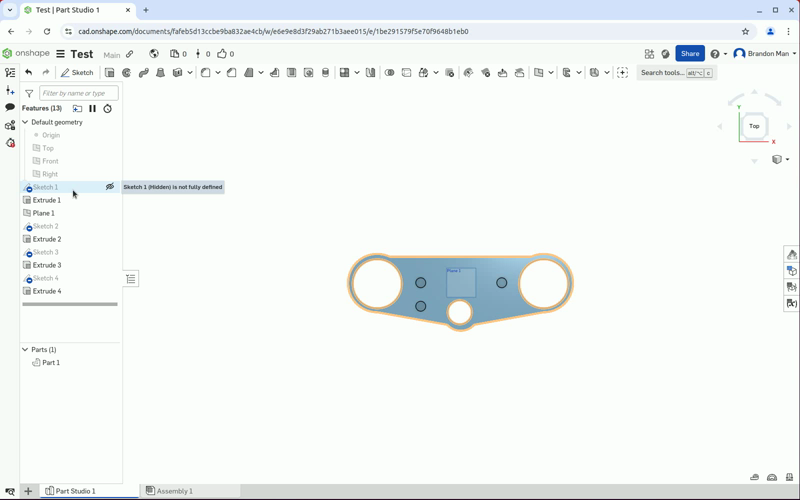
click(73, 189)
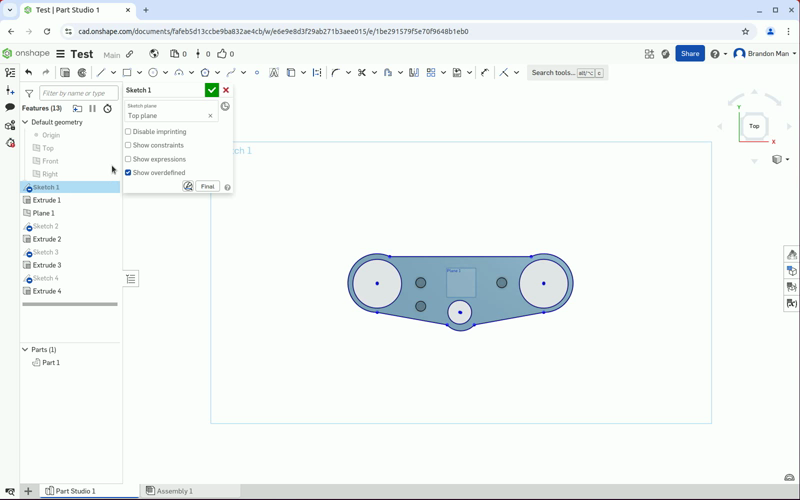
mouse_move(229, 92)
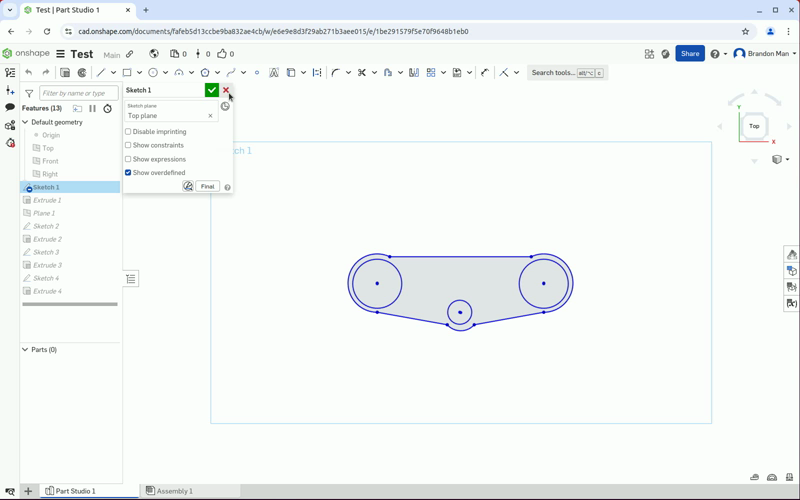
click(229, 92)
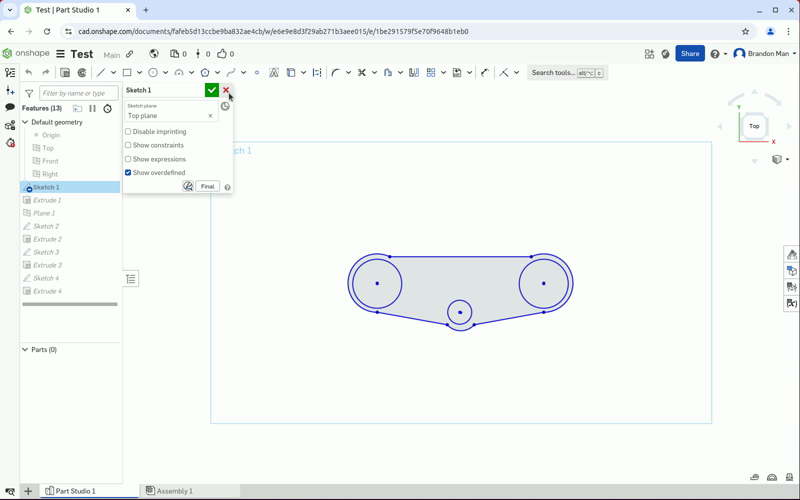
key(shift+s)
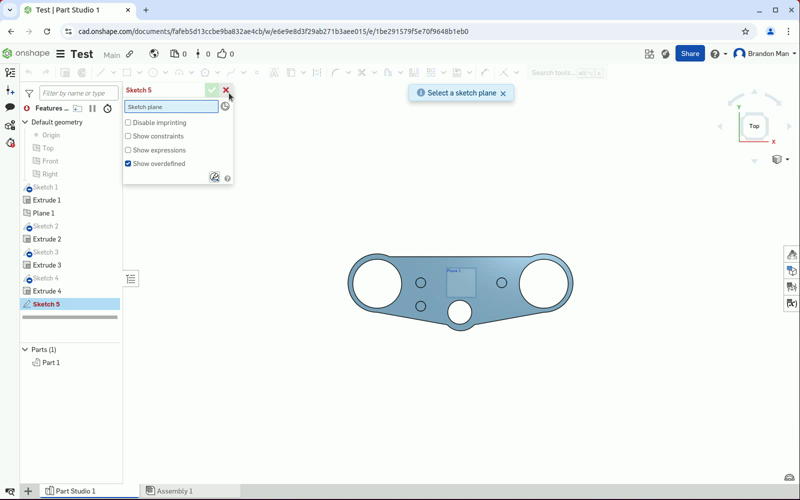
mouse_move(73, 215)
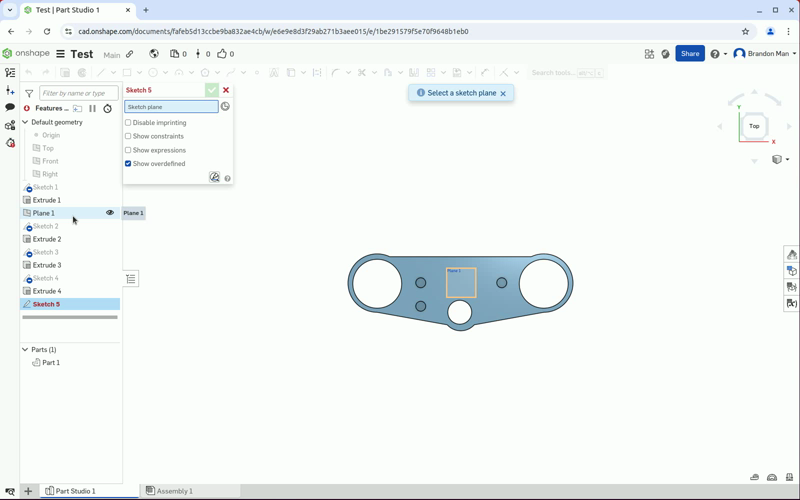
click(73, 215)
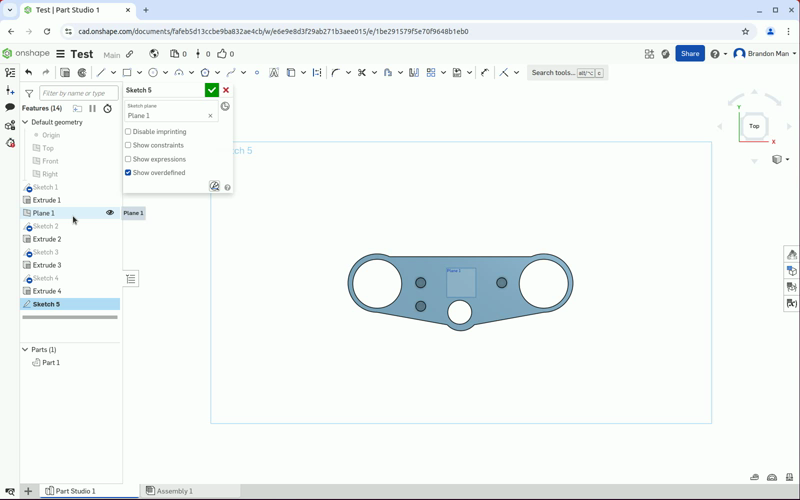
mouse_move(73, 352)
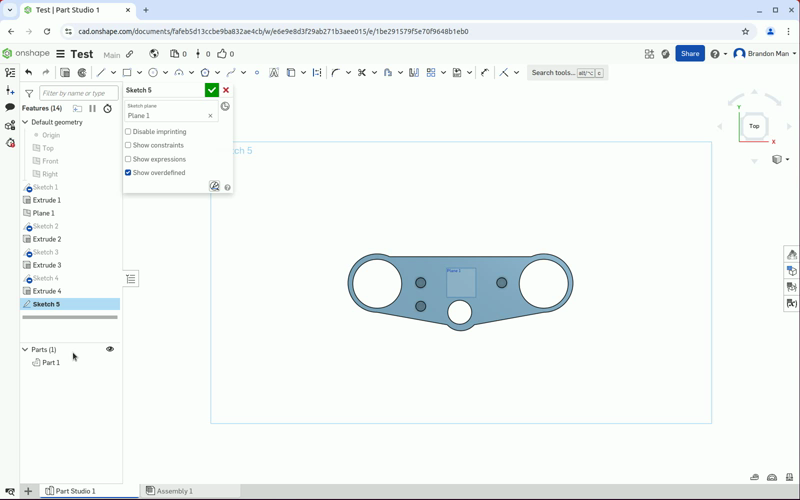
key(y)
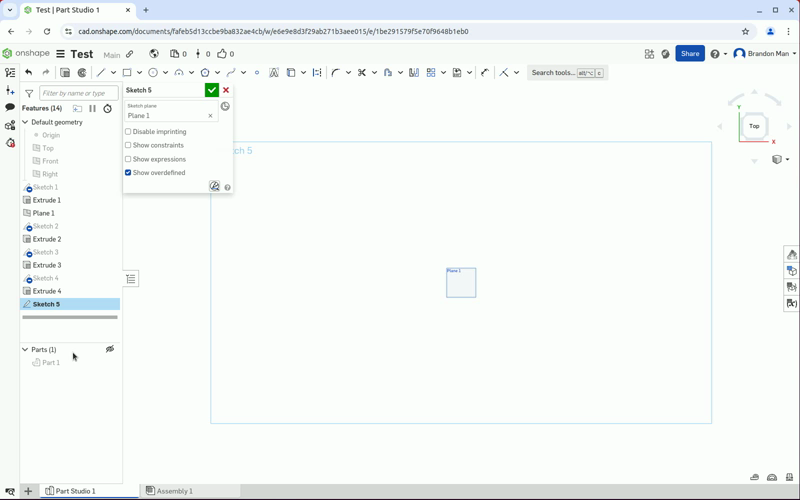
key(c)
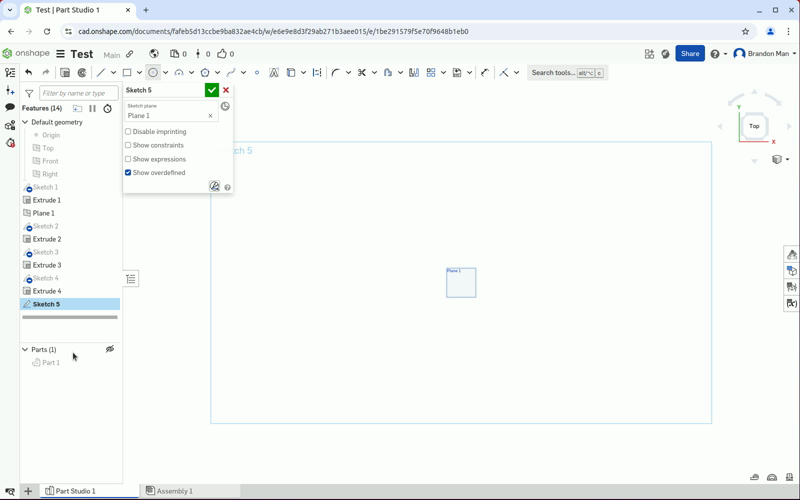
key_down(shift)
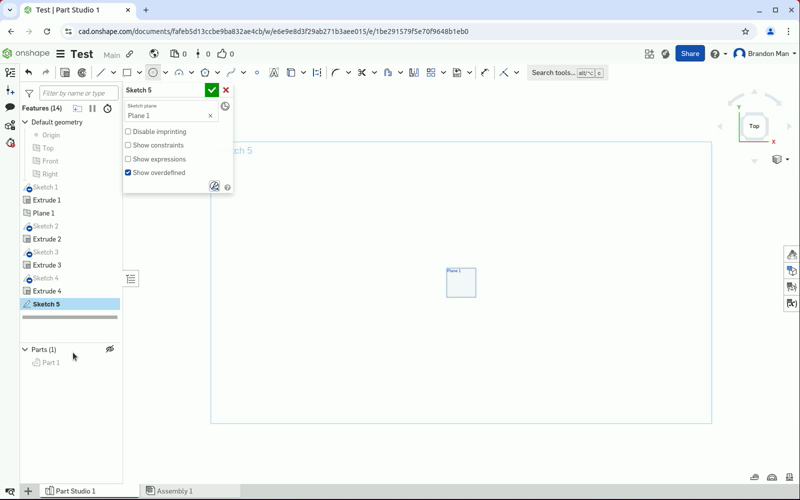
mouse_move(501, 306)
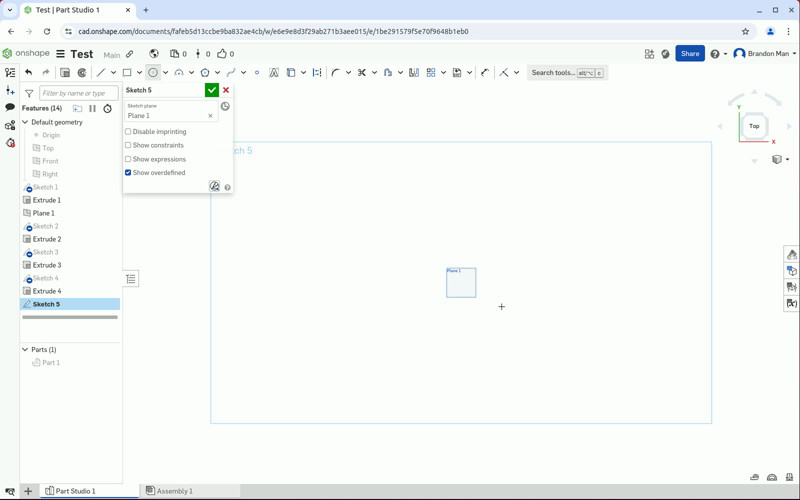
click(501, 306)
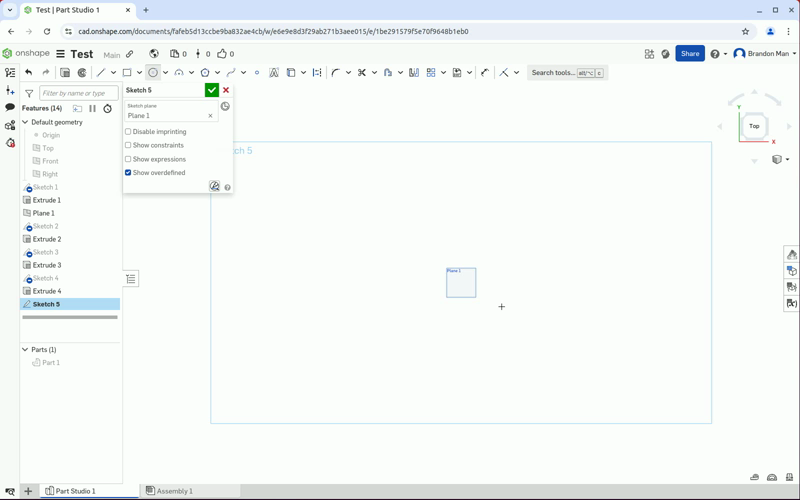
key_up(shift)
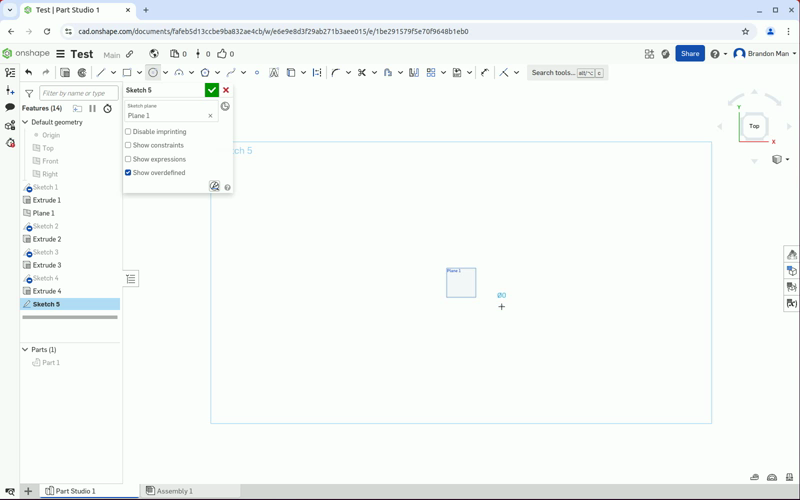
mouse_move(506, 306)
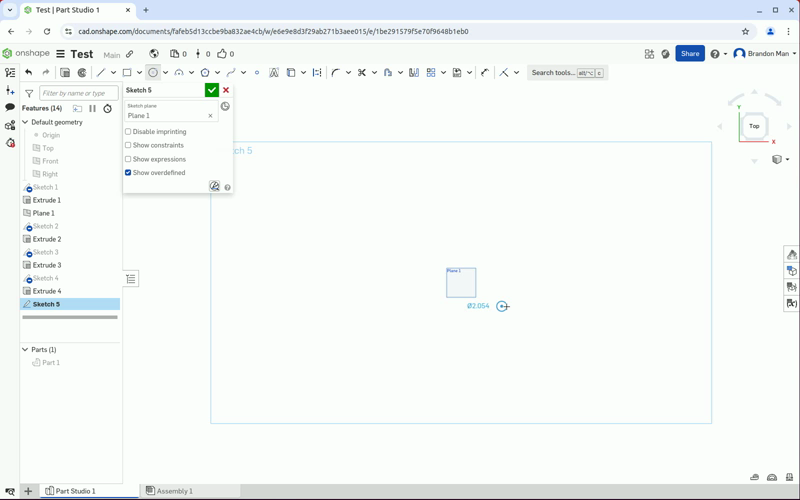
click(506, 306)
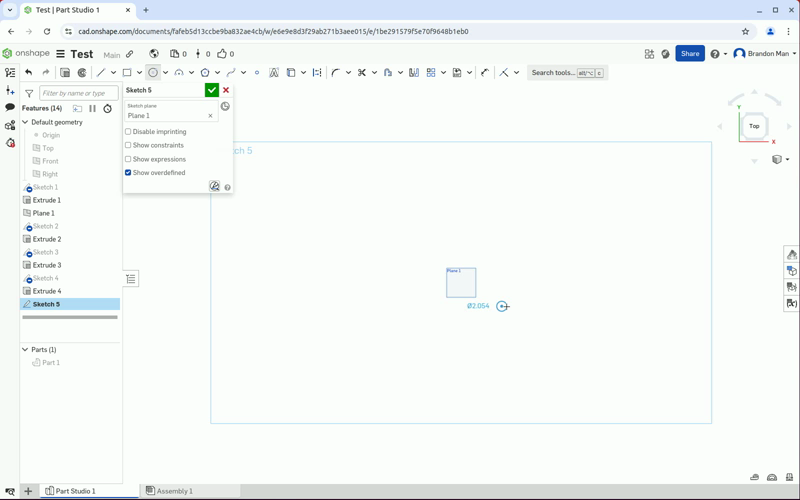
key(esc)
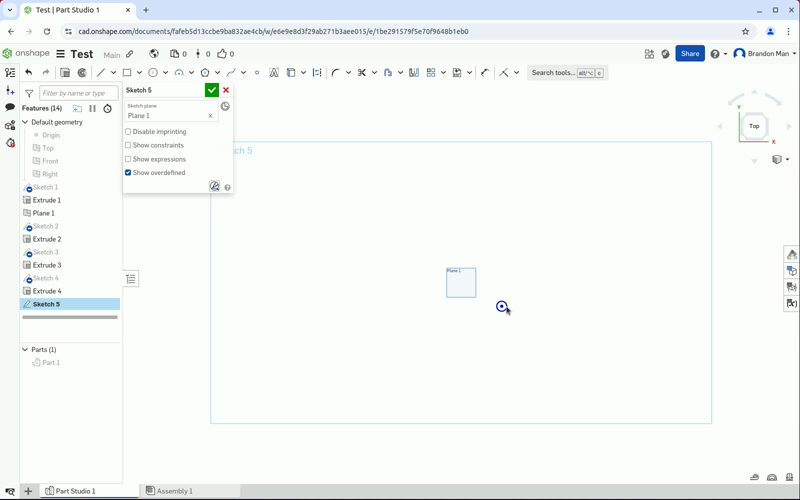
mouse_move(499, 302)
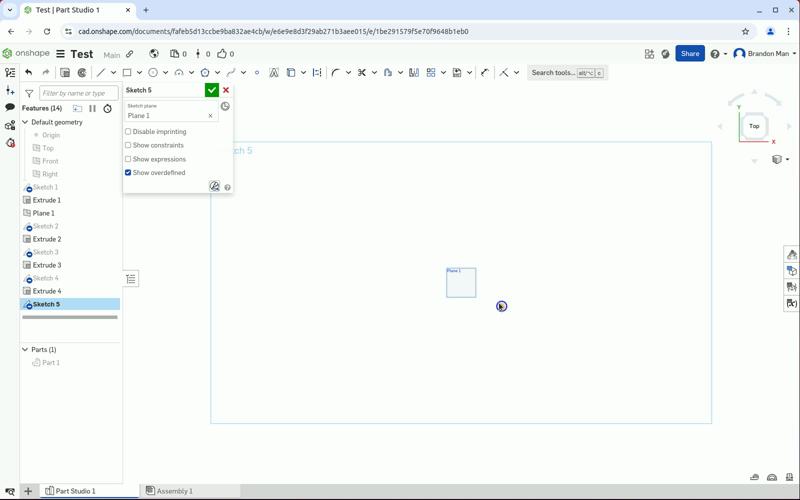
scroll(6)
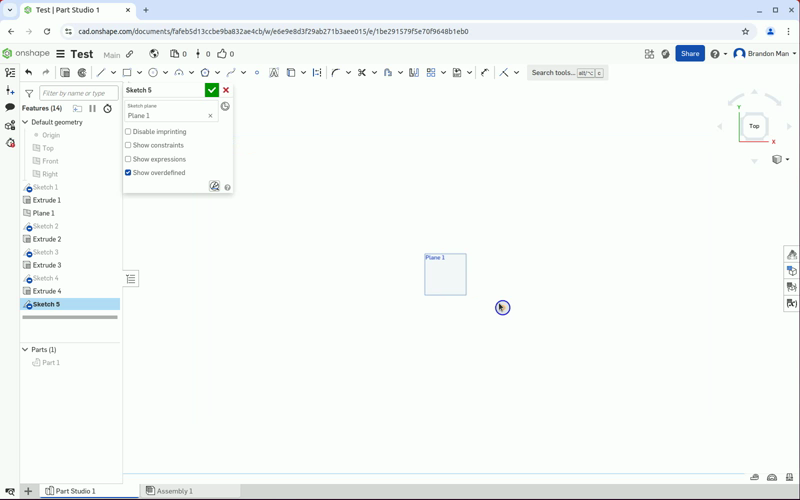
scroll(6)
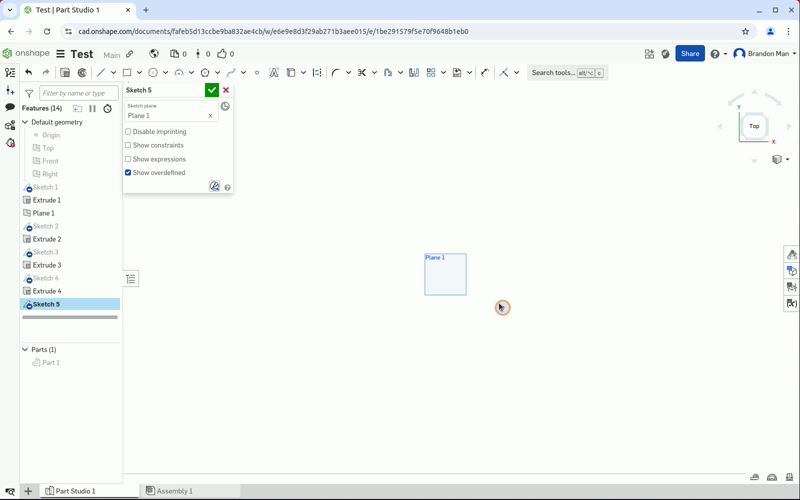
scroll(6)
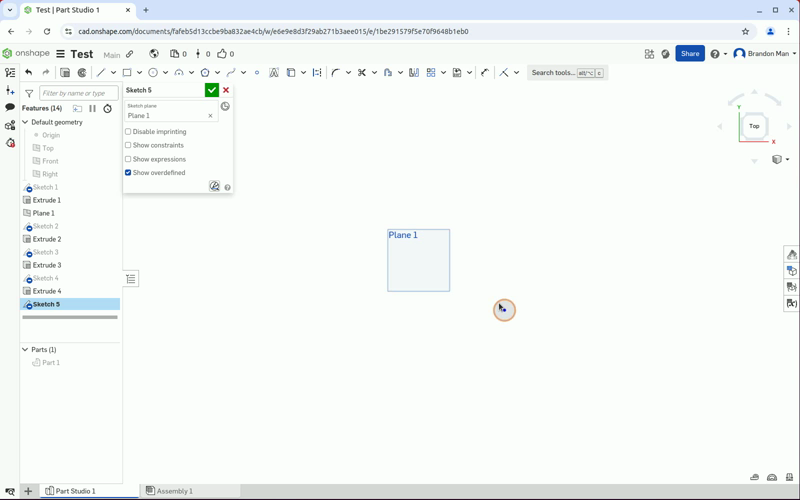
scroll(6)
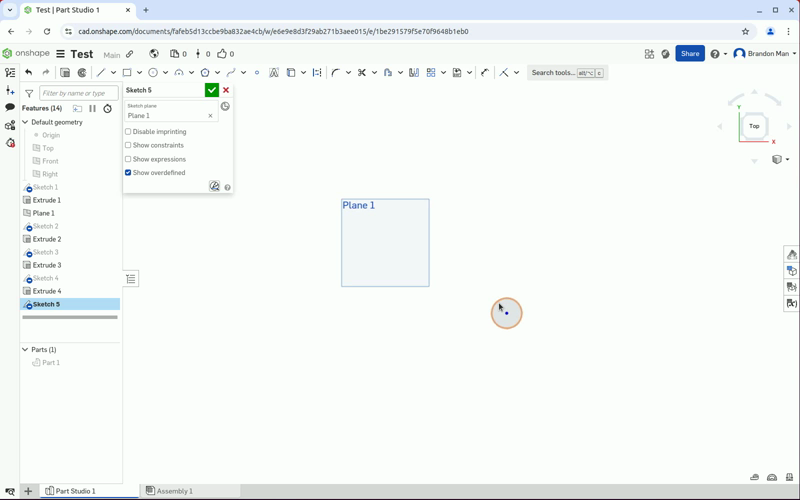
scroll(6)
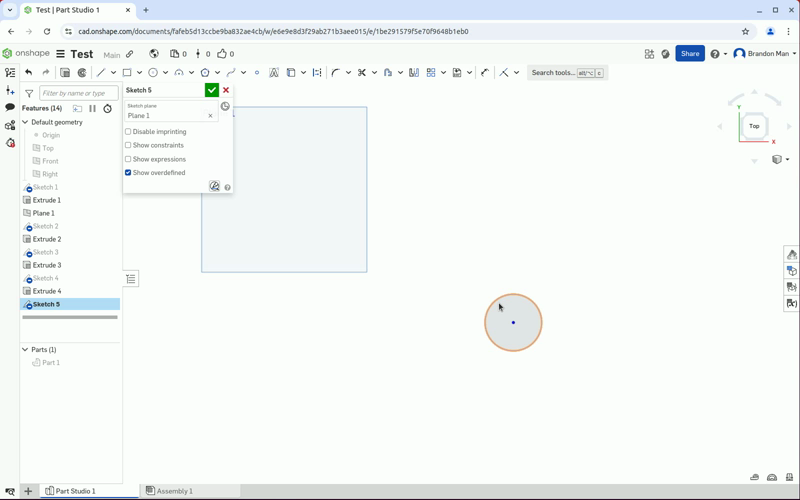
scroll(6)
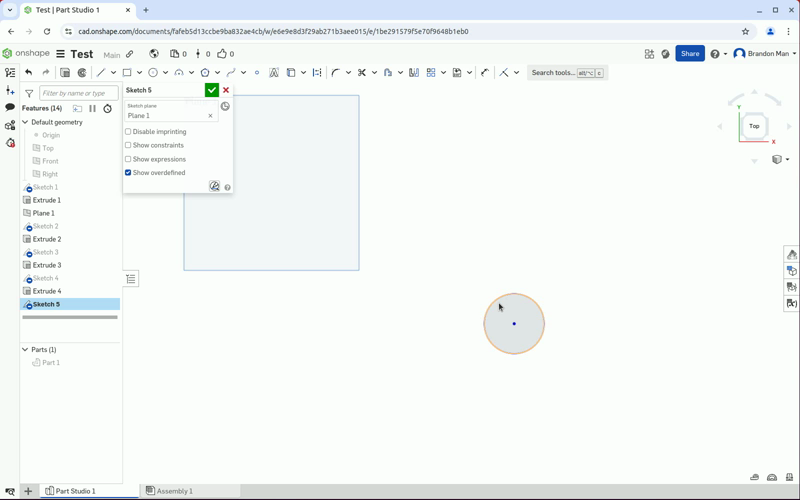
scroll(6)
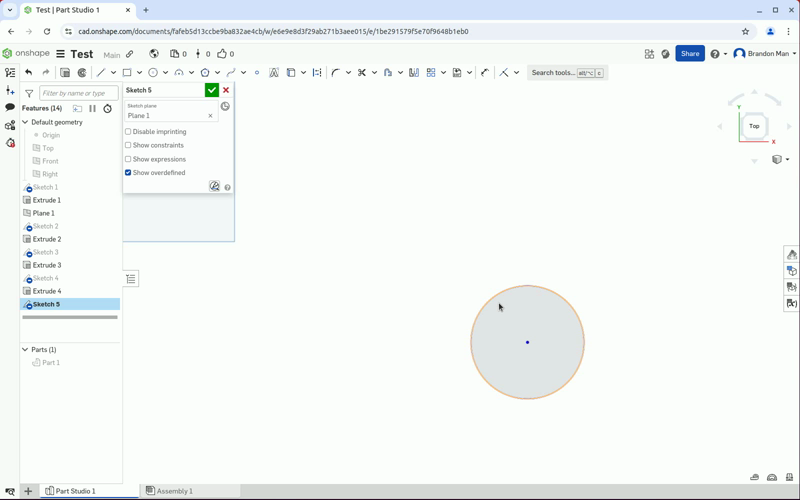
click(499, 302)
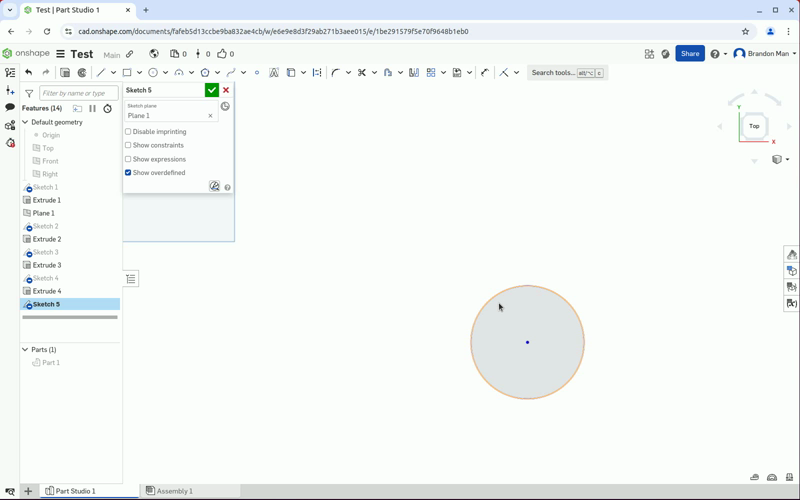
scroll(-6)
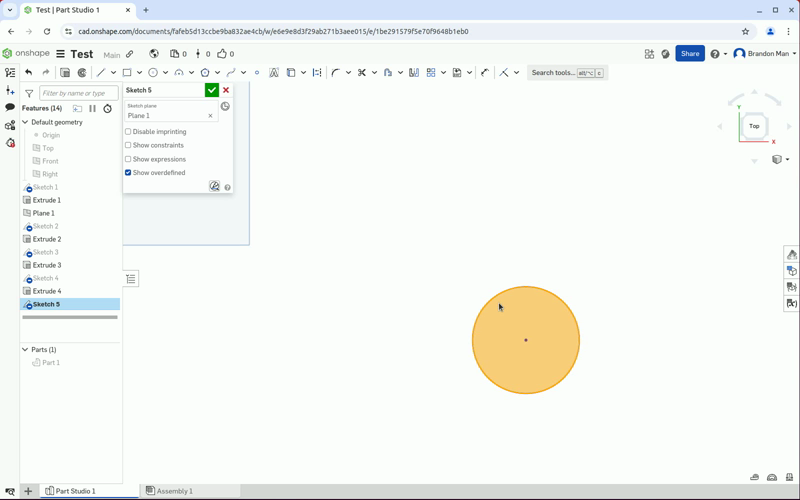
scroll(-6)
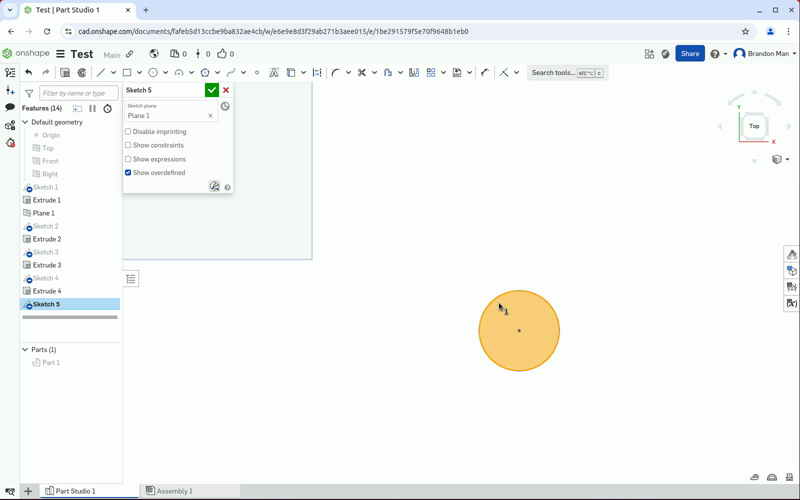
scroll(-6)
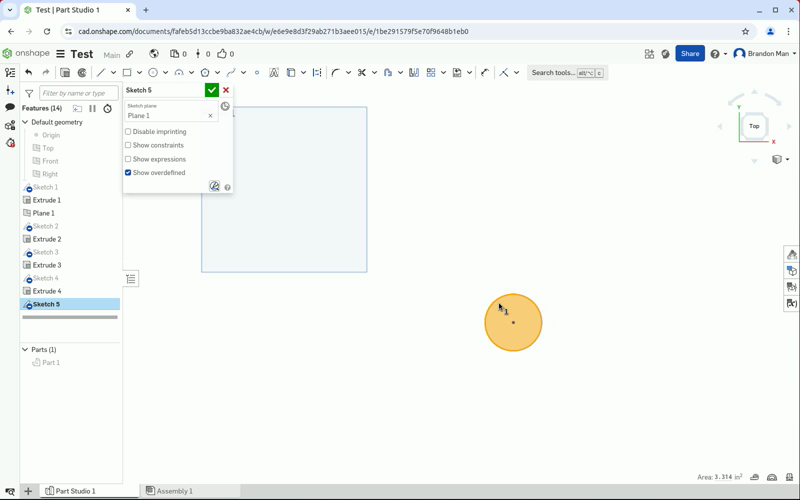
scroll(-6)
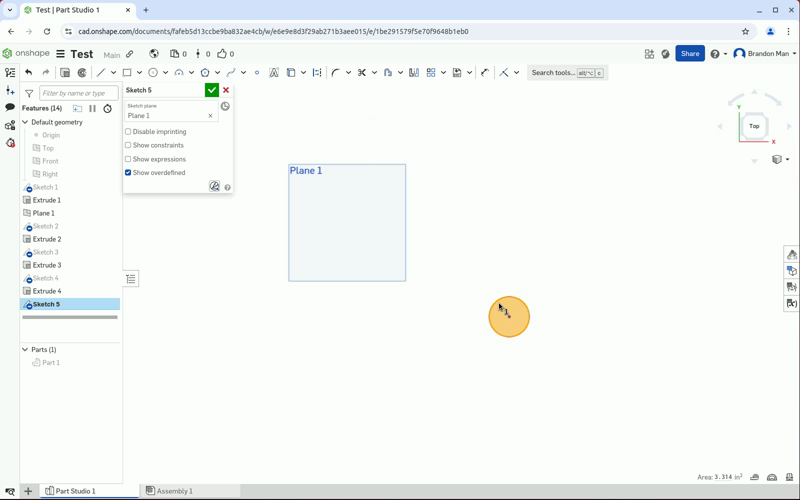
scroll(-6)
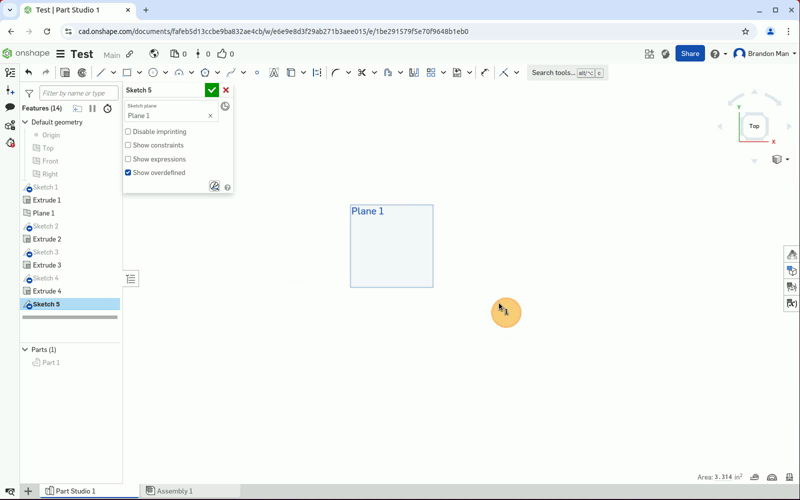
scroll(-6)
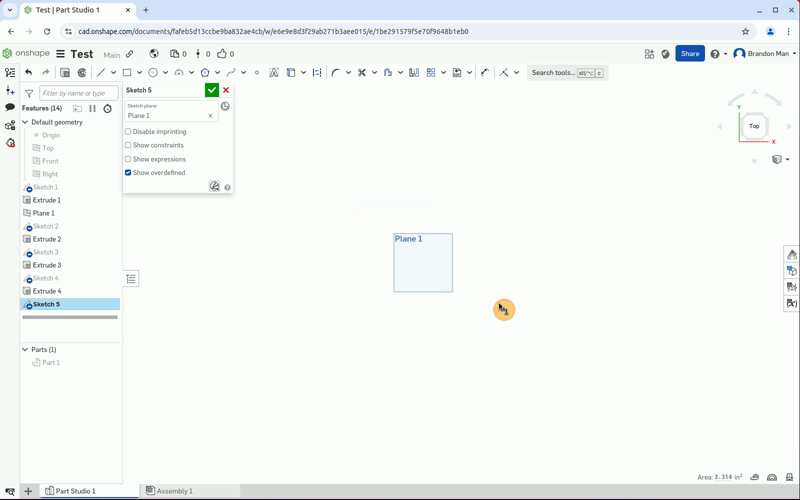
scroll(-6)
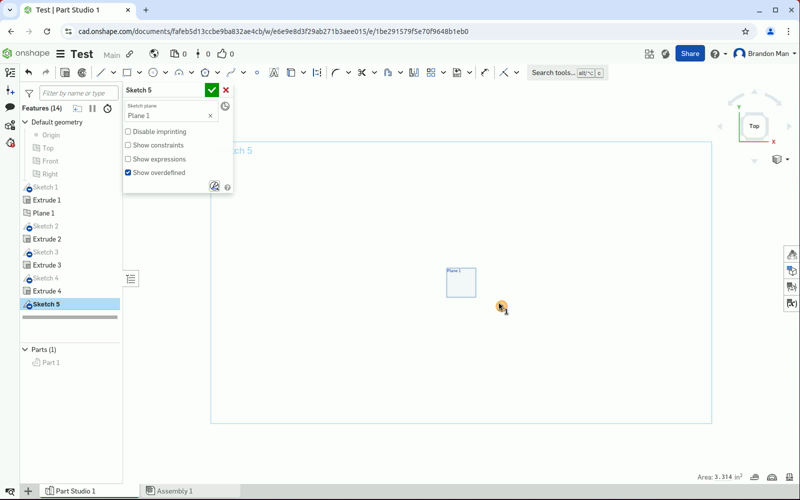
mouse_move(73, 352)
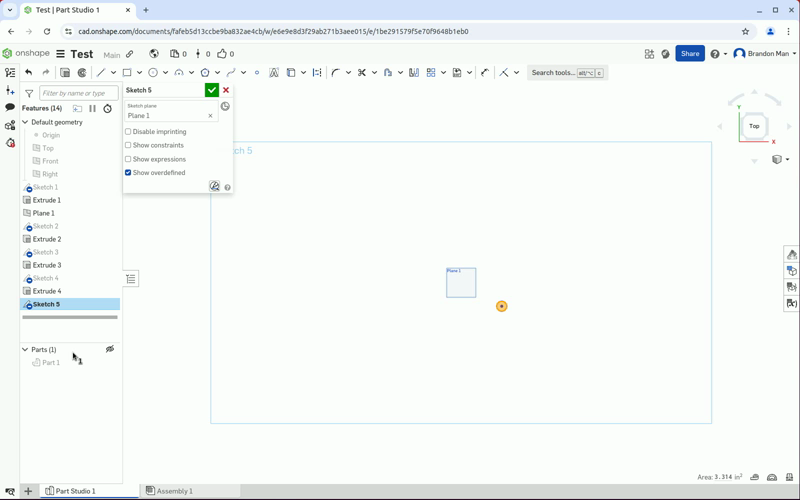
key(shift+y)
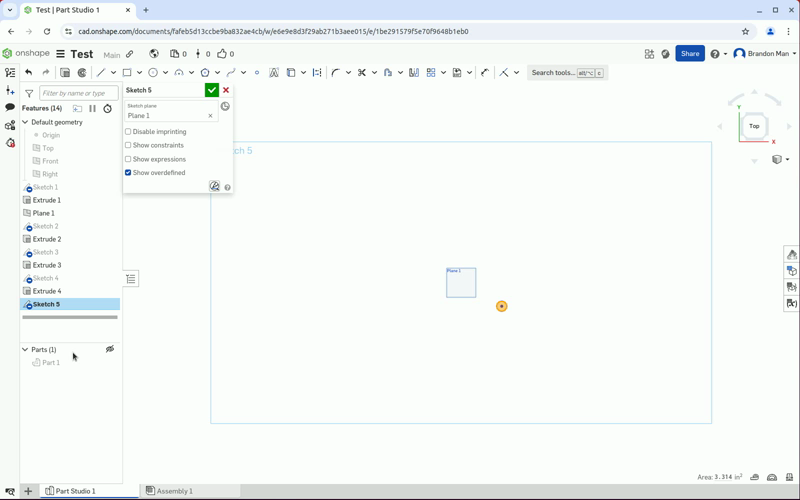
key(shift+e)
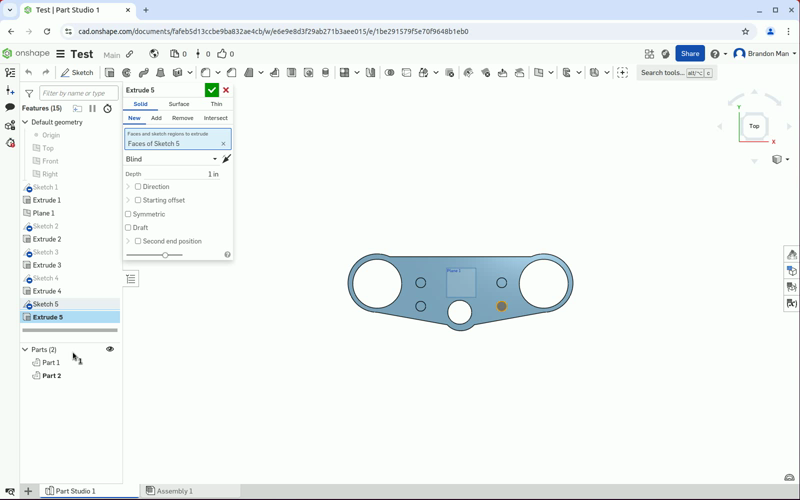
mouse_move(143, 106)
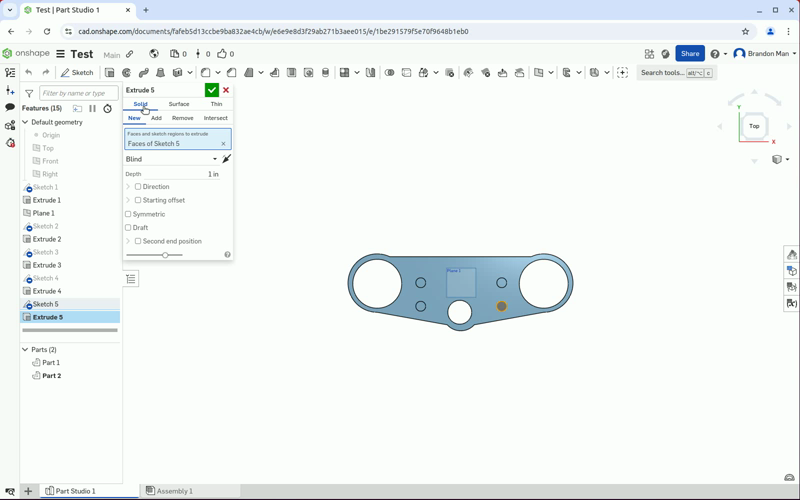
click(143, 106)
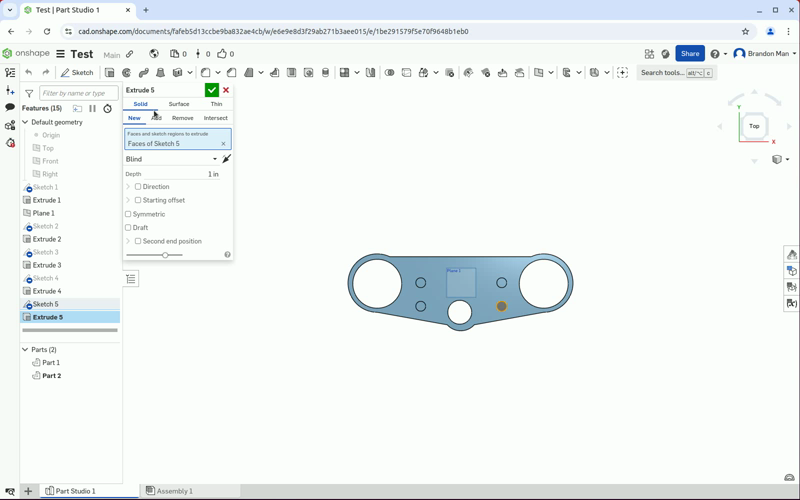
mouse_move(186, 120)
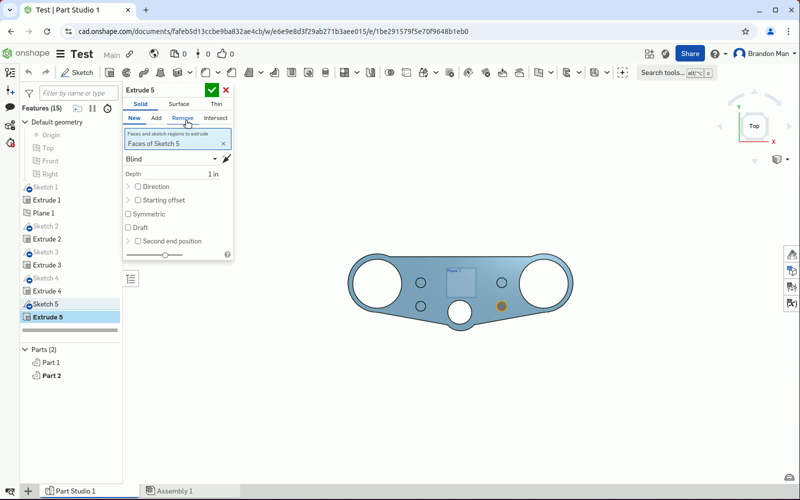
click(186, 120)
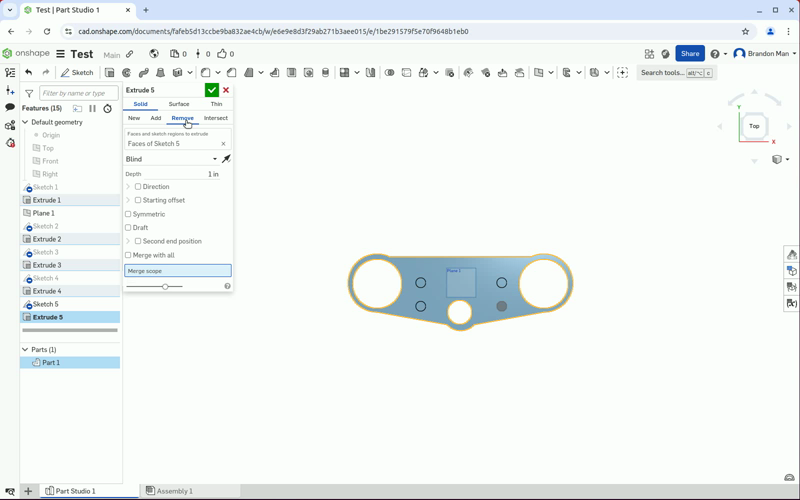
key(tab, 4)
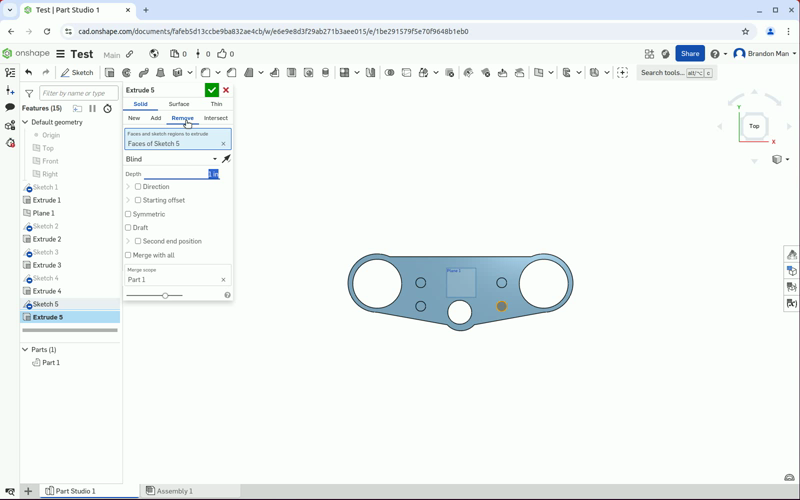
text(0.963)
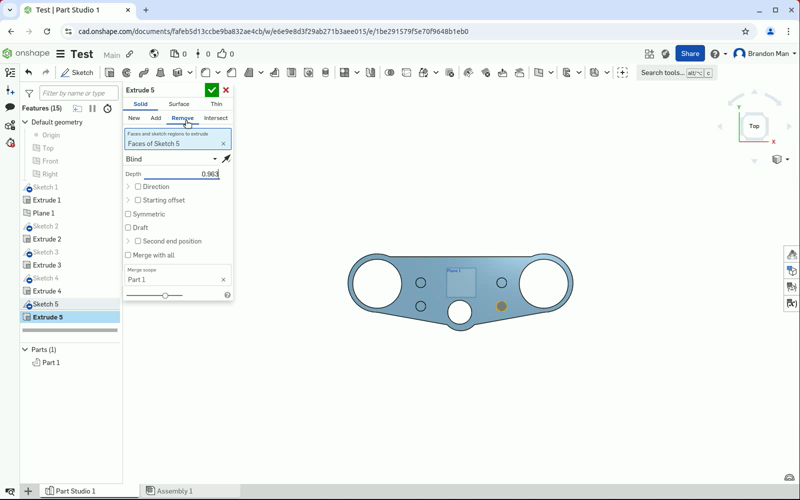
key(tab, 6)
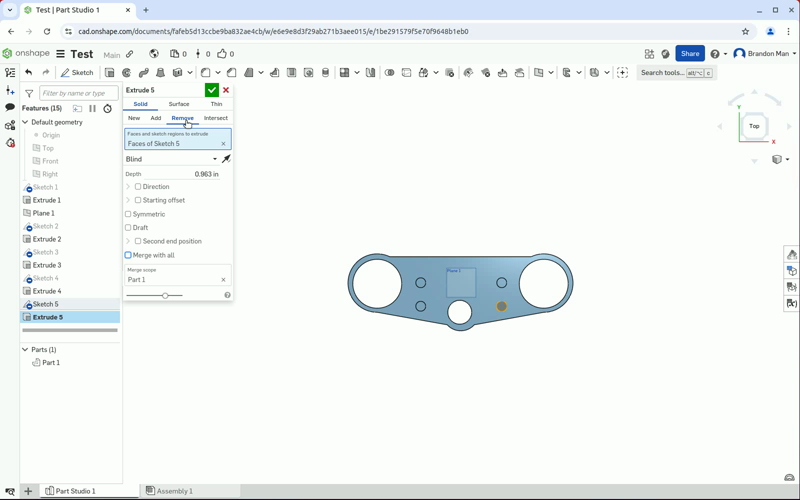
key(space)
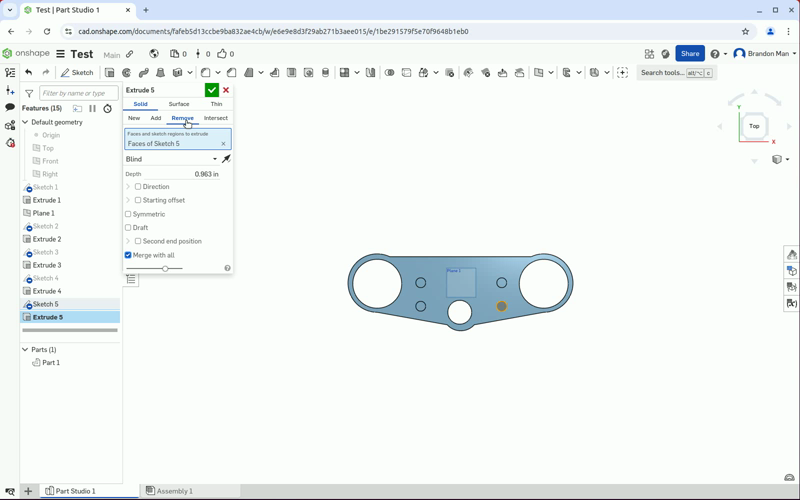
key(enter)
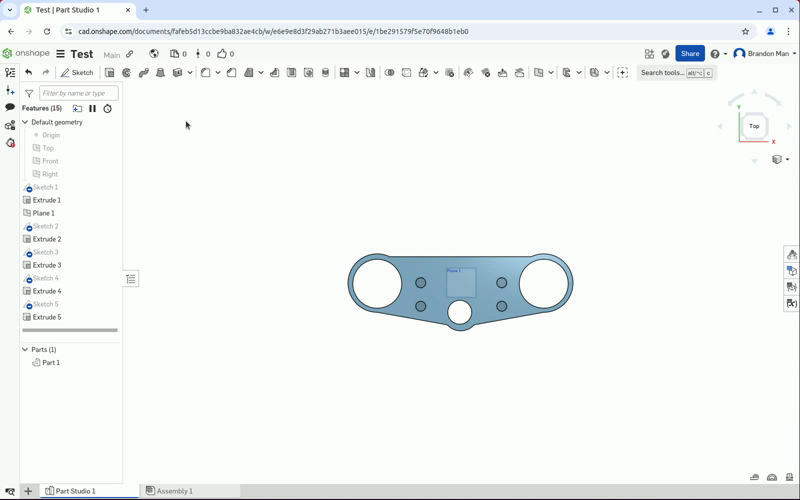
key(shift+h)
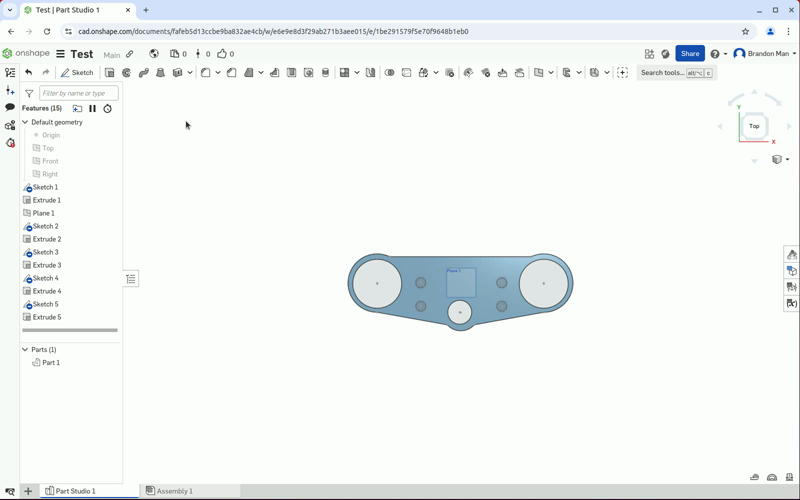
key(shift+h)
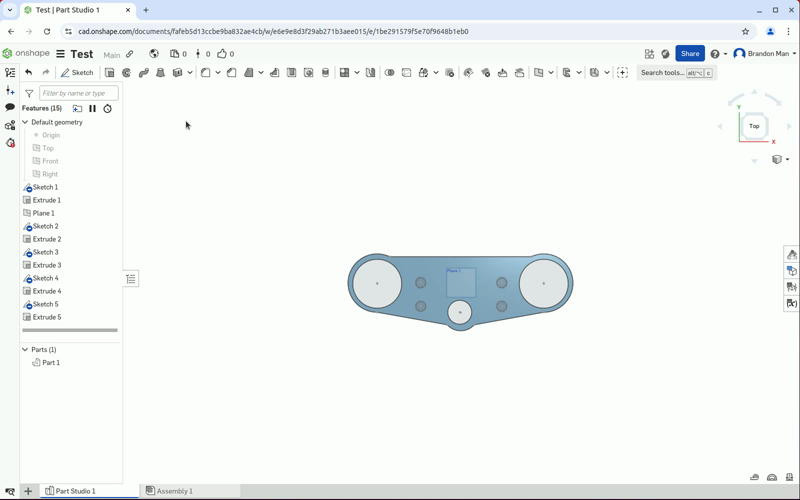
key(shift+7)
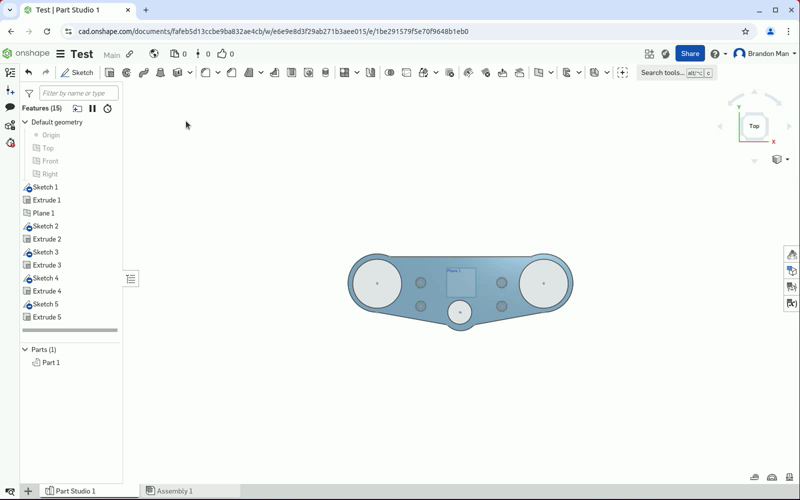
key(up, 3)
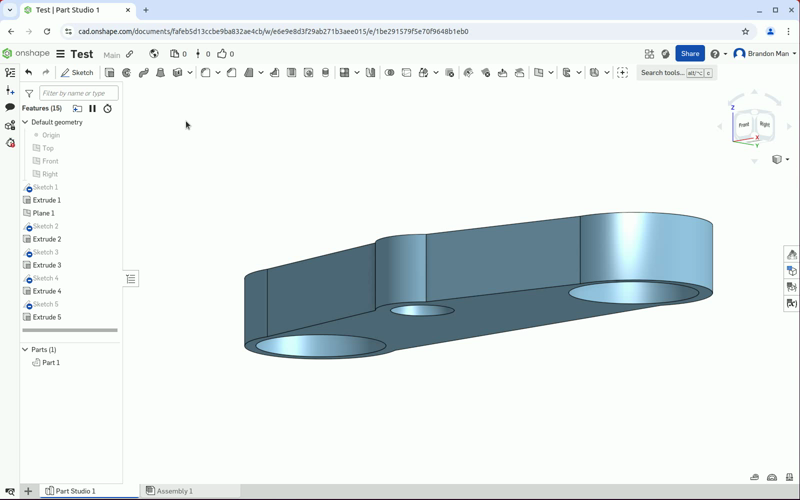
key(left, 3)
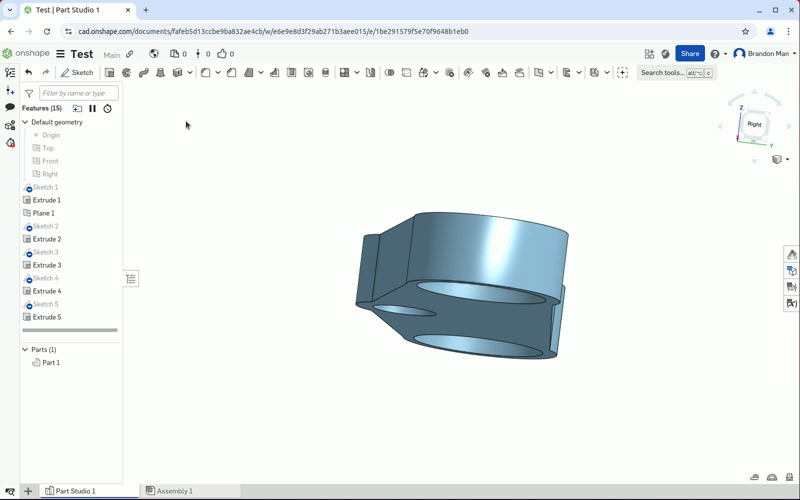
key(right, 3)
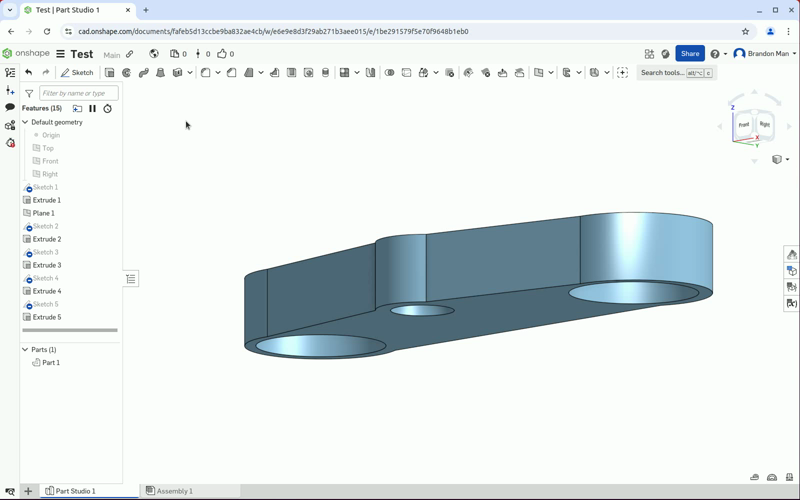
key(down, 3)
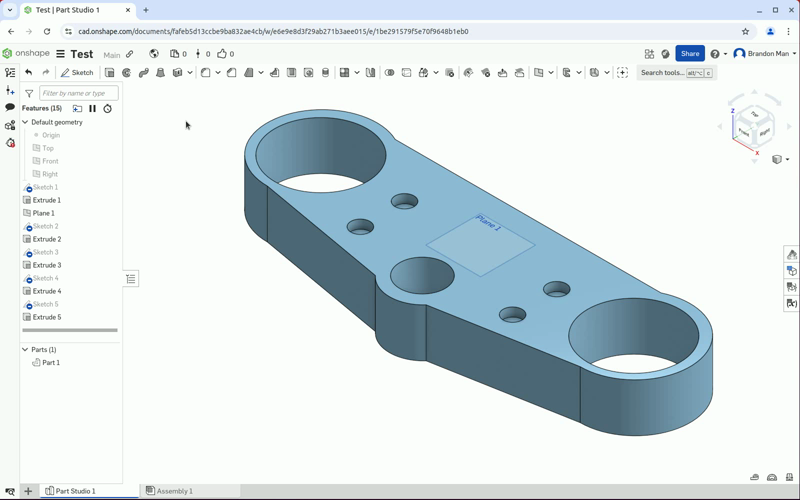
mouse_move(73, 189)
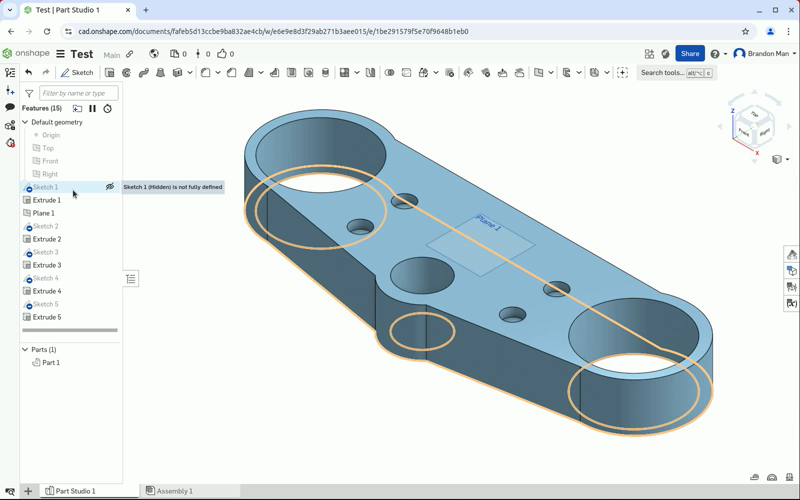
click(73, 189)